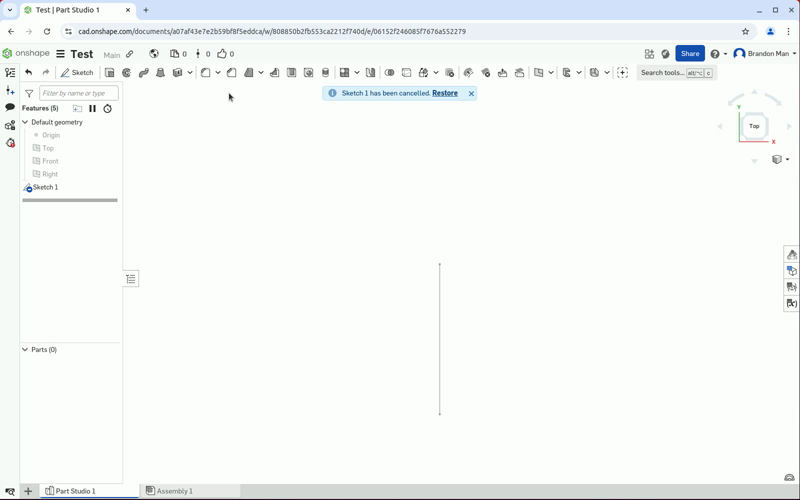
key(shift+h)
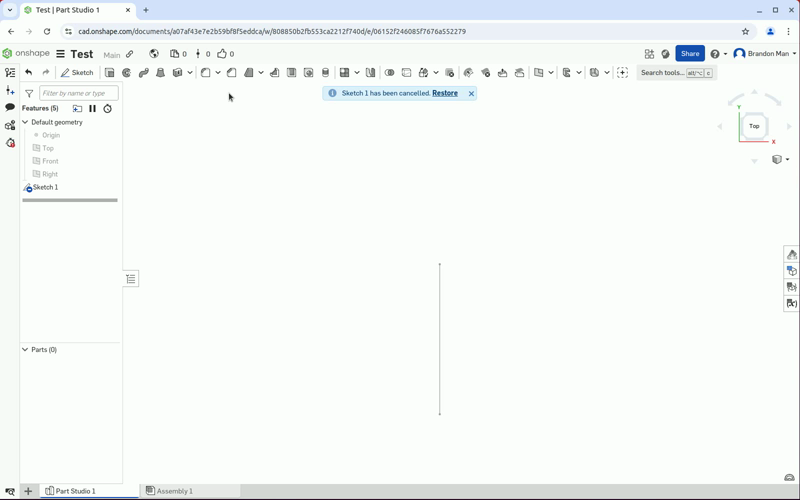
key(shift+s)
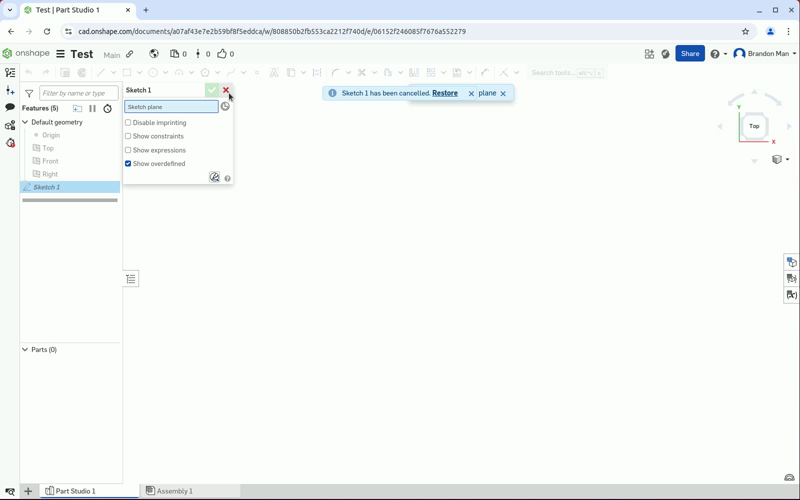
mouse_move(73, 150)
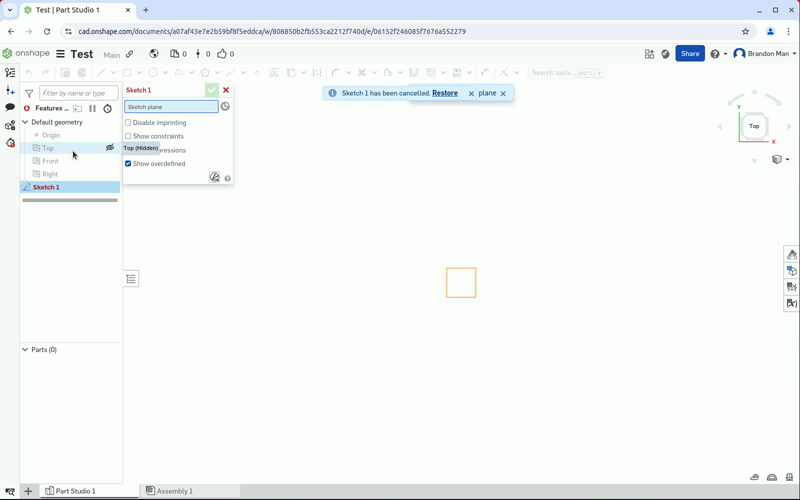
click(73, 150)
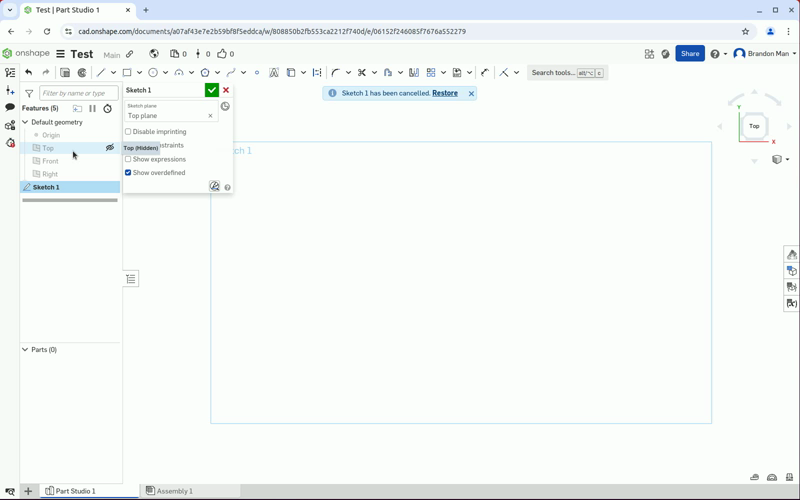
mouse_move(73, 352)
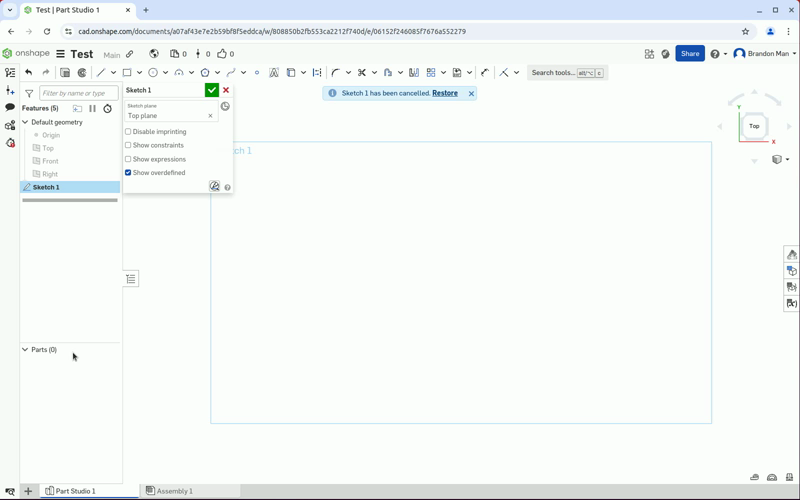
key(y)
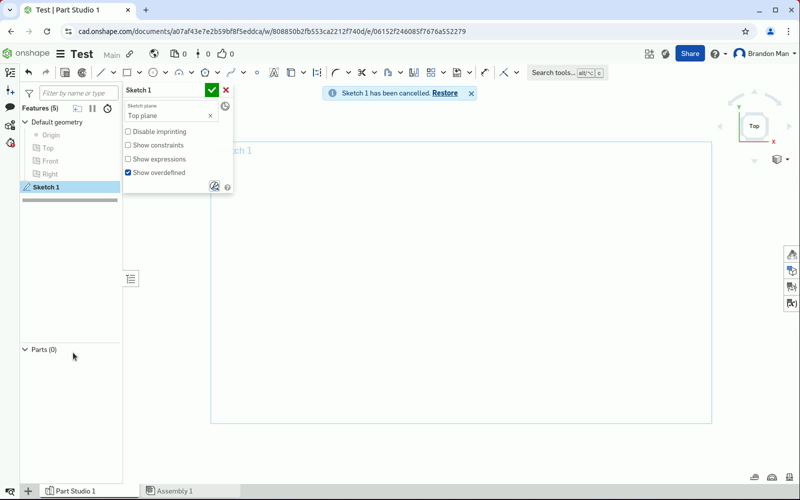
key(l)
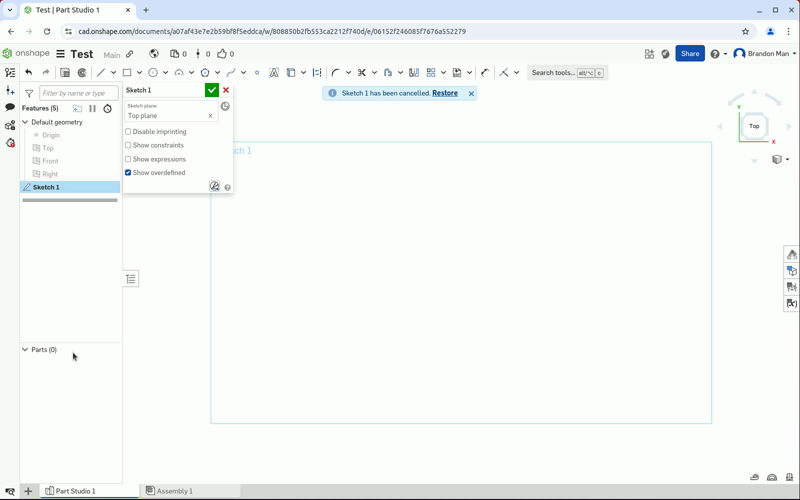
key_down(shift)
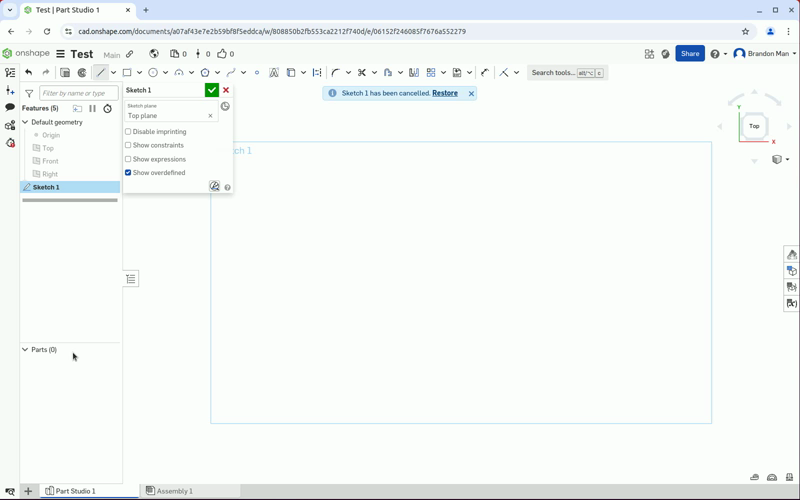
mouse_move(438, 370)
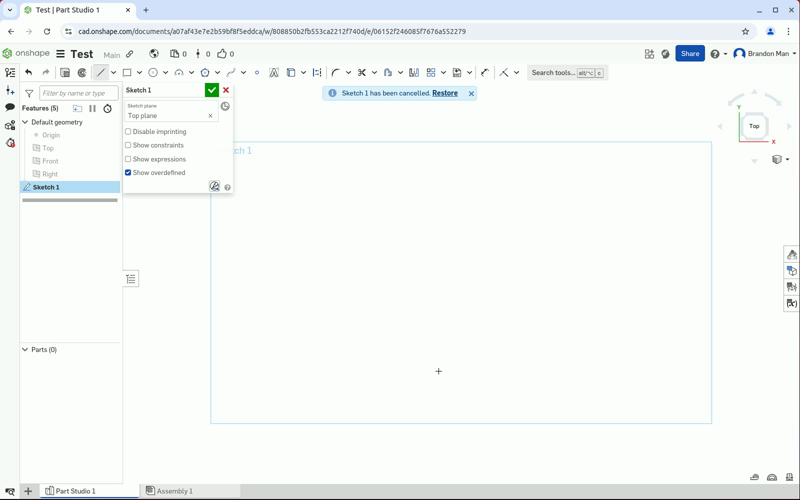
click(438, 370)
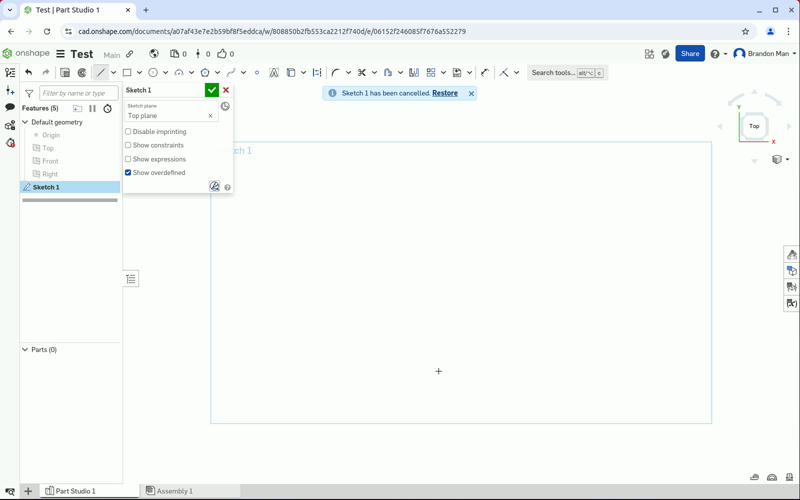
key_up(shift)
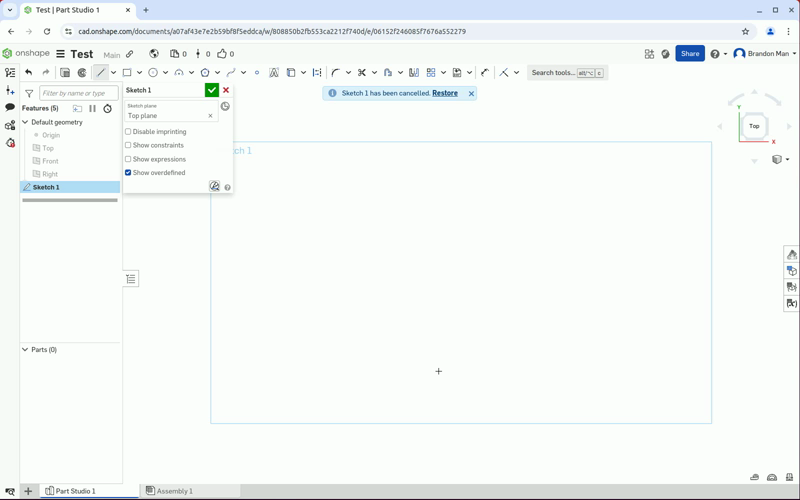
key_down(shift)
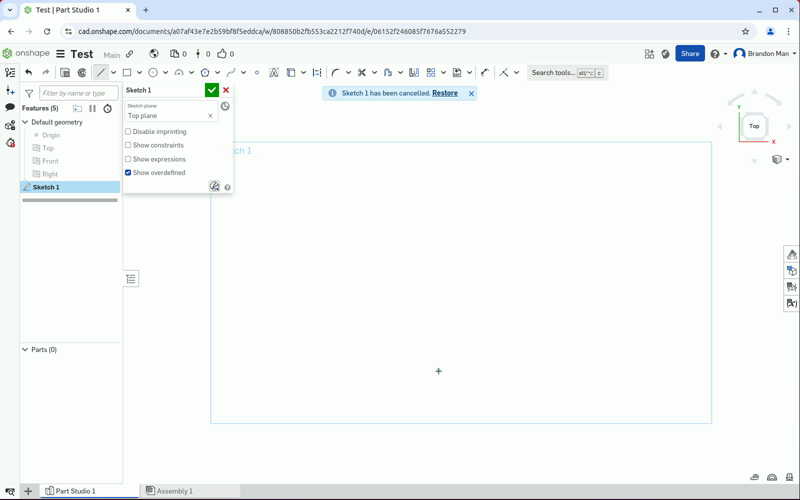
mouse_move(468, 370)
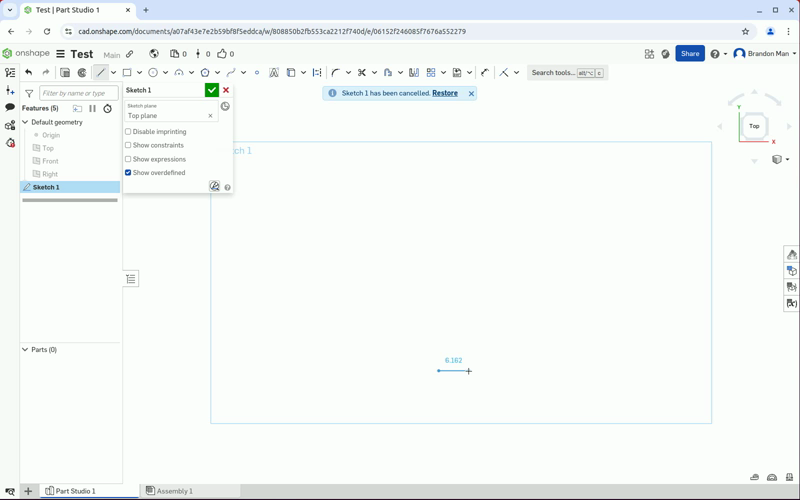
mouse_move(482, 370)
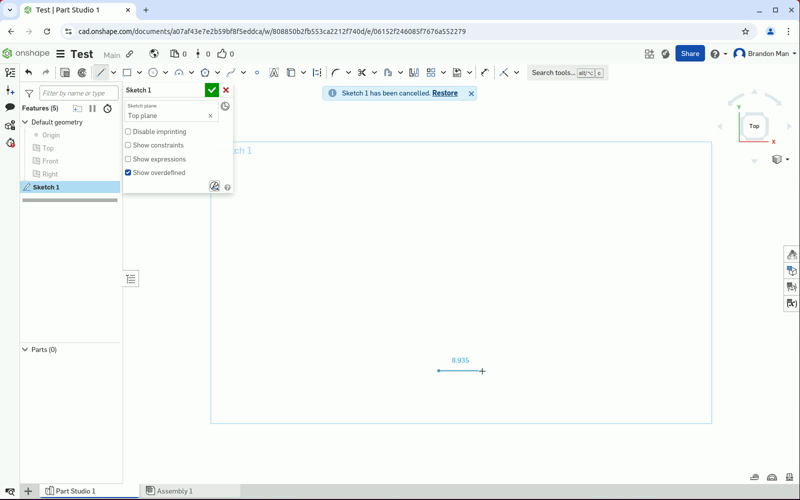
click(482, 370)
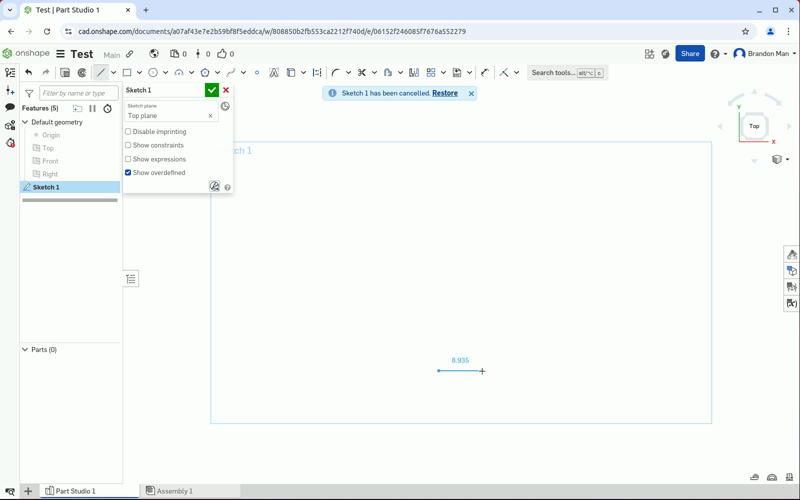
key_up(shift)
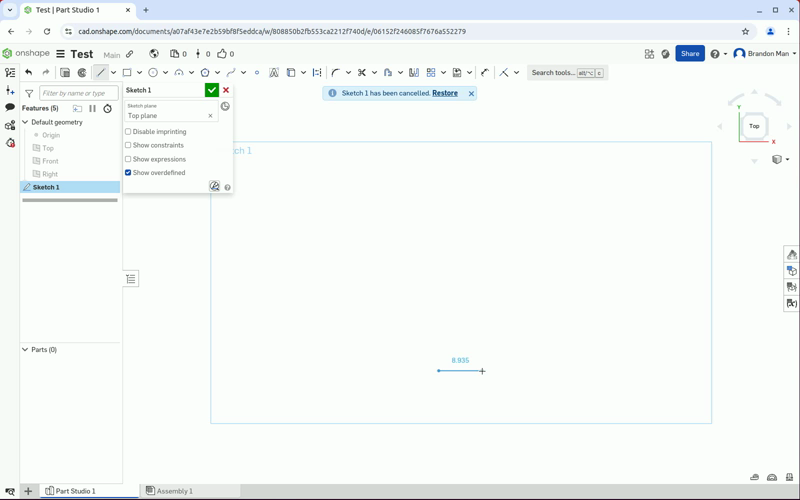
key_down(shift)
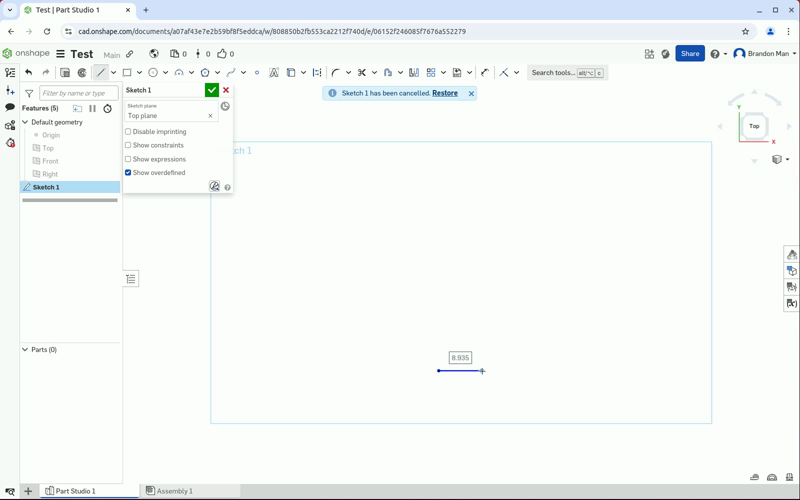
mouse_move(482, 196)
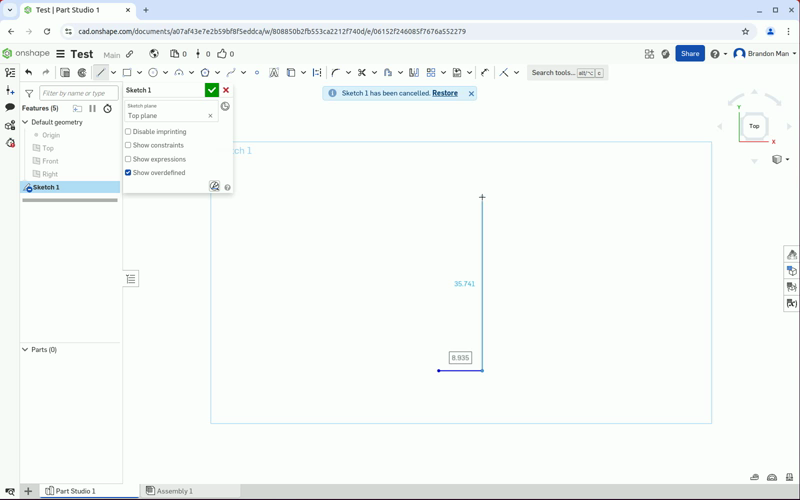
click(482, 196)
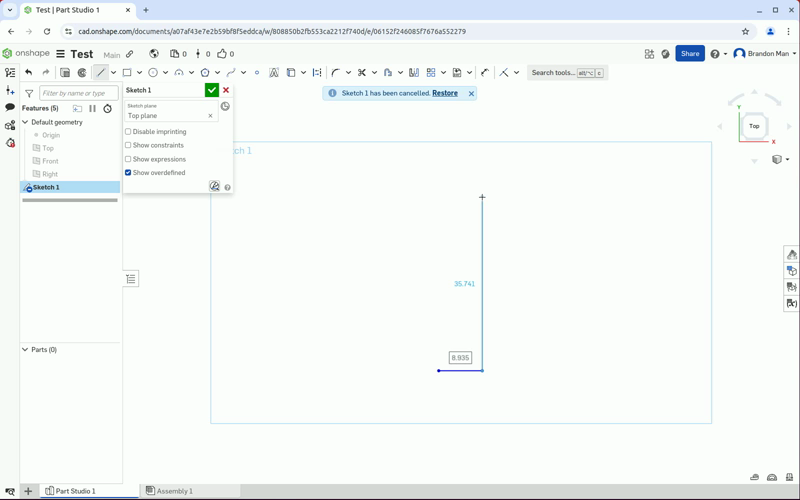
key_up(shift)
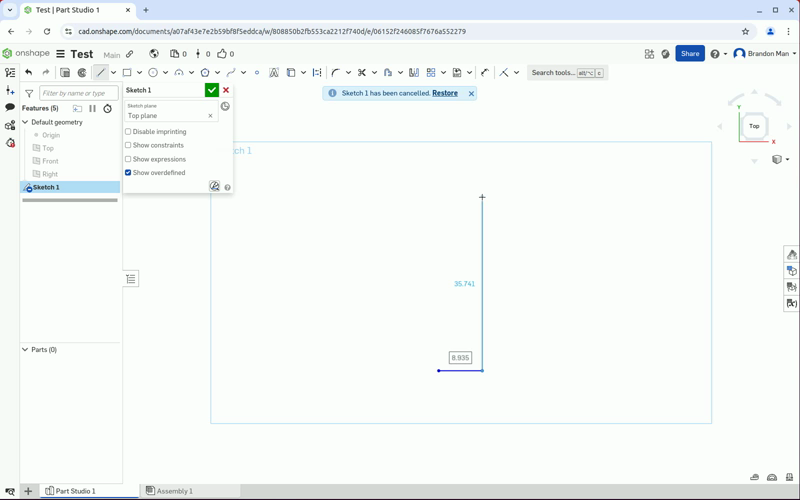
key_down(shift)
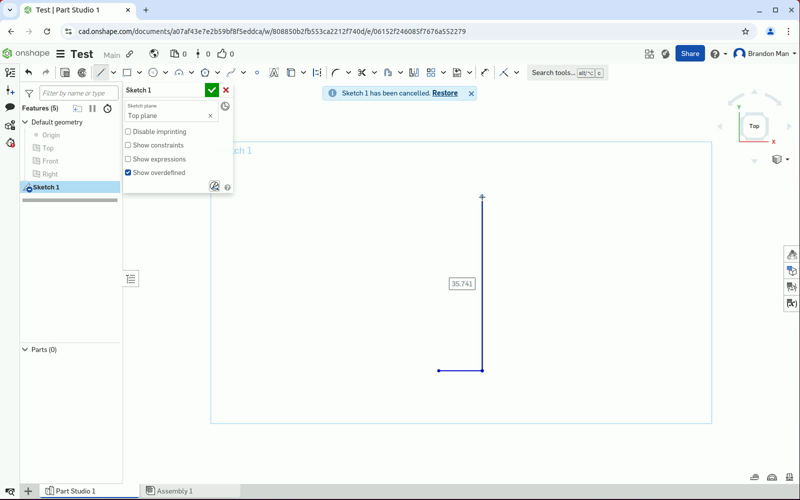
mouse_move(512, 196)
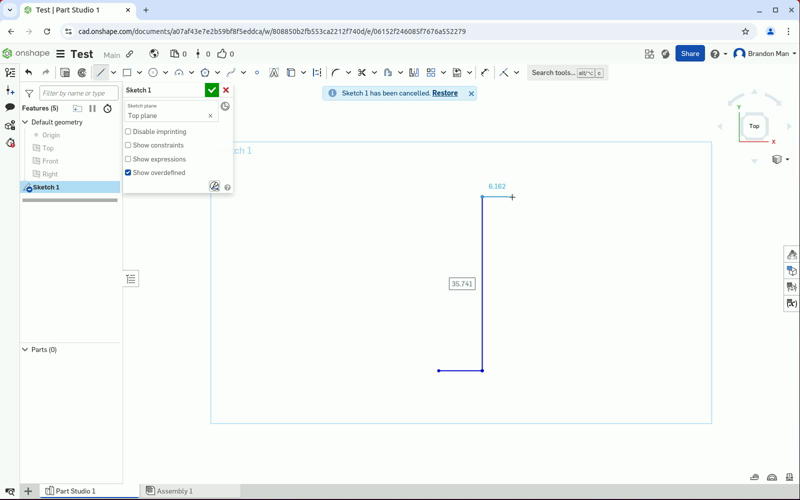
mouse_move(438, 196)
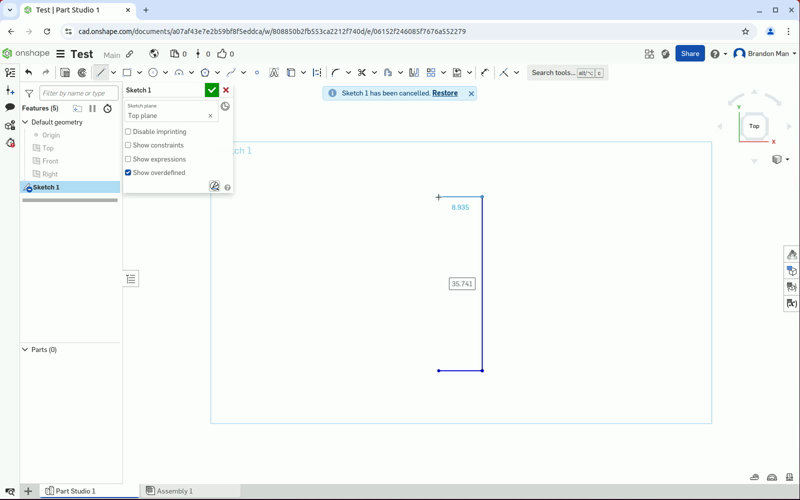
click(438, 196)
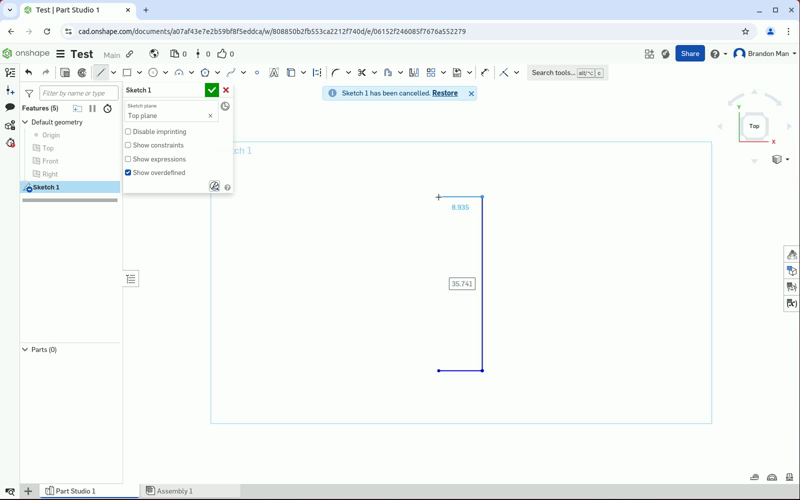
key_up(shift)
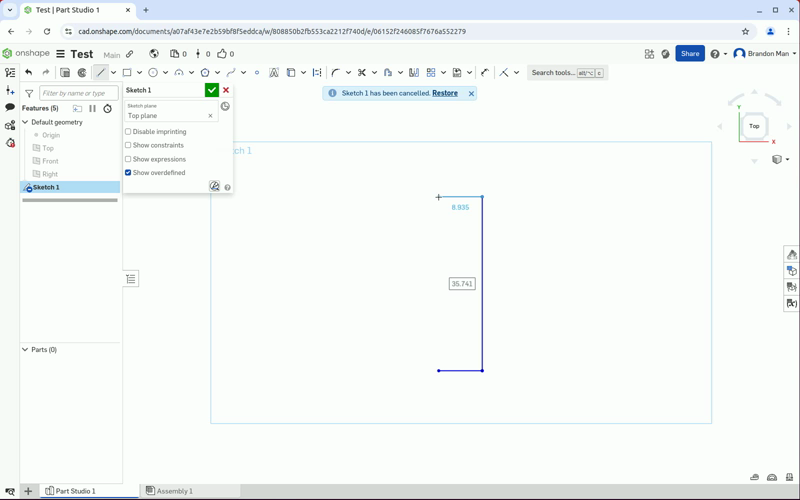
key_down(shift)
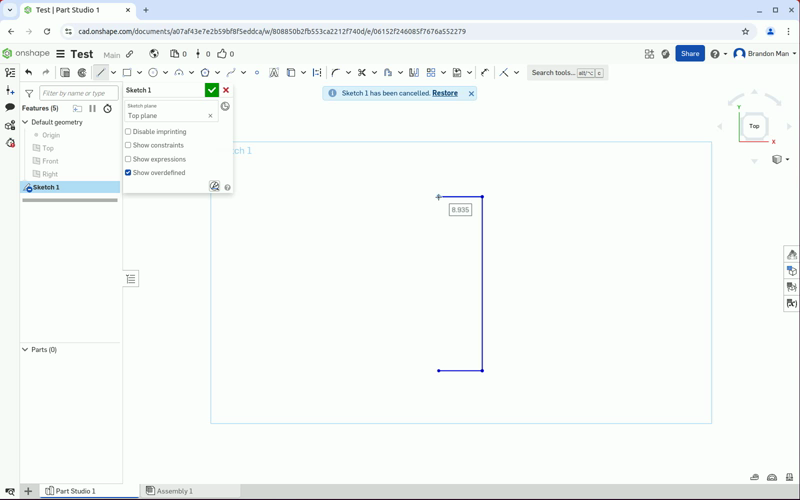
mouse_move(438, 370)
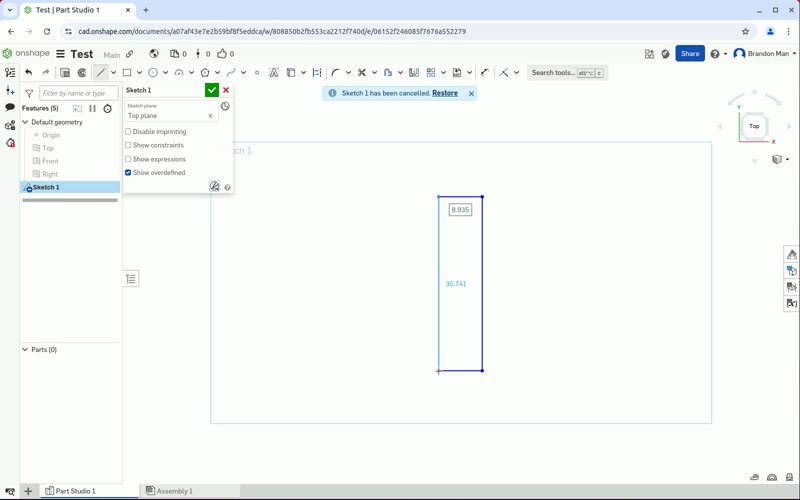
key_up(shift)
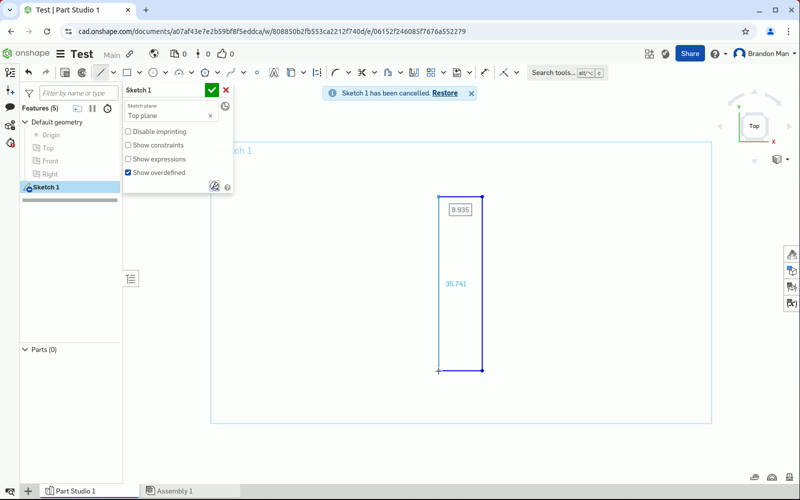
click(438, 370)
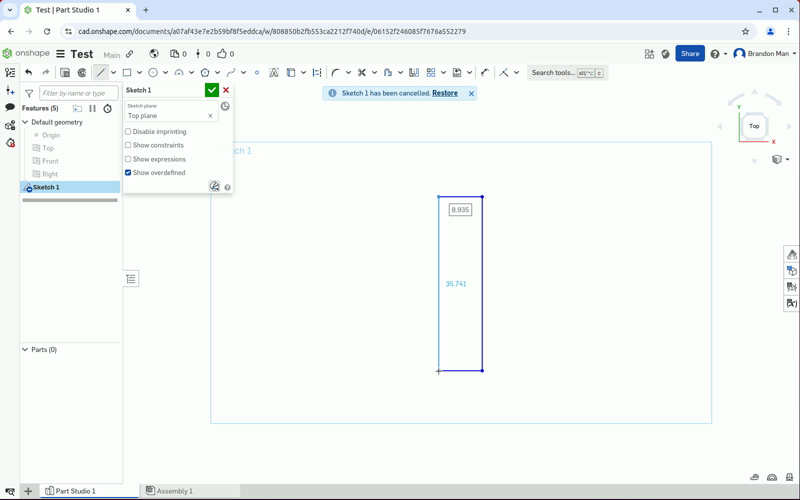
key(esc)
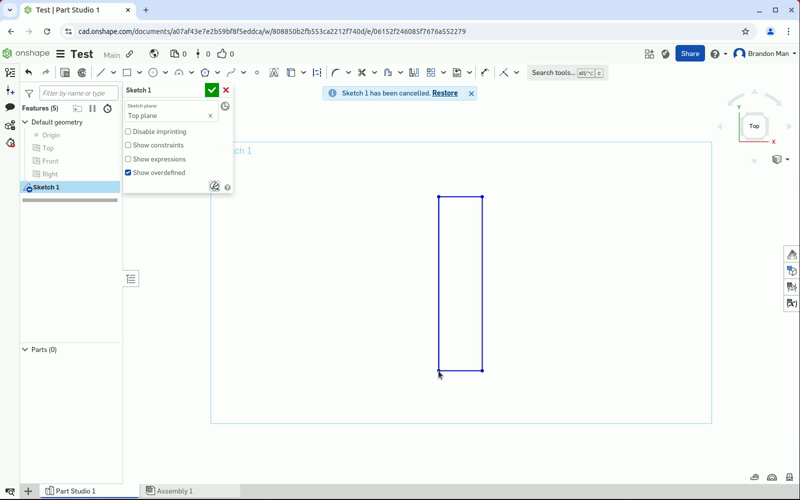
mouse_move(457, 363)
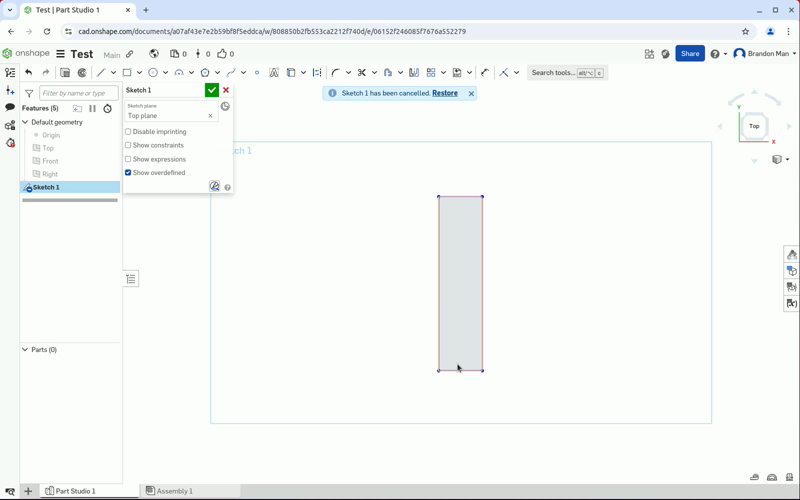
click(457, 363)
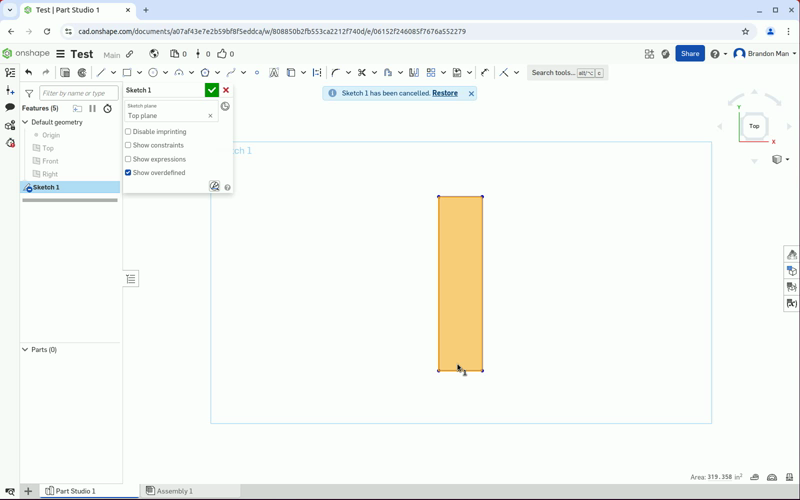
mouse_move(73, 352)
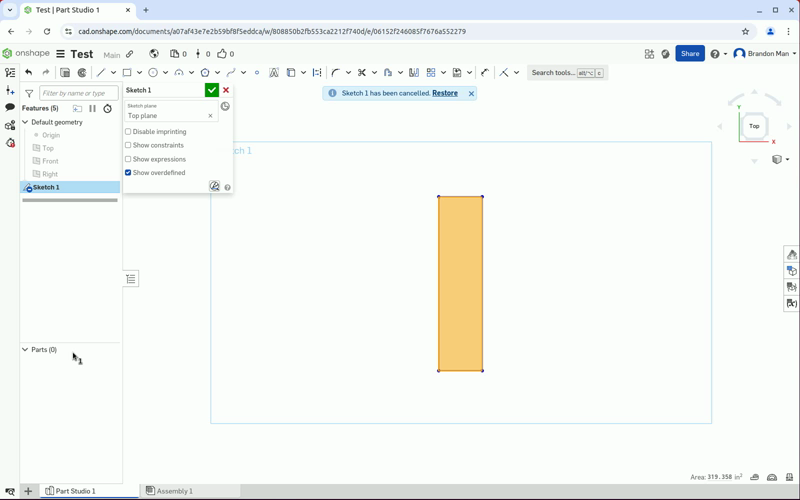
key(shift+y)
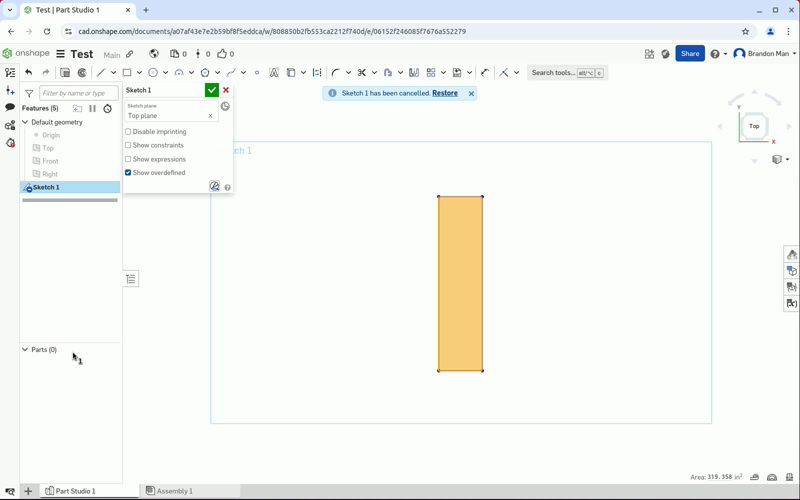
key(shift+e)
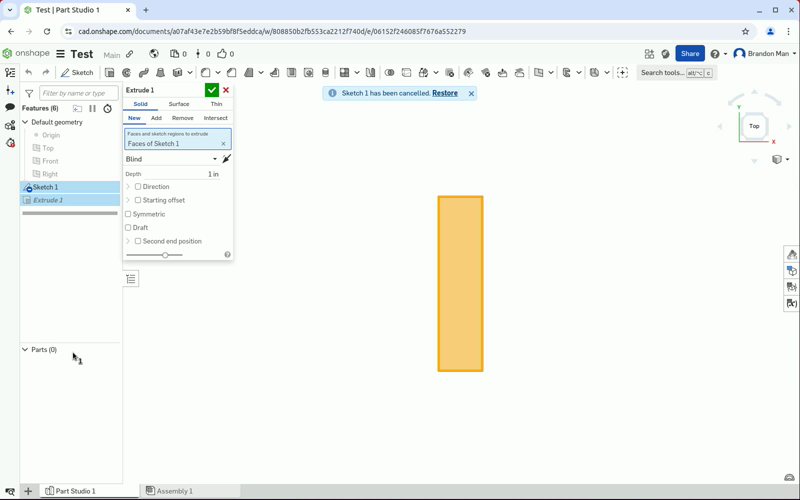
mouse_move(143, 106)
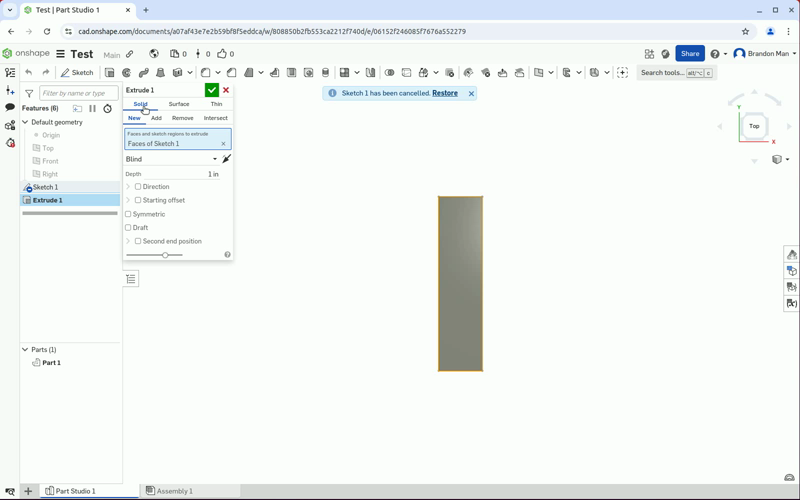
click(143, 106)
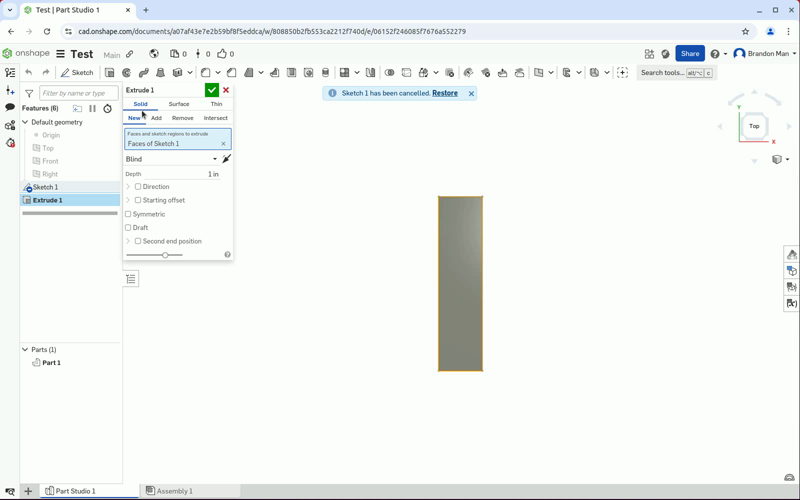
mouse_move(137, 120)
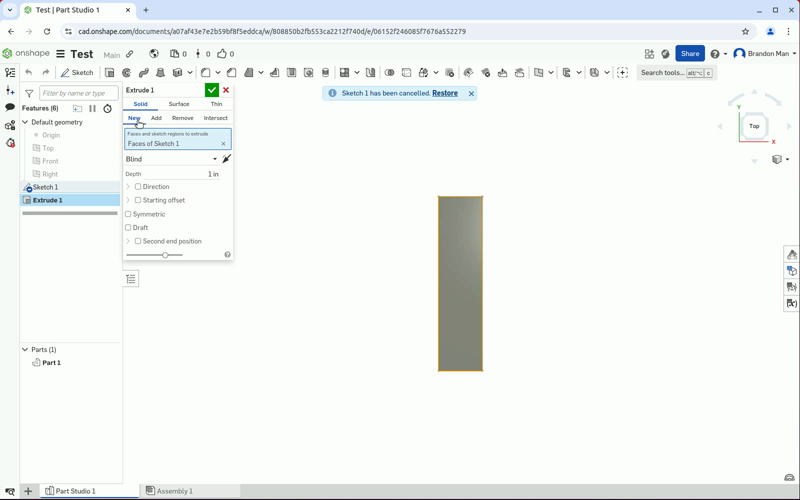
click(137, 120)
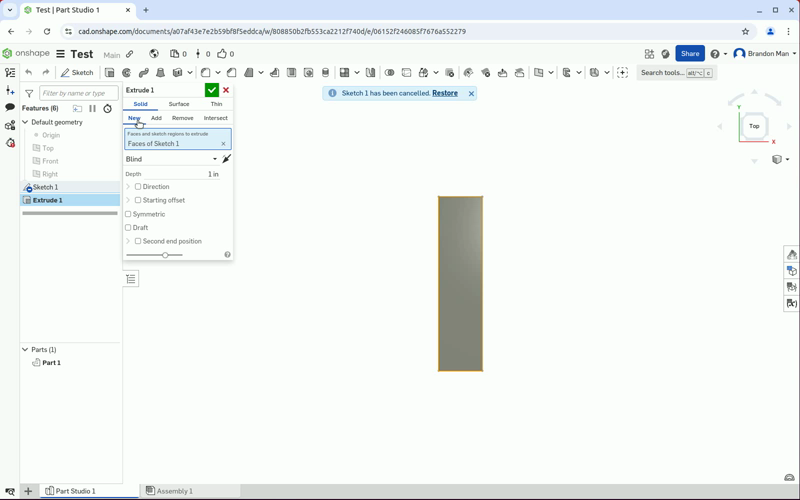
key(tab, 4)
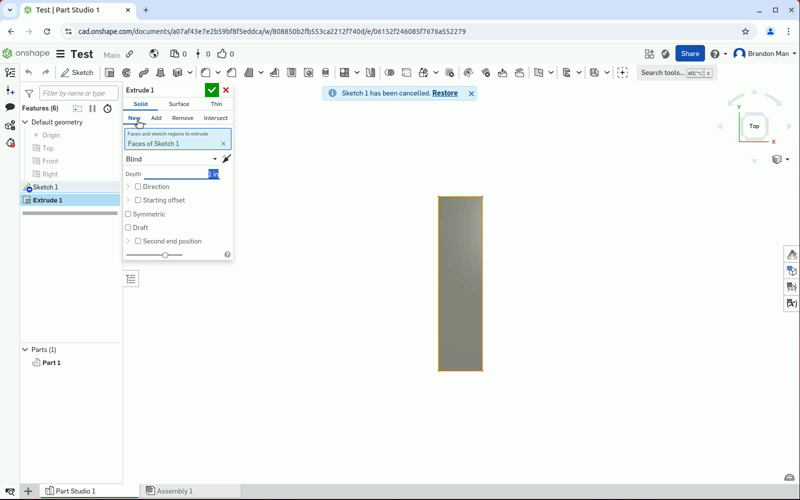
text(2.648)
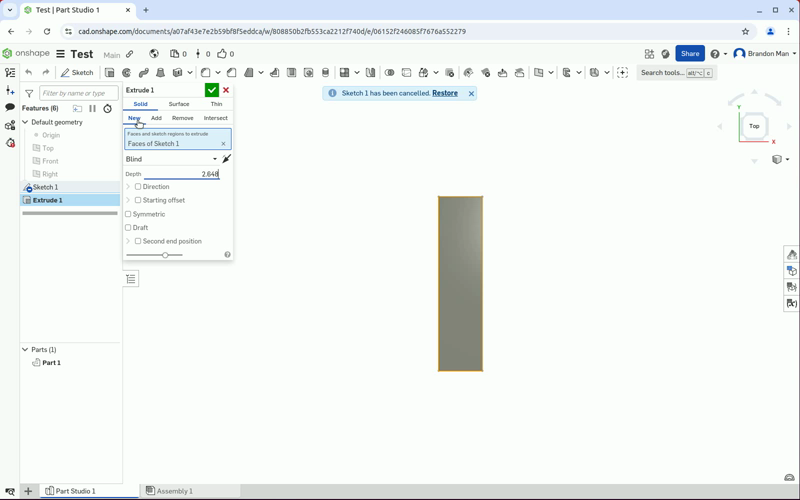
key(enter)
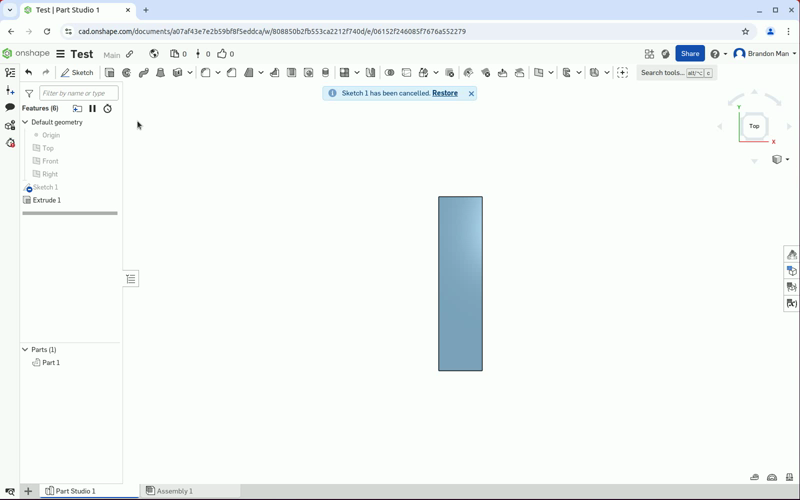
key(shift+h)
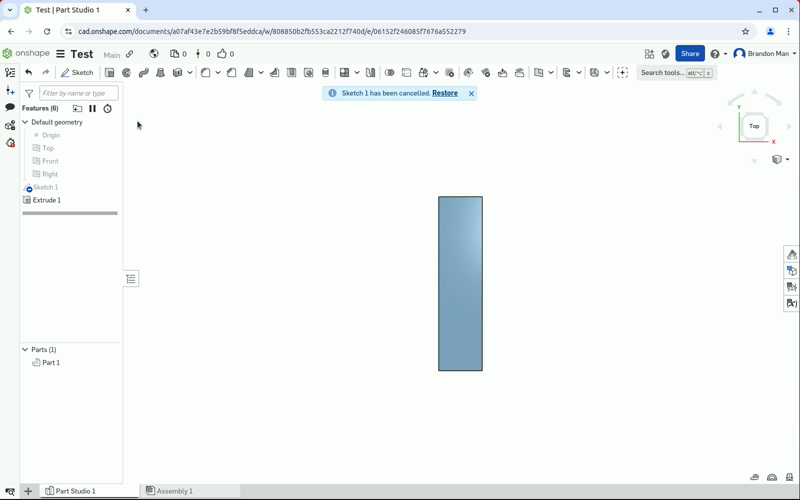
key(shift+h)
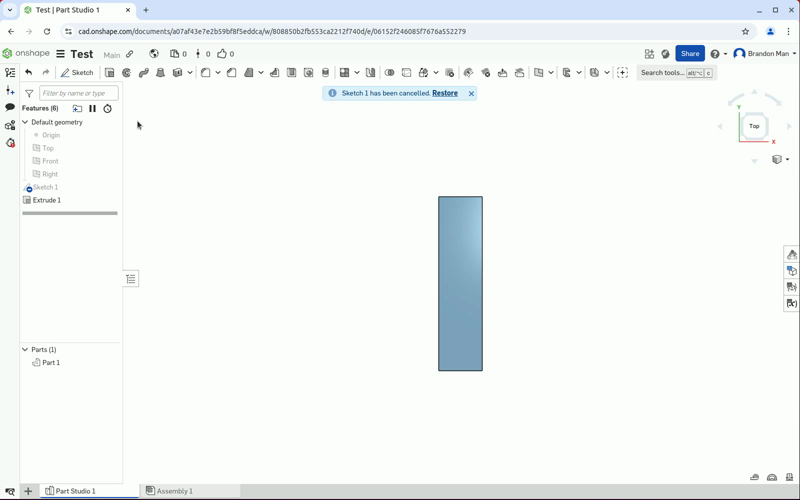
mouse_move(73, 189)
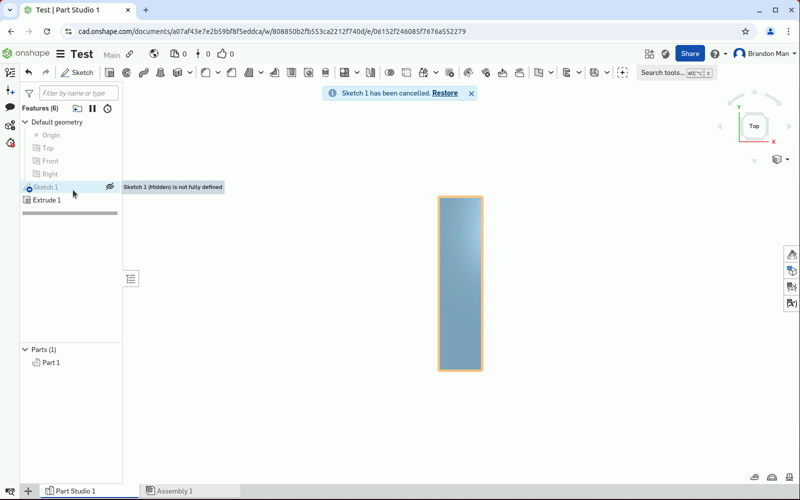
click(73, 189)
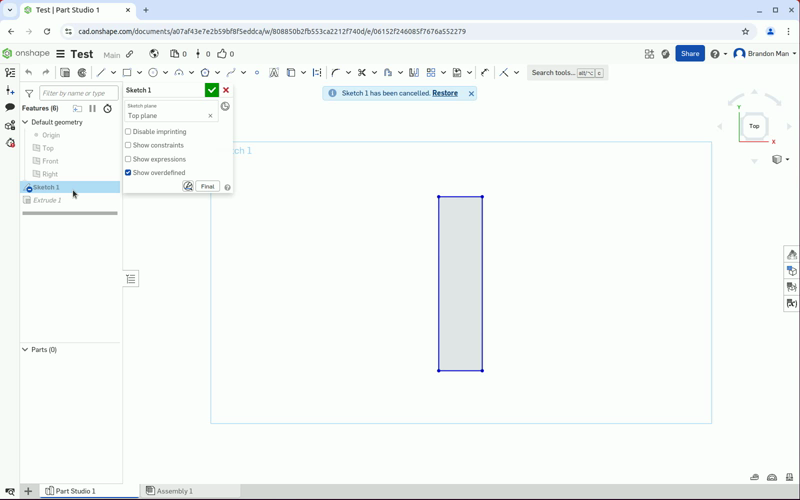
mouse_move(229, 92)
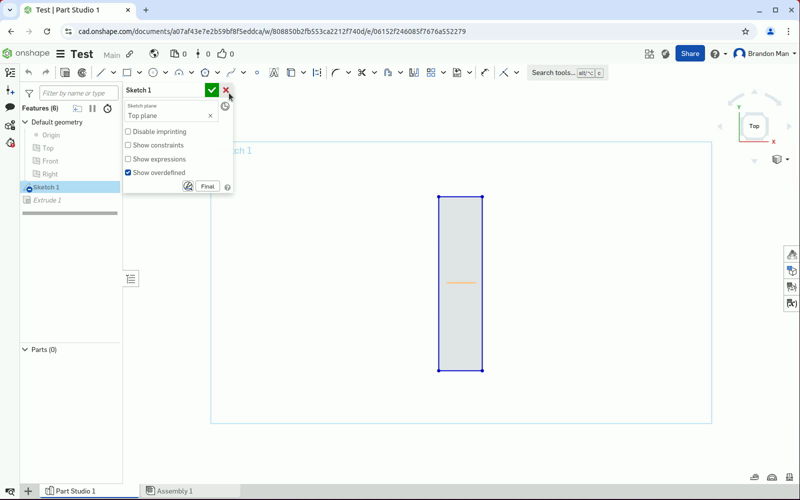
click(229, 92)
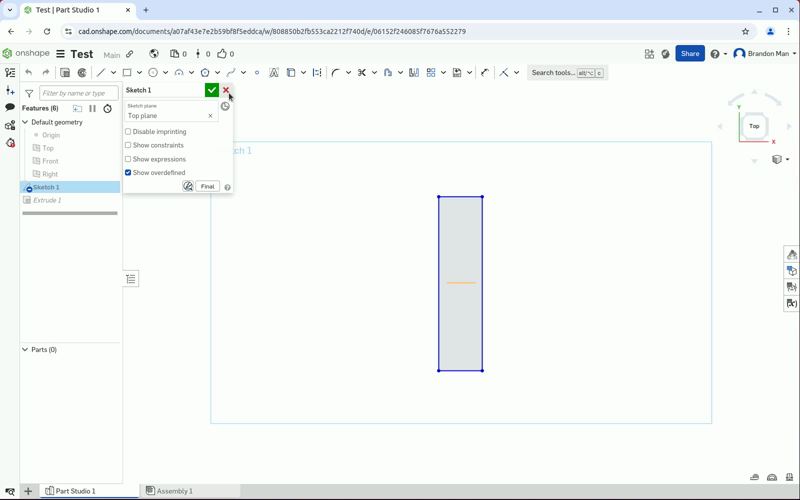
key(shift+s)
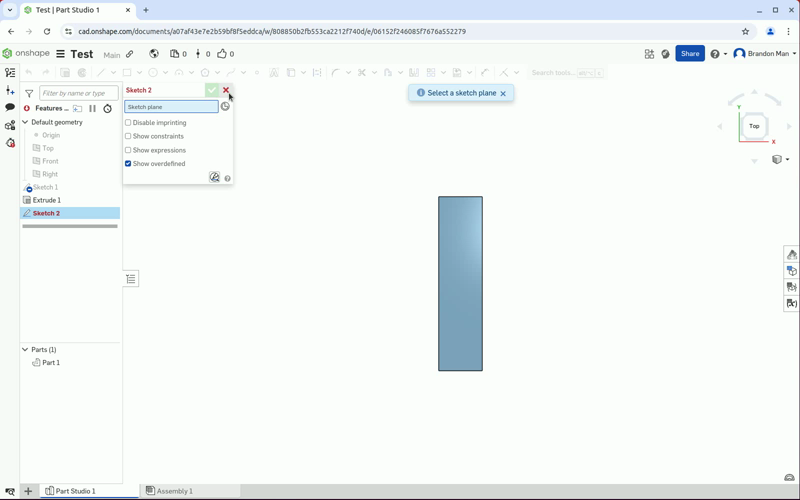
mouse_move(73, 150)
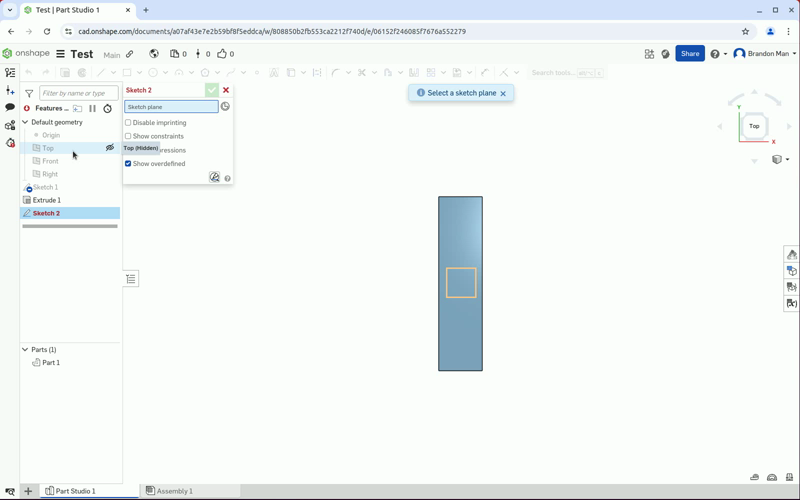
click(73, 150)
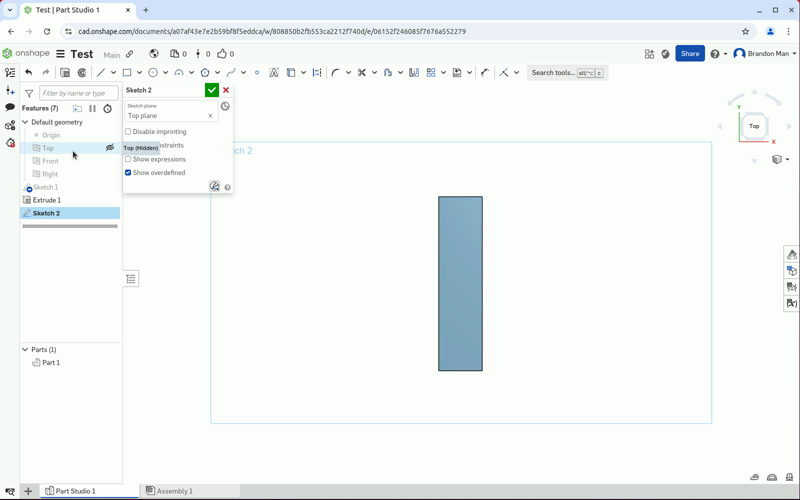
mouse_move(73, 352)
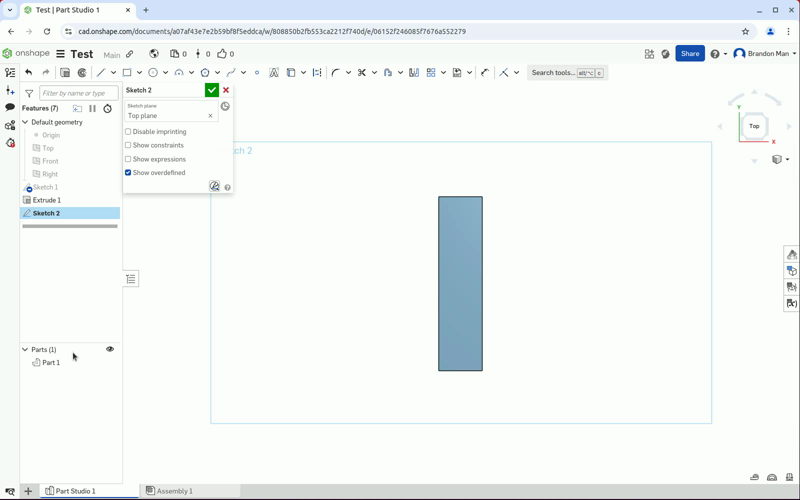
key(y)
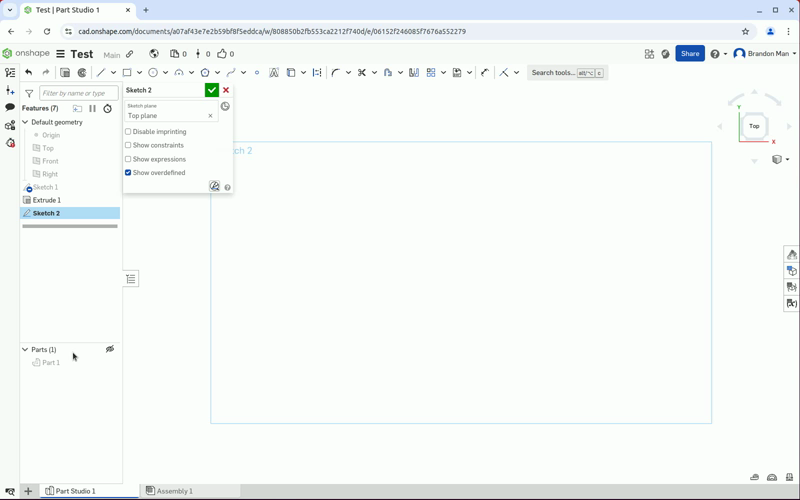
key(l)
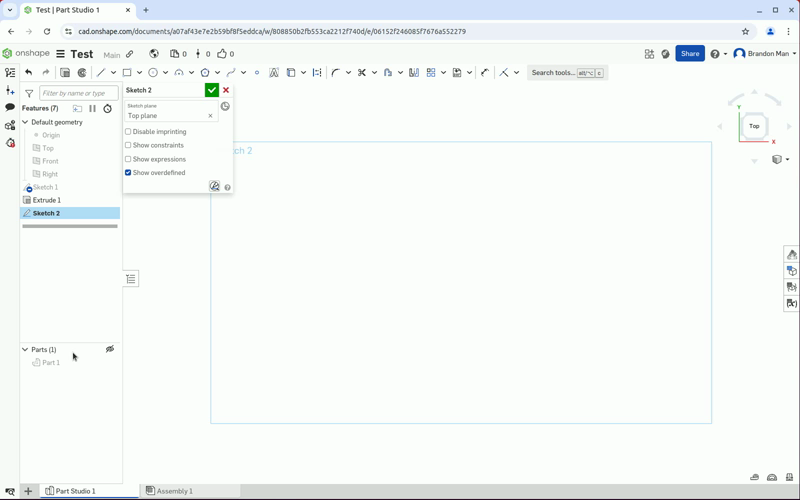
key_down(shift)
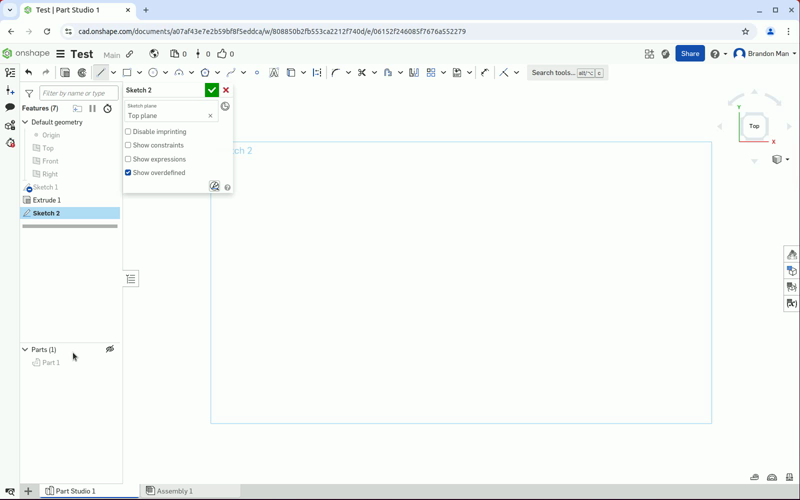
mouse_move(438, 195)
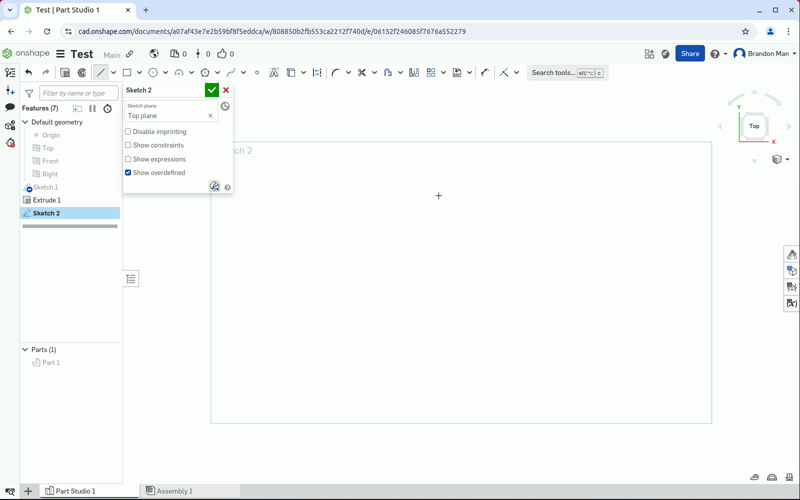
click(438, 195)
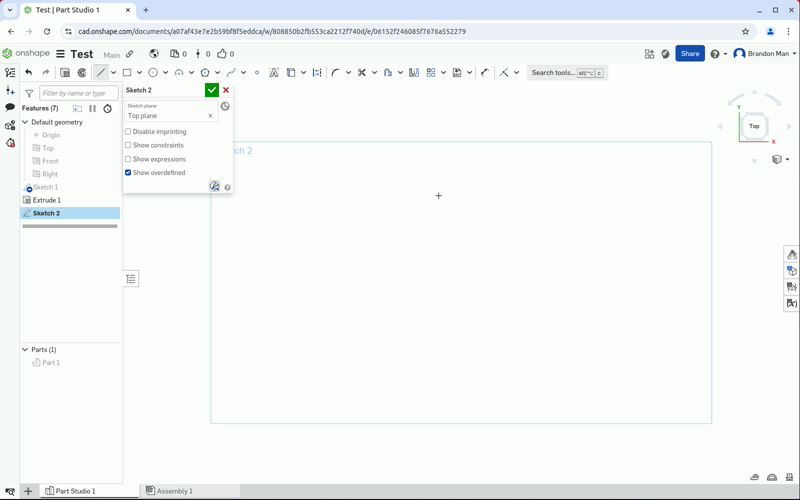
key_up(shift)
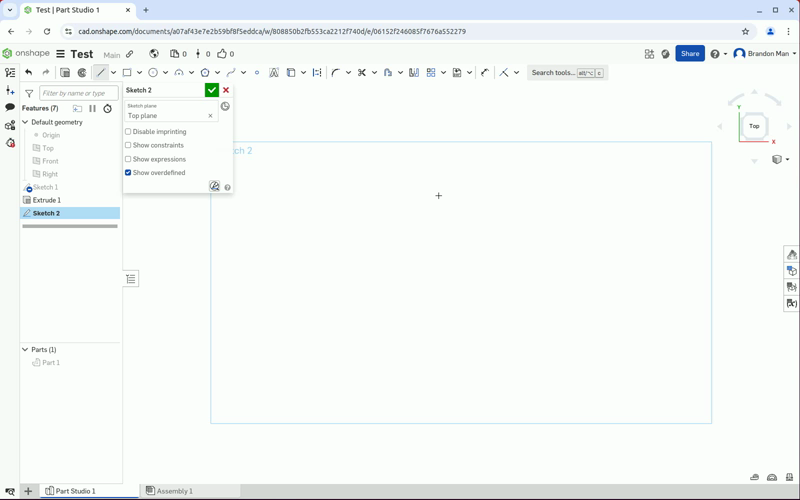
key_down(shift)
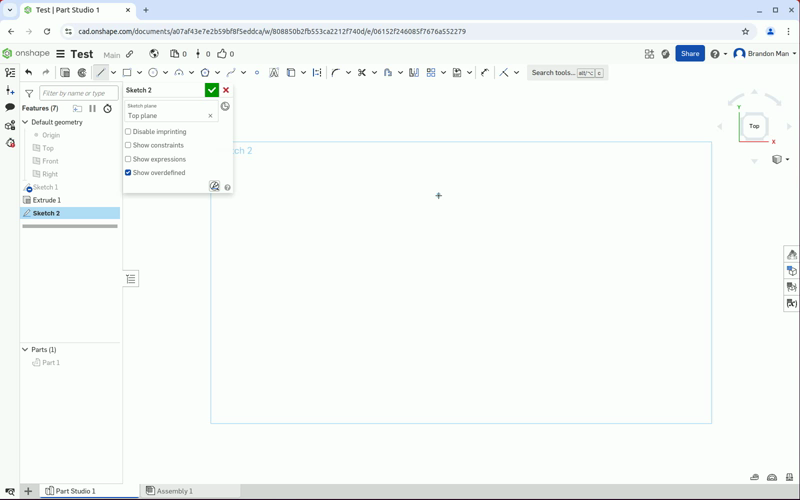
mouse_move(468, 195)
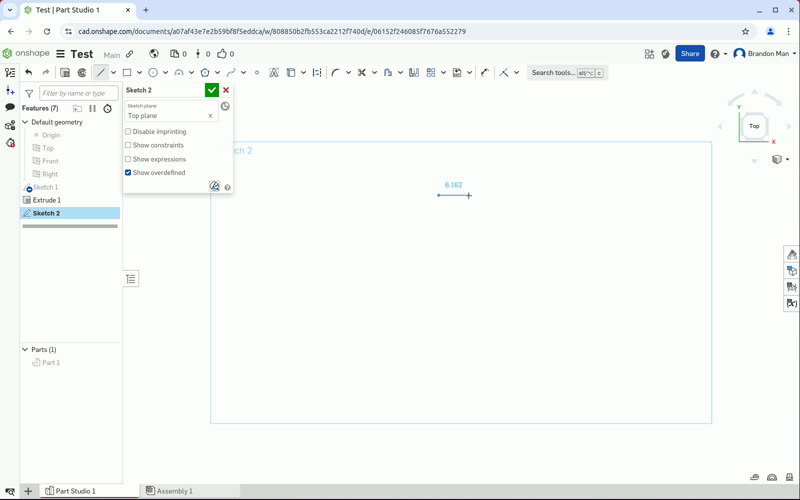
mouse_move(483, 195)
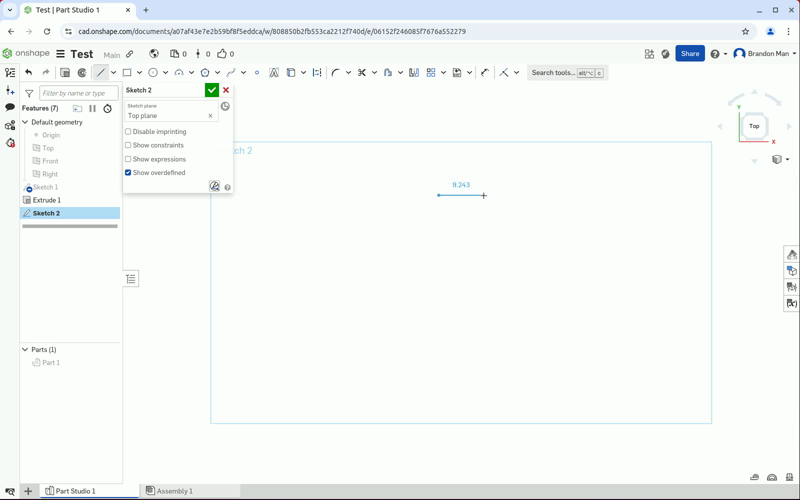
click(483, 195)
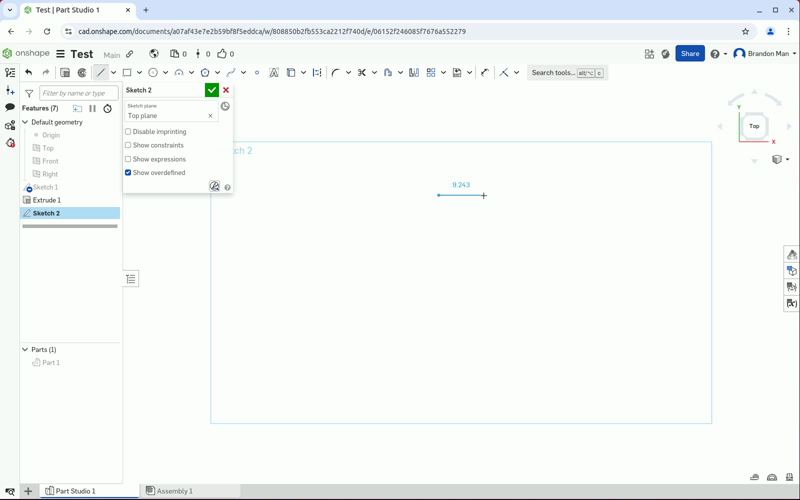
key_up(shift)
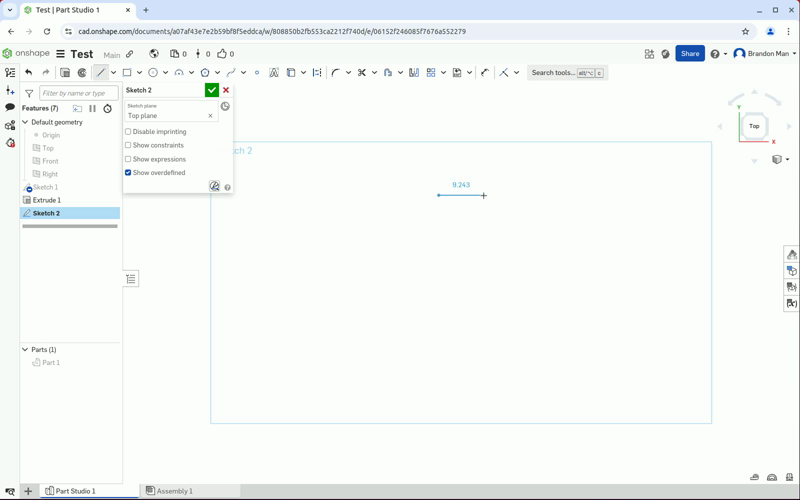
key_down(shift)
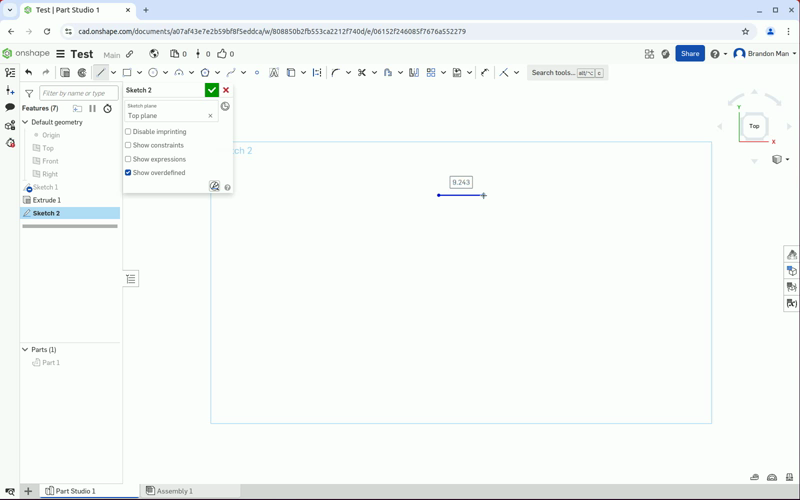
mouse_move(513, 195)
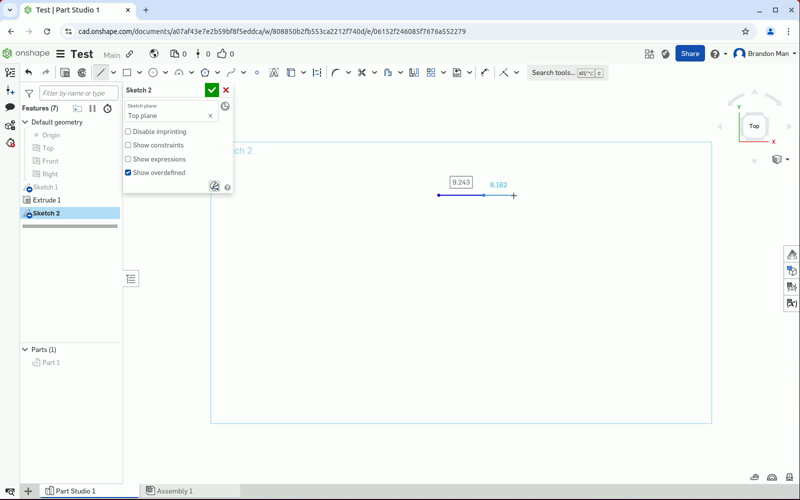
mouse_move(483, 169)
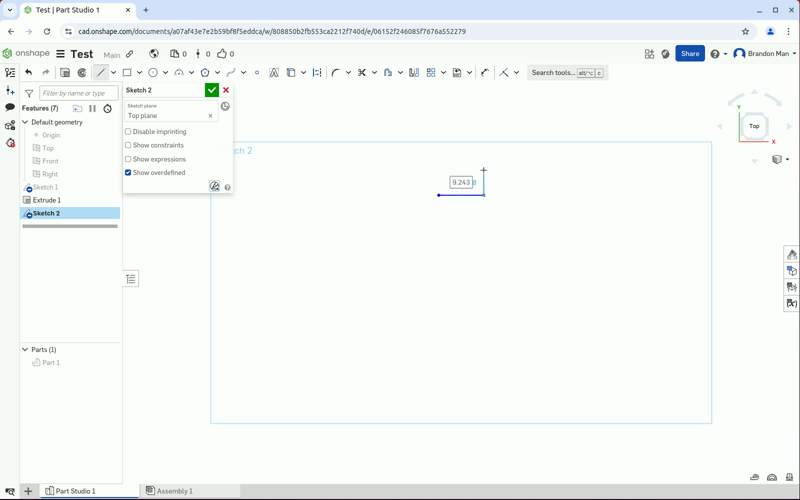
click(483, 169)
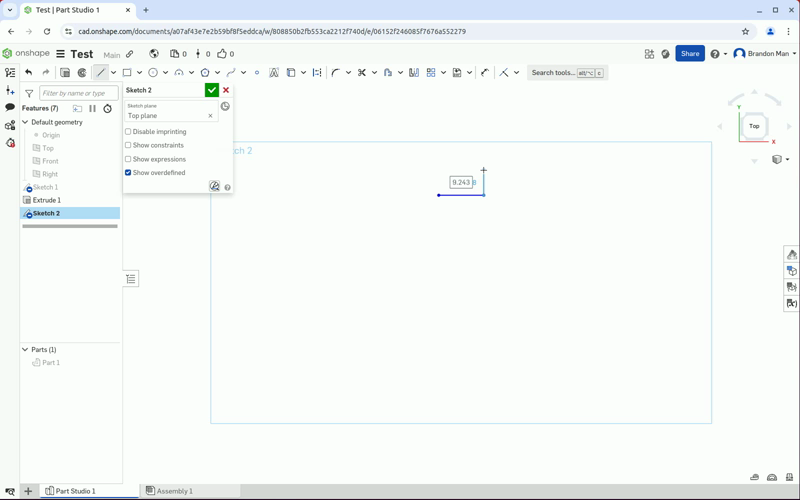
key_up(shift)
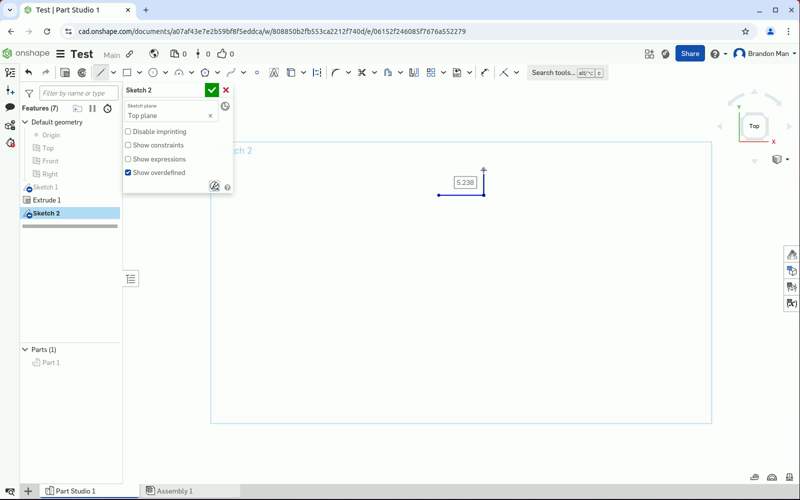
key_down(shift)
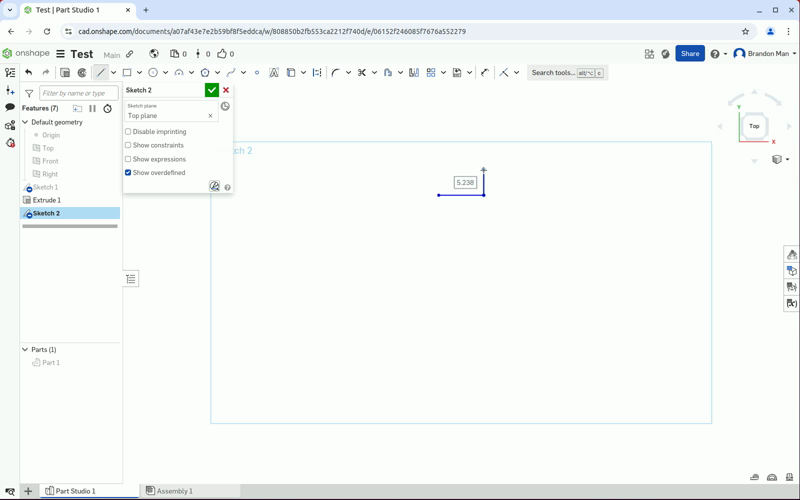
mouse_move(513, 169)
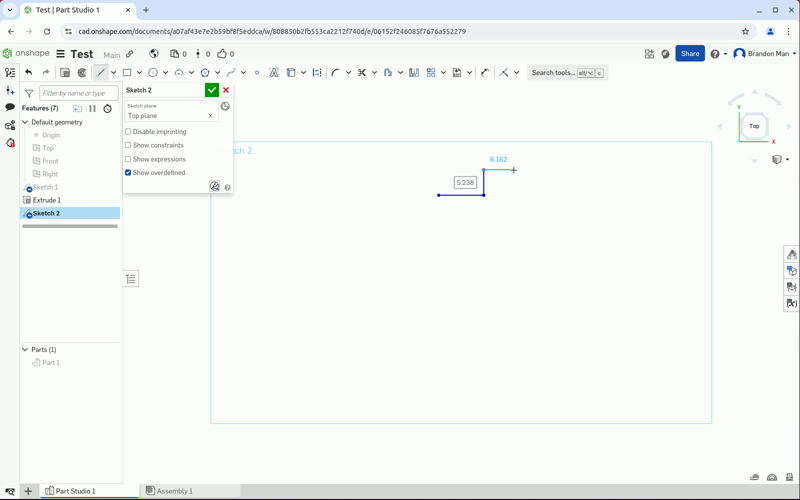
mouse_move(438, 169)
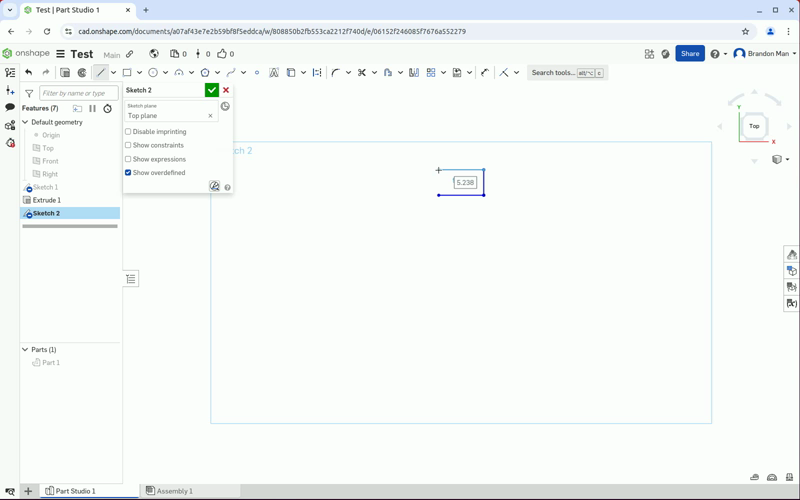
click(438, 169)
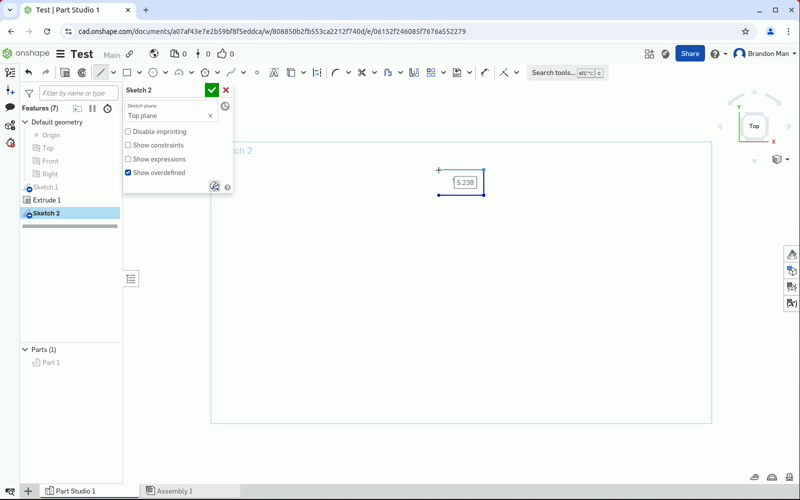
key_up(shift)
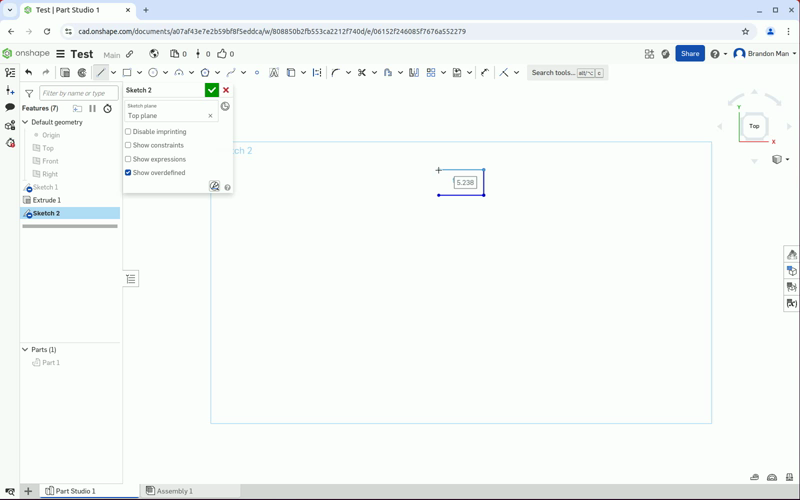
mouse_move(468, 169)
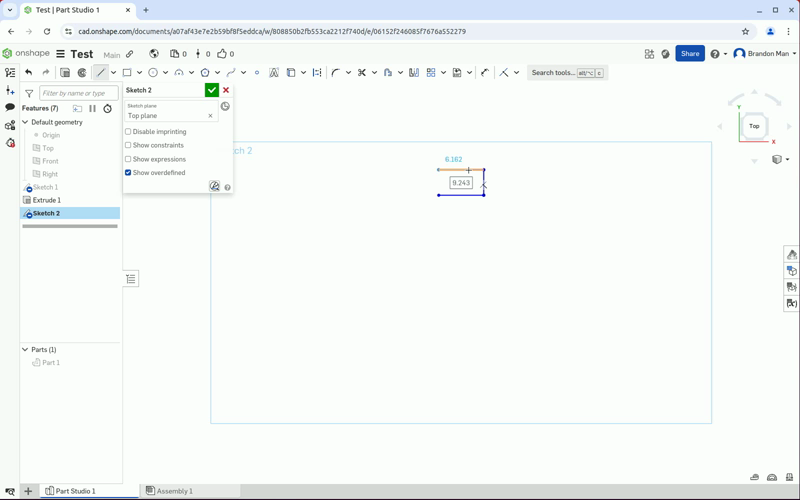
key_down(shift)
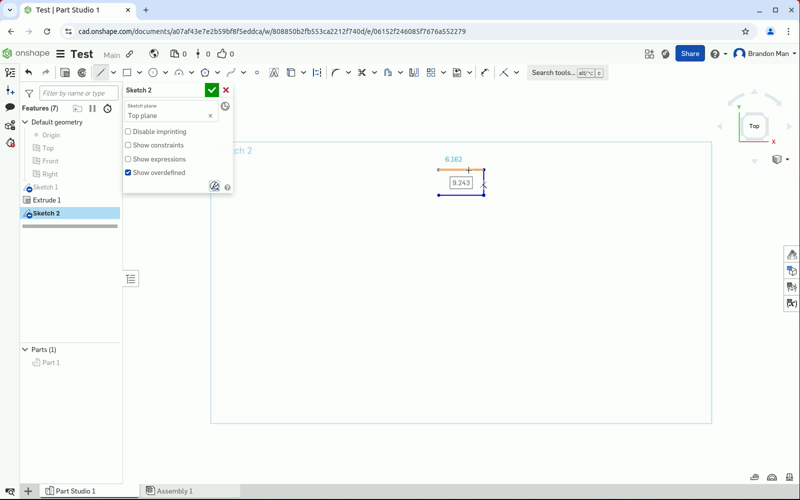
mouse_move(438, 195)
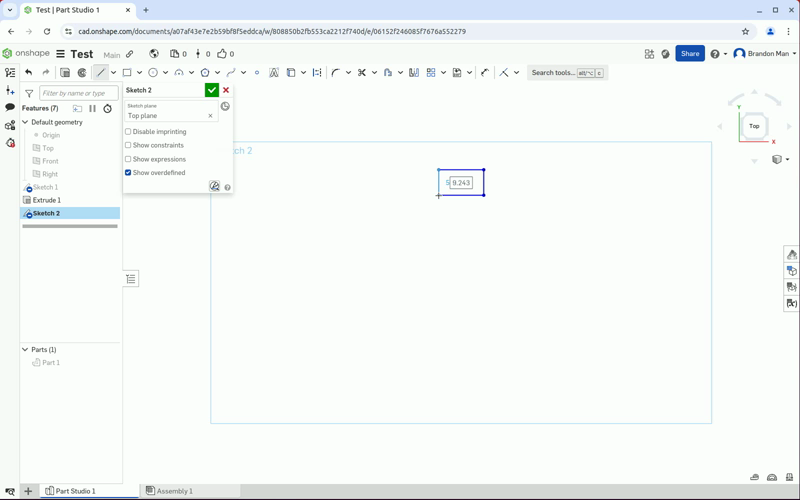
key_up(shift)
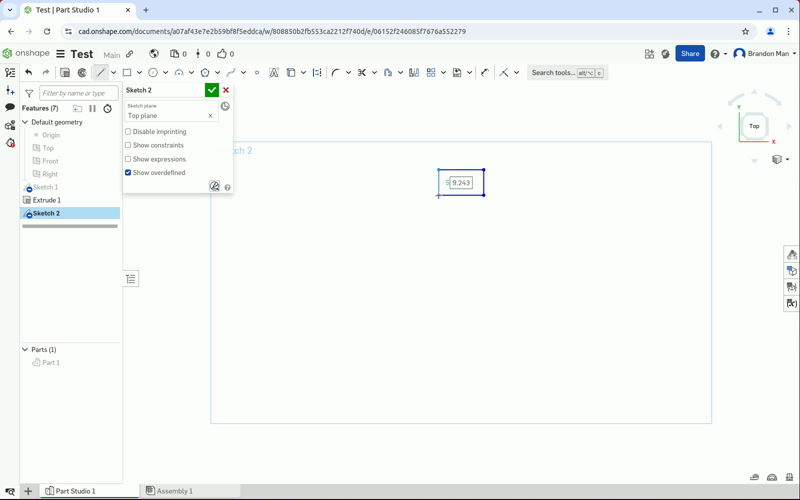
click(438, 195)
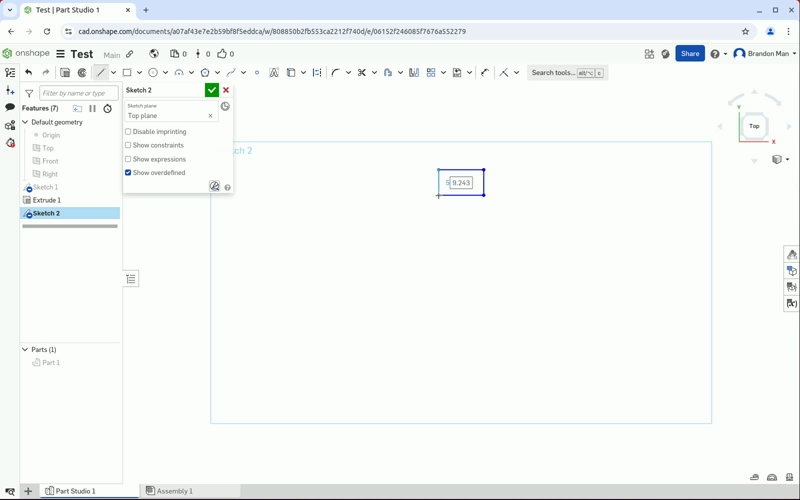
key(esc)
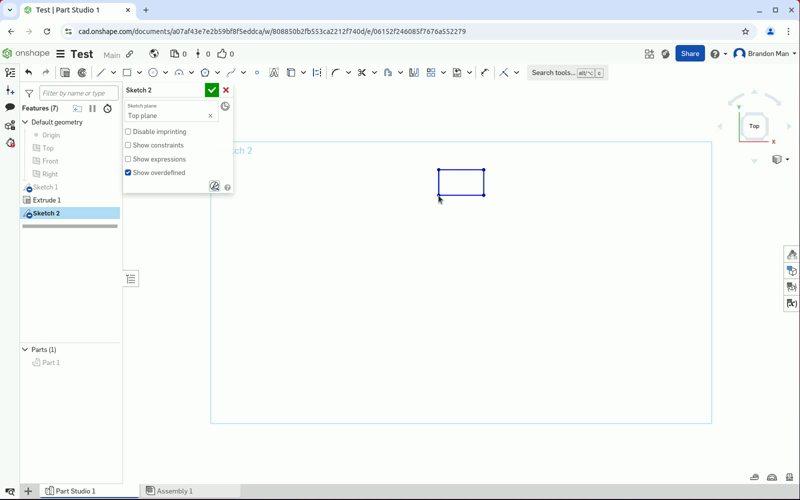
key(c)
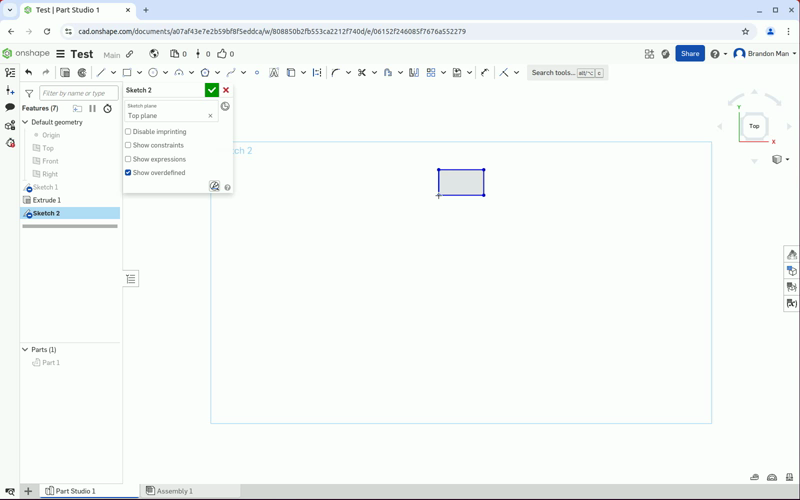
key_down(shift)
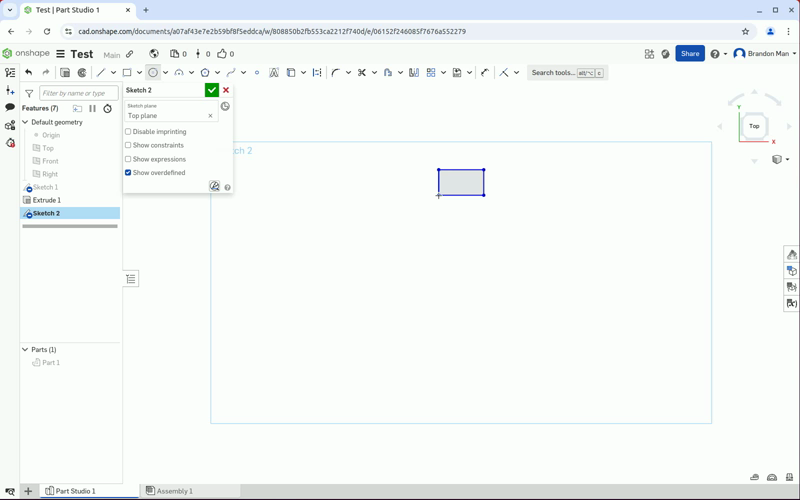
mouse_move(448, 182)
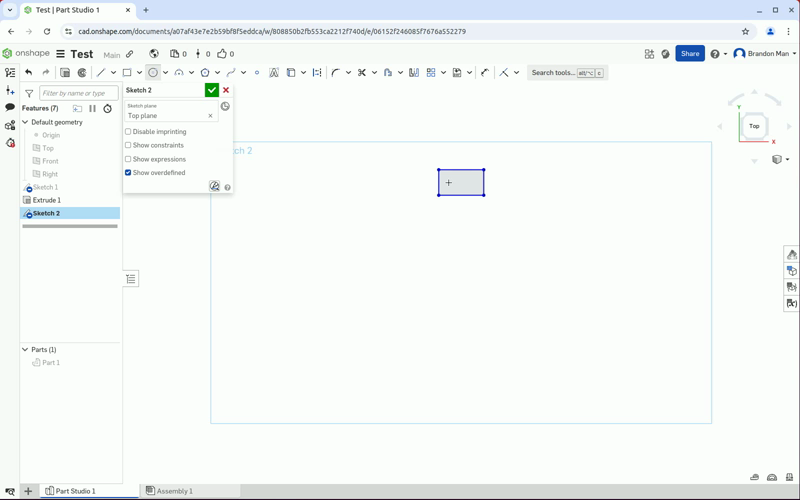
click(448, 182)
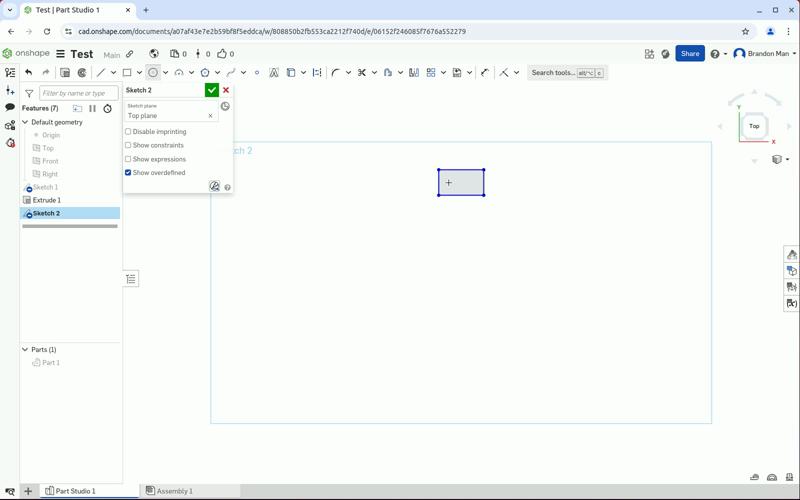
key_up(shift)
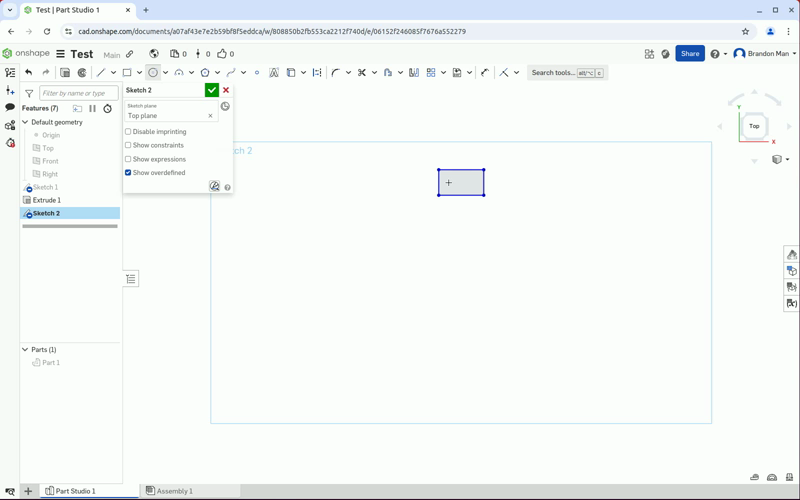
mouse_move(454, 182)
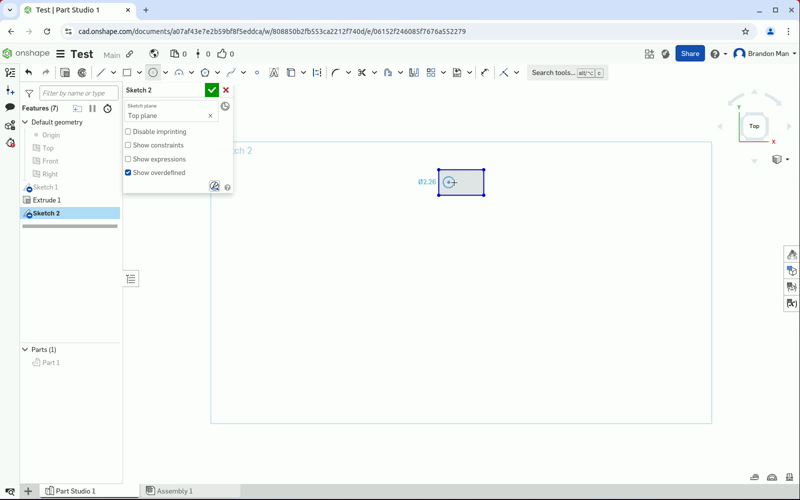
click(454, 182)
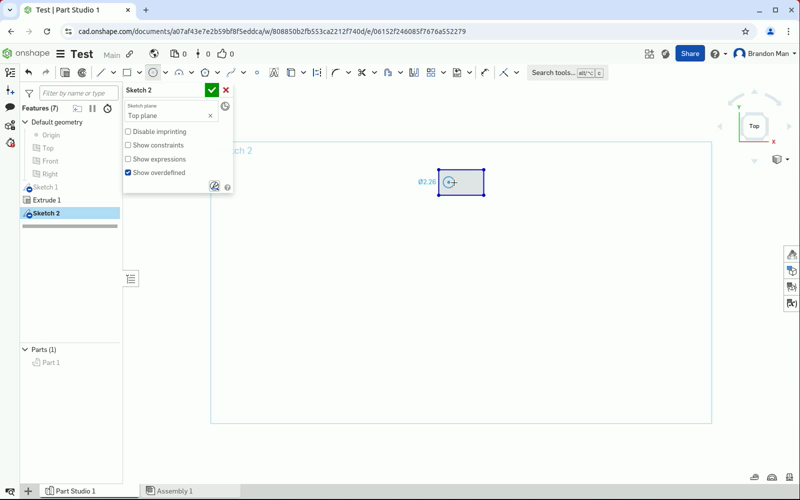
key(esc)
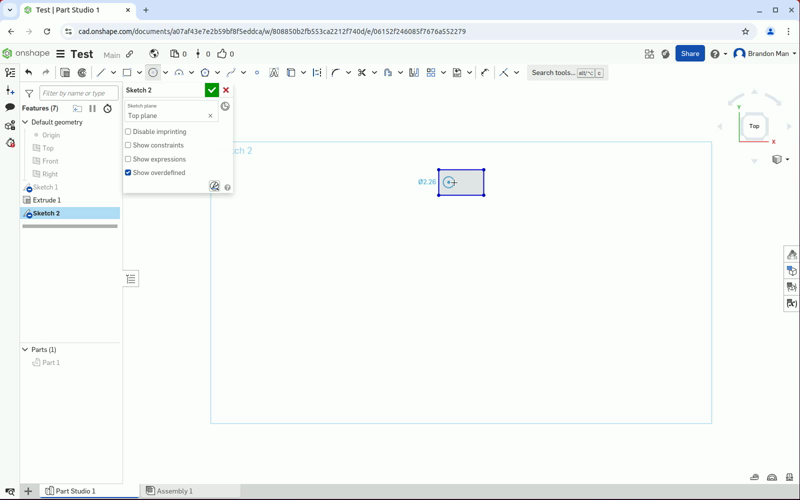
key(c)
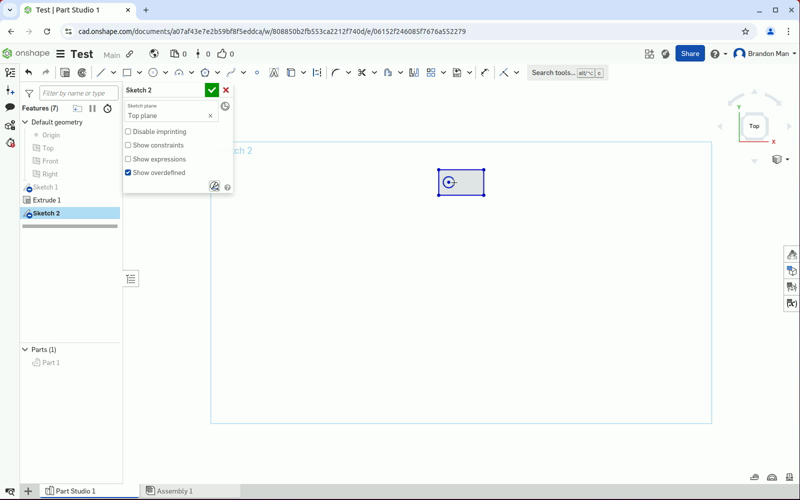
key_down(shift)
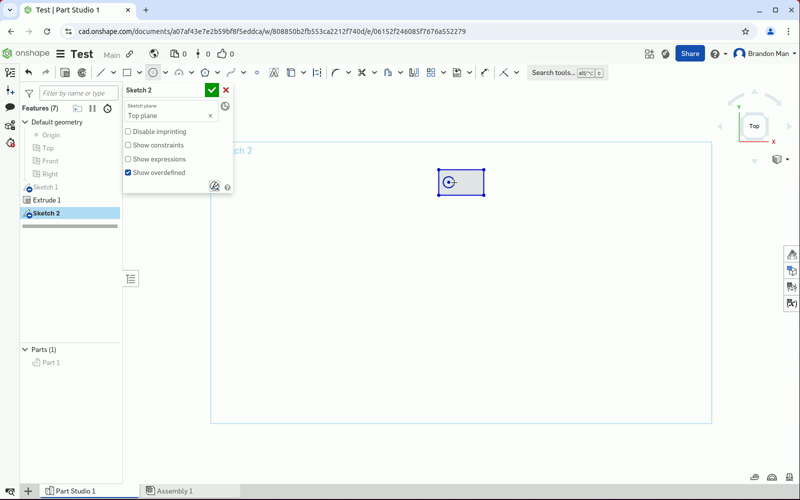
mouse_move(473, 182)
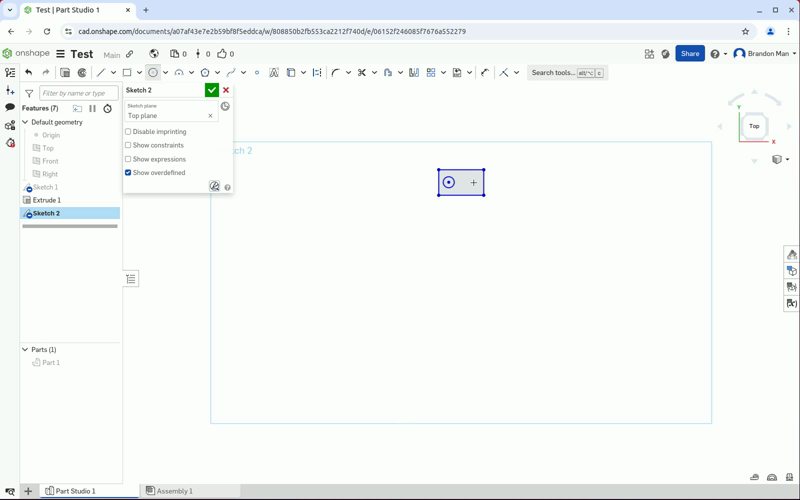
click(473, 182)
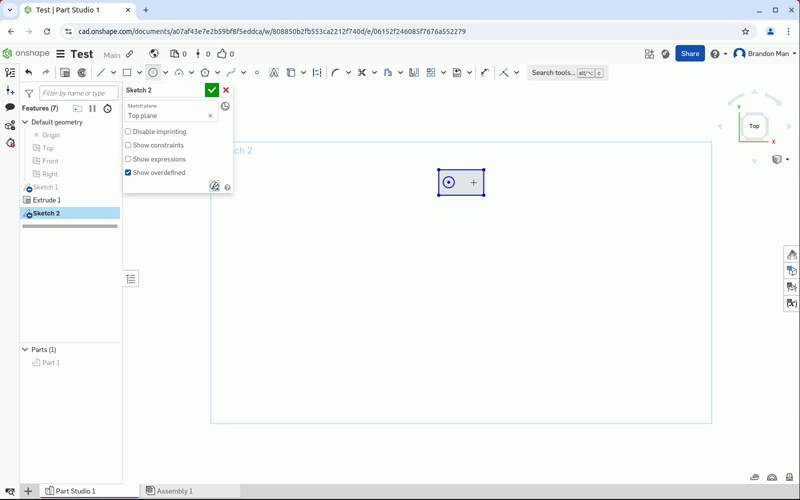
key_up(shift)
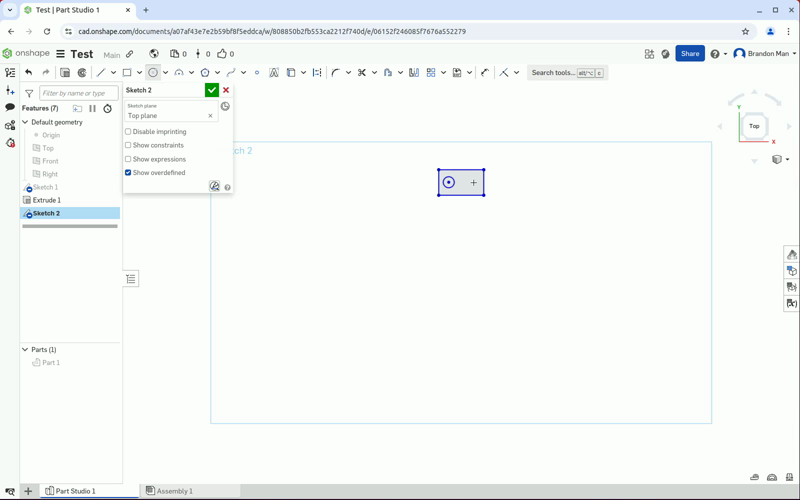
mouse_move(479, 182)
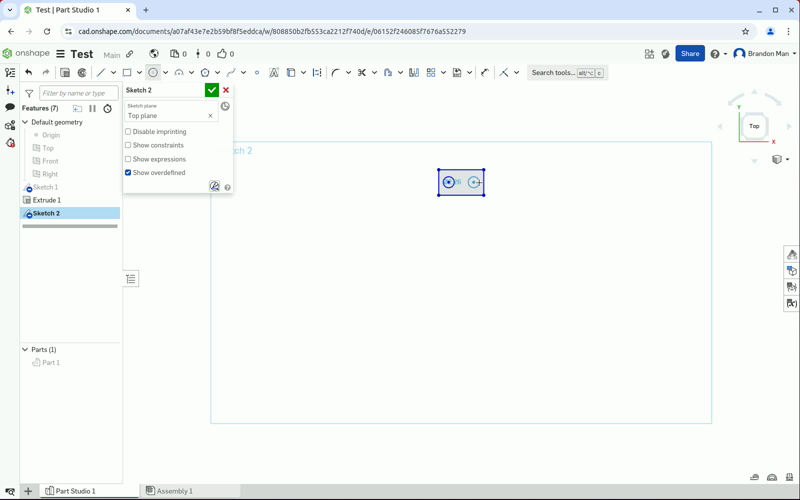
click(479, 182)
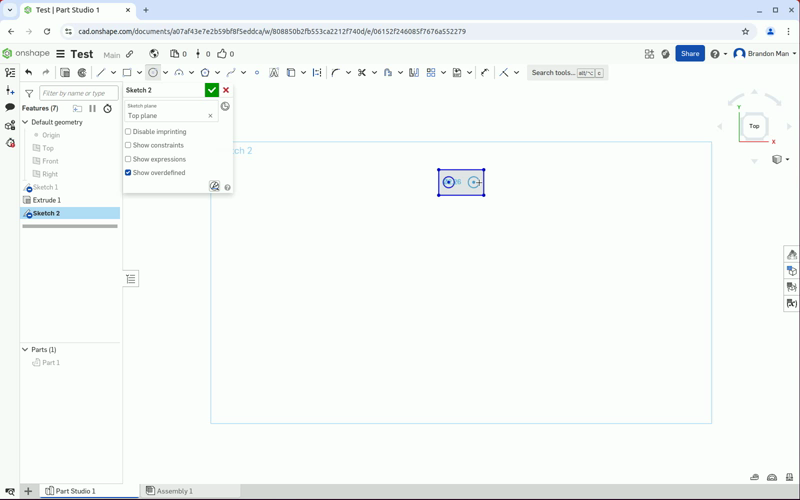
key(esc)
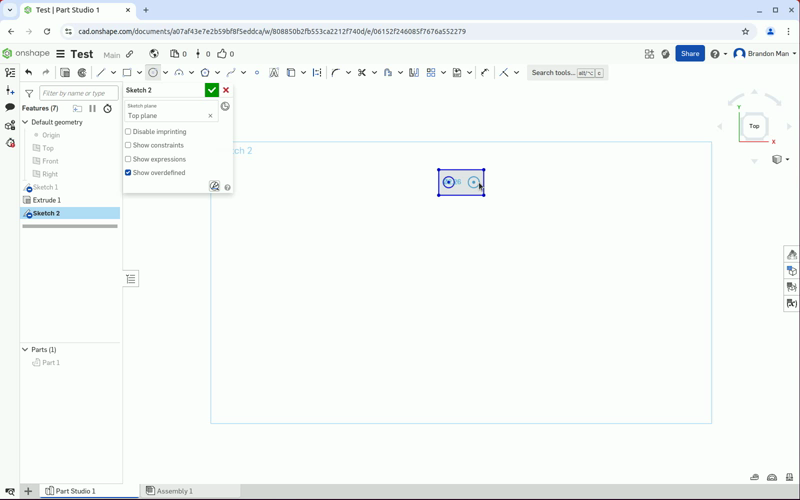
mouse_move(457, 172)
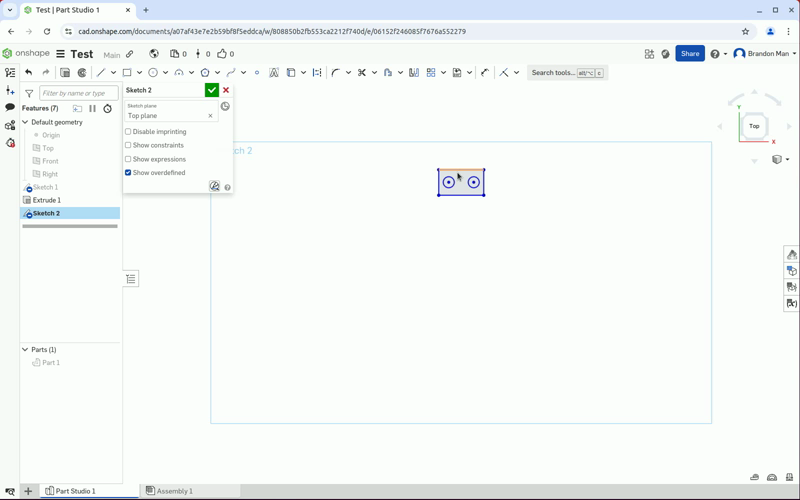
scroll(6)
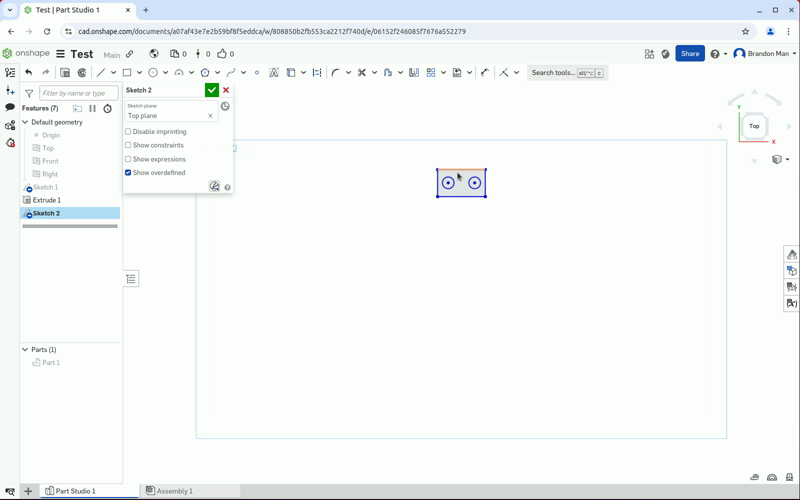
scroll(6)
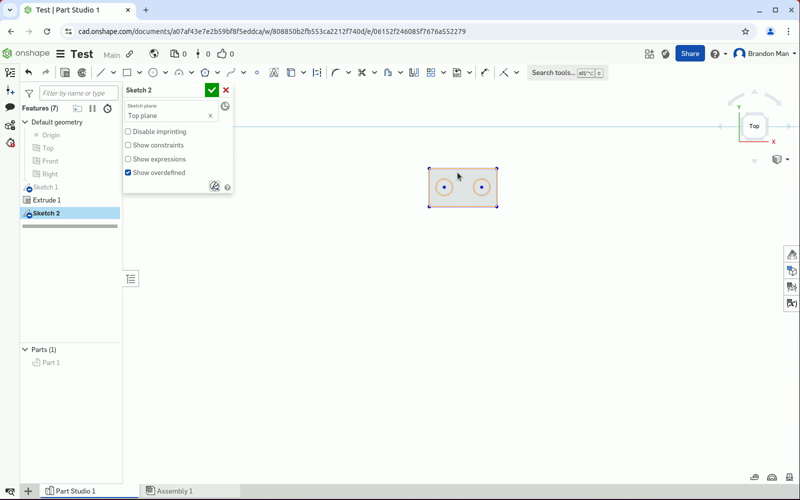
scroll(6)
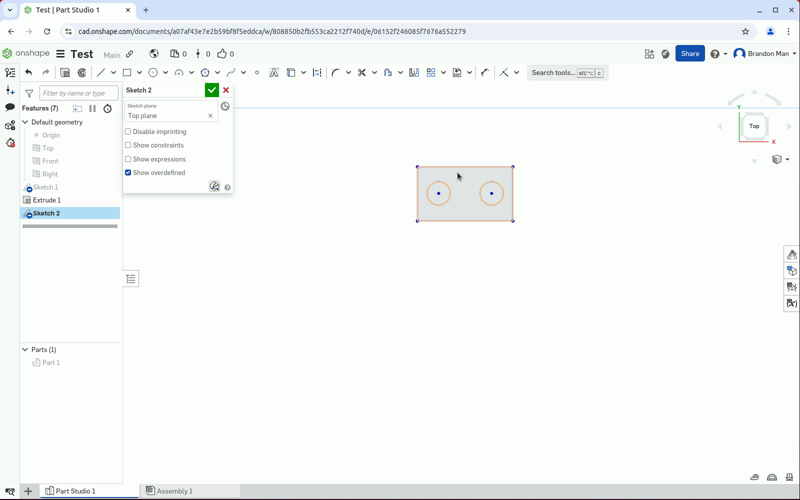
scroll(6)
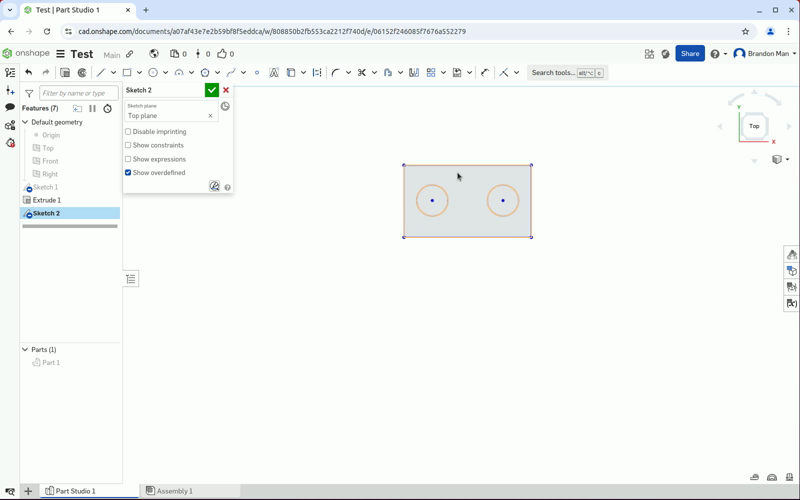
scroll(6)
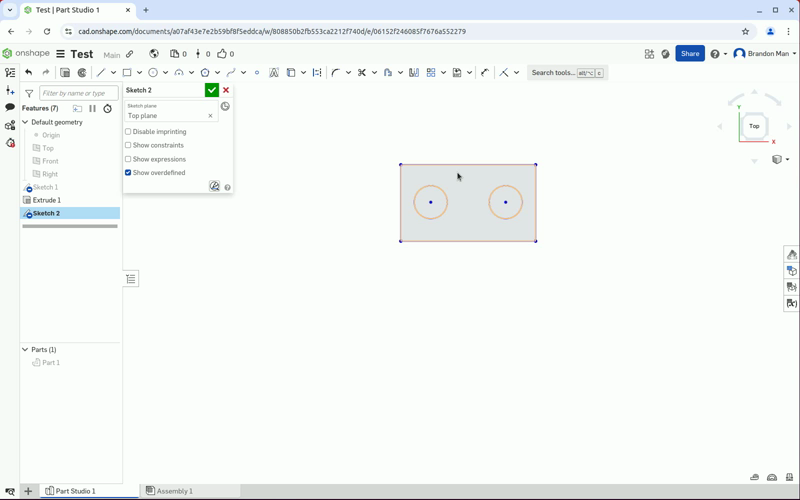
scroll(6)
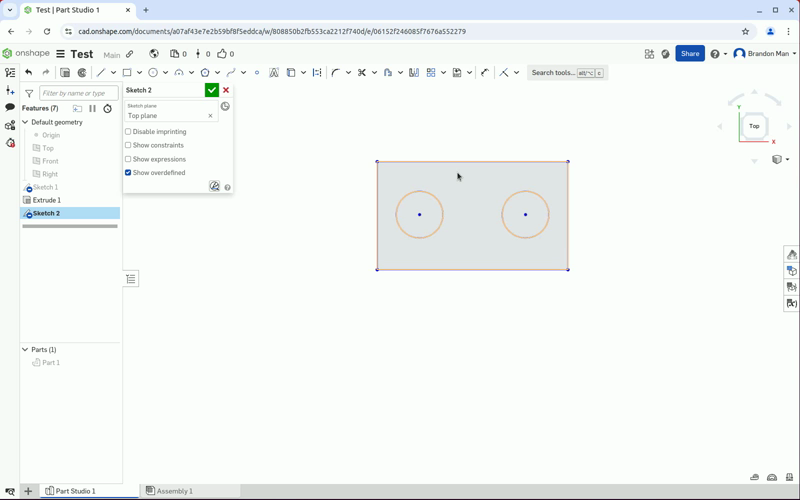
scroll(6)
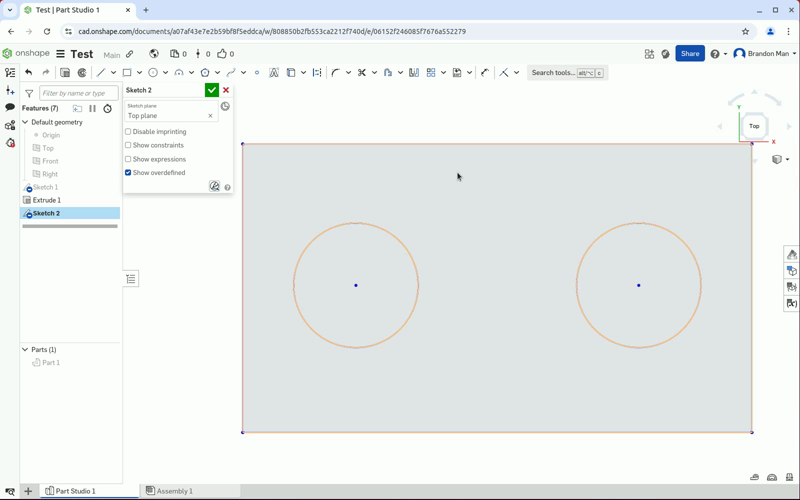
click(457, 172)
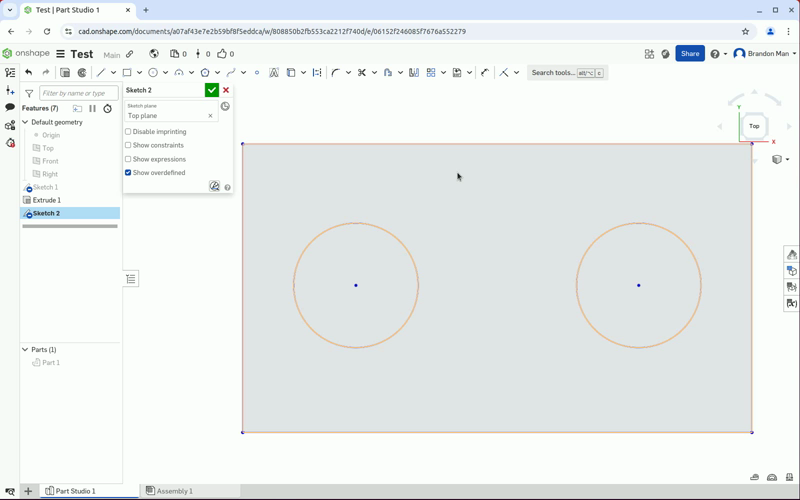
scroll(-6)
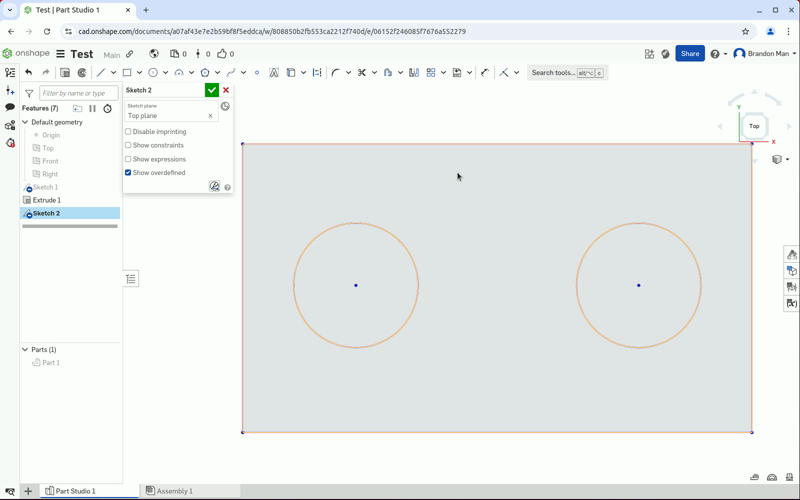
scroll(-6)
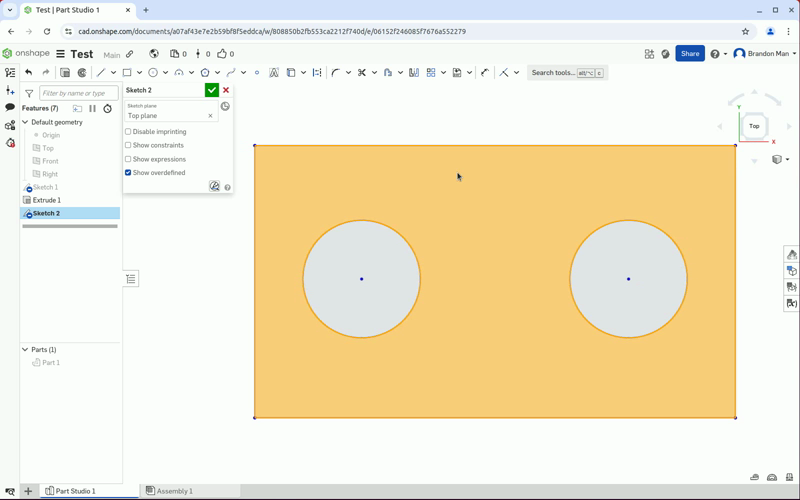
scroll(-6)
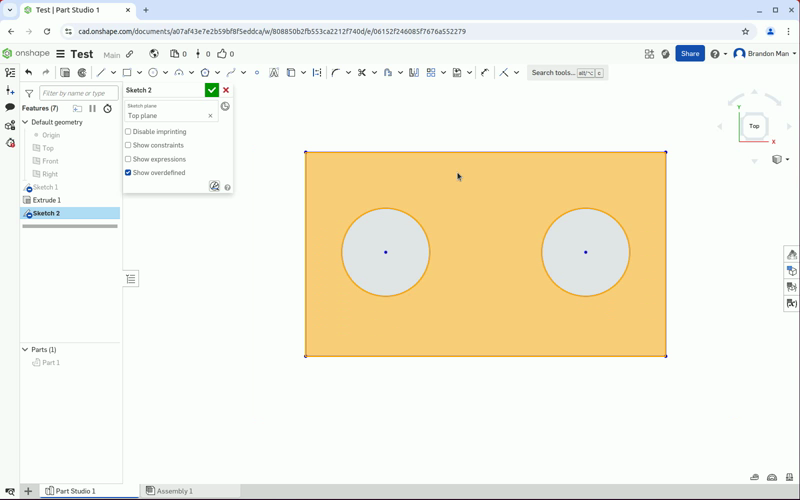
scroll(-6)
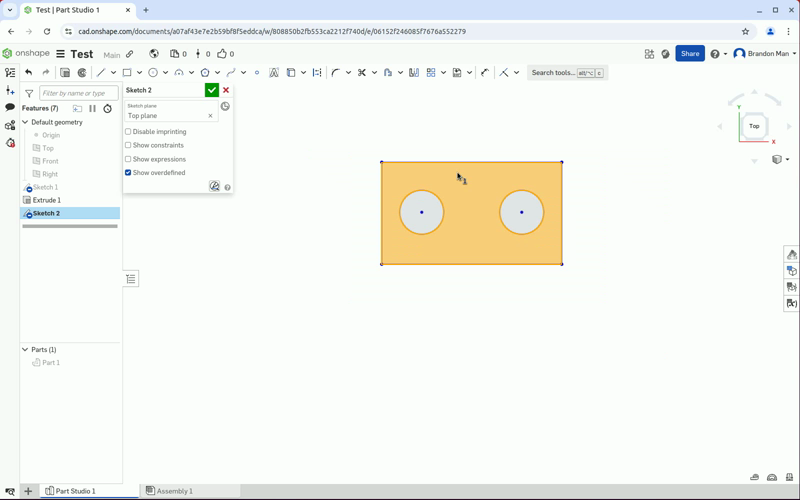
scroll(-6)
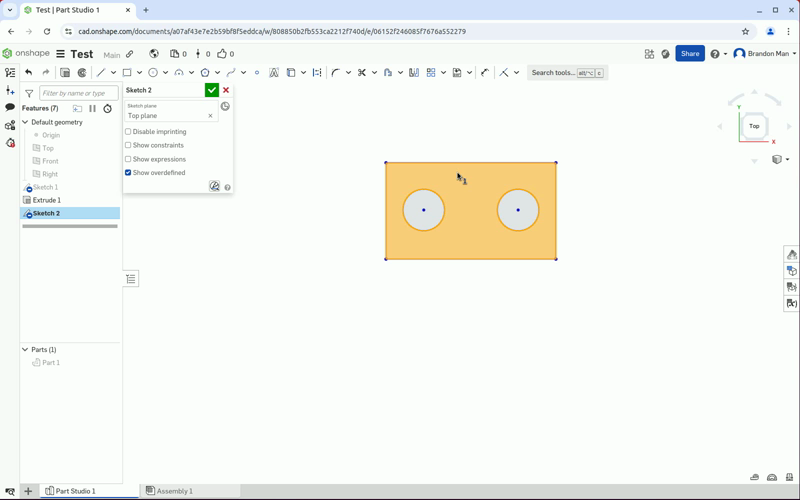
scroll(-6)
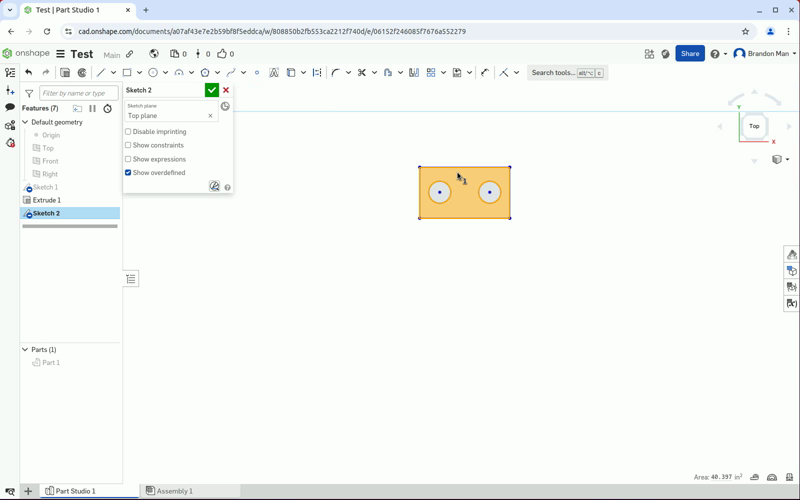
scroll(-6)
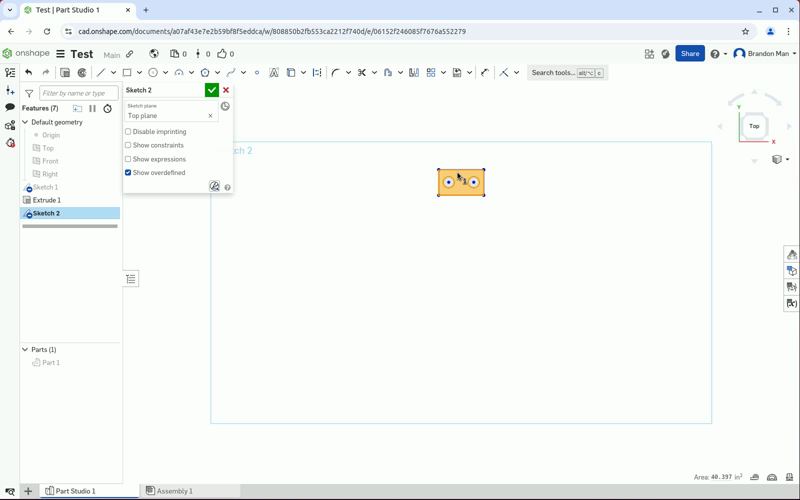
mouse_move(73, 352)
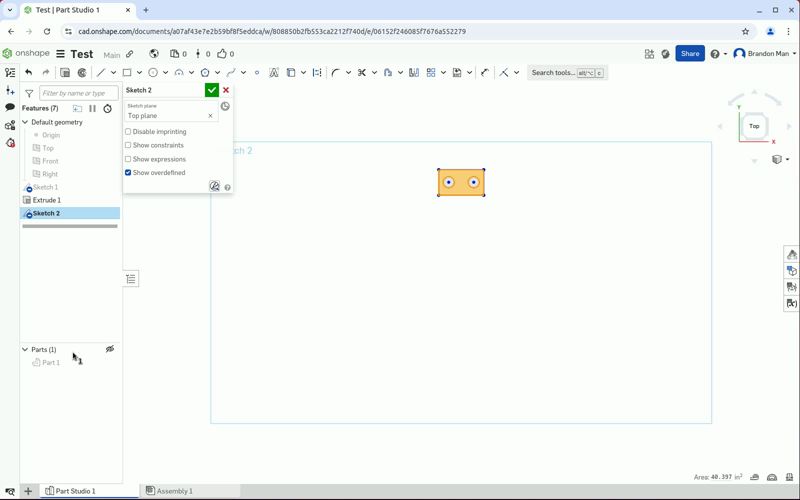
key(shift+y)
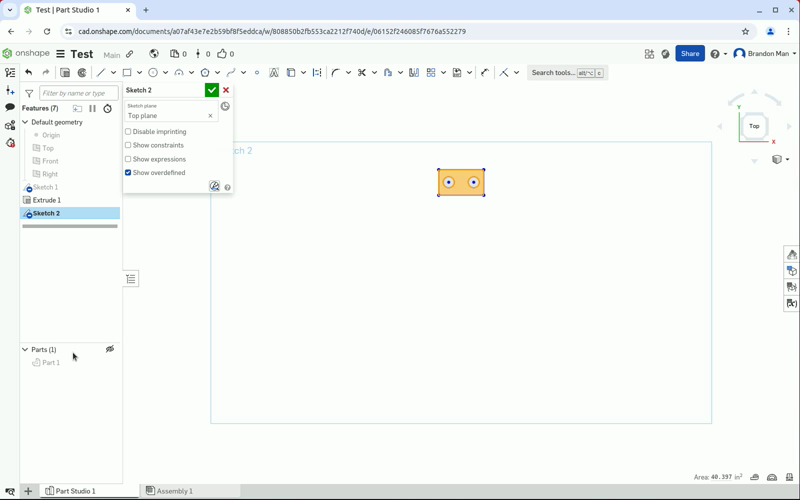
key(shift+e)
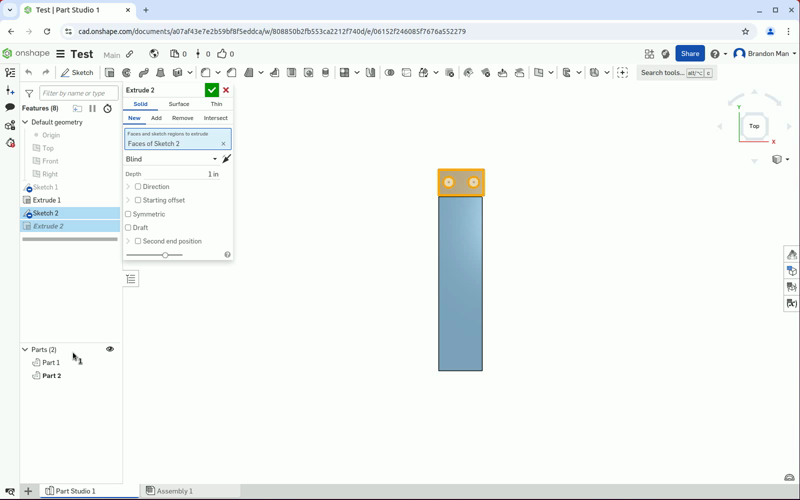
mouse_move(143, 106)
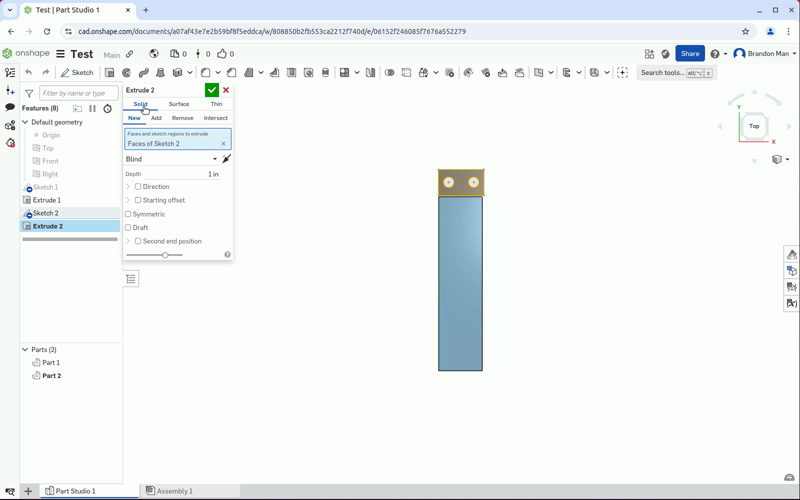
click(143, 106)
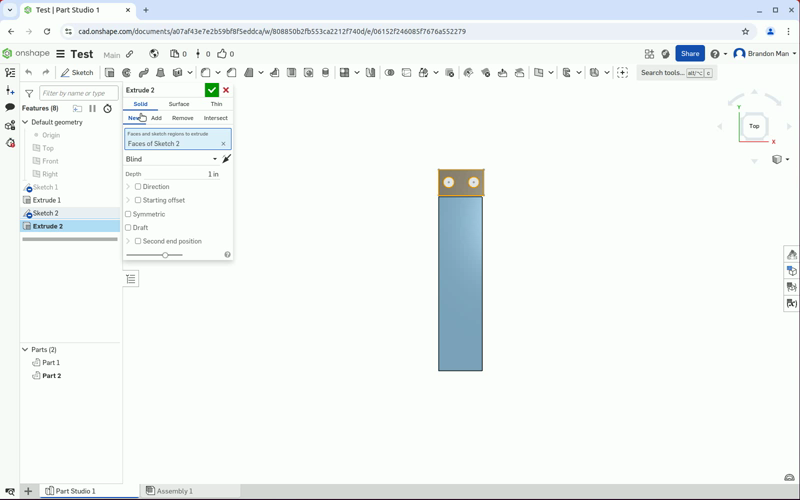
mouse_move(137, 120)
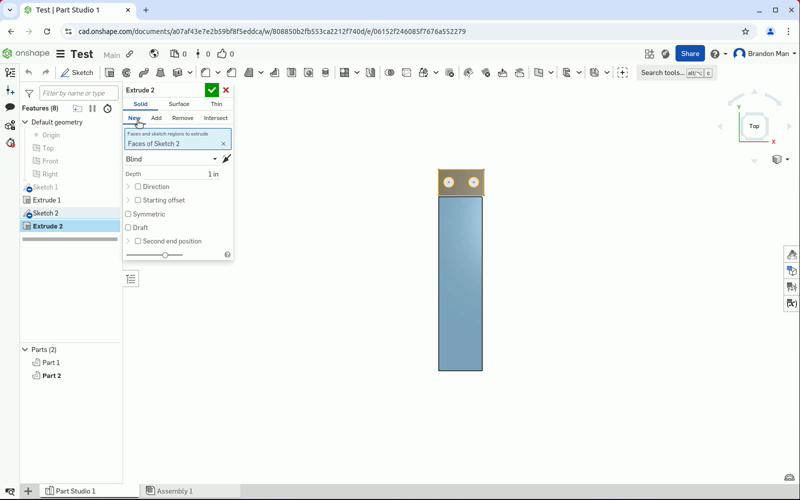
click(137, 120)
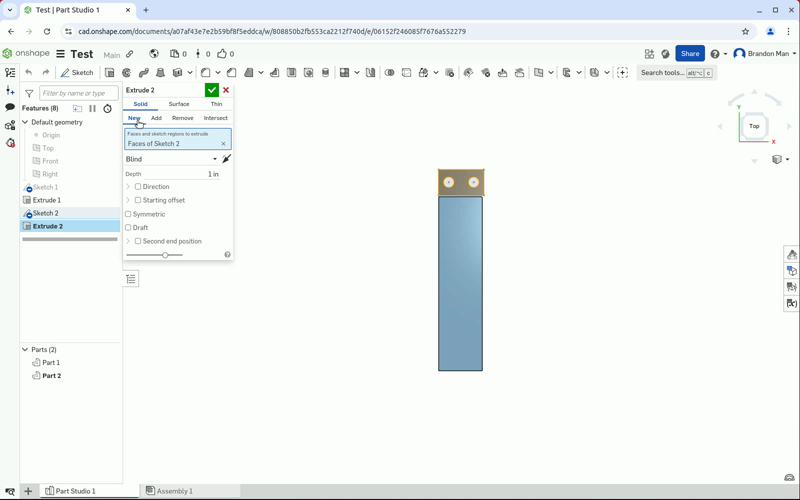
key(tab, 4)
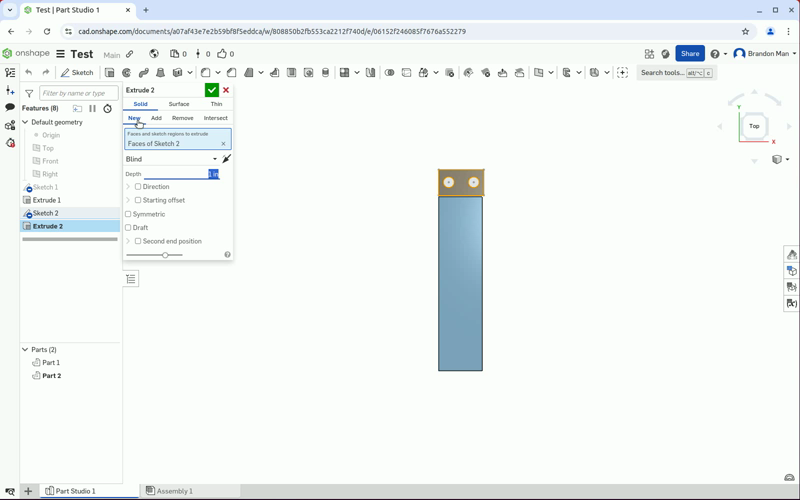
text(5.536)
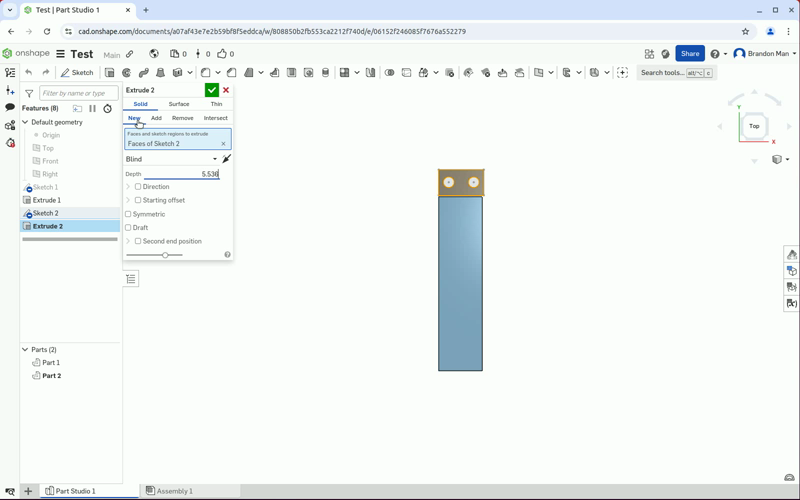
key(enter)
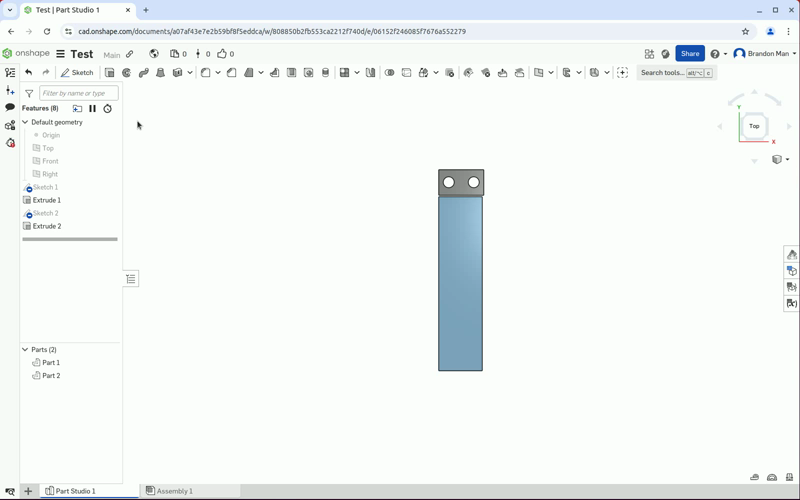
key(shift+h)
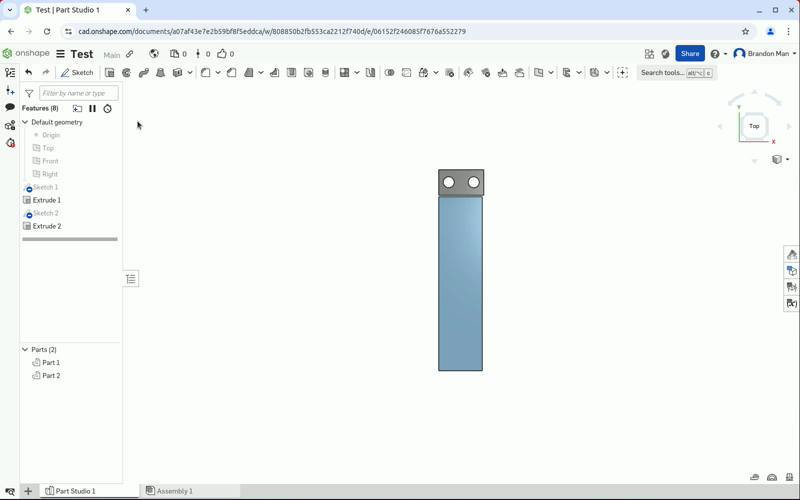
key(shift+h)
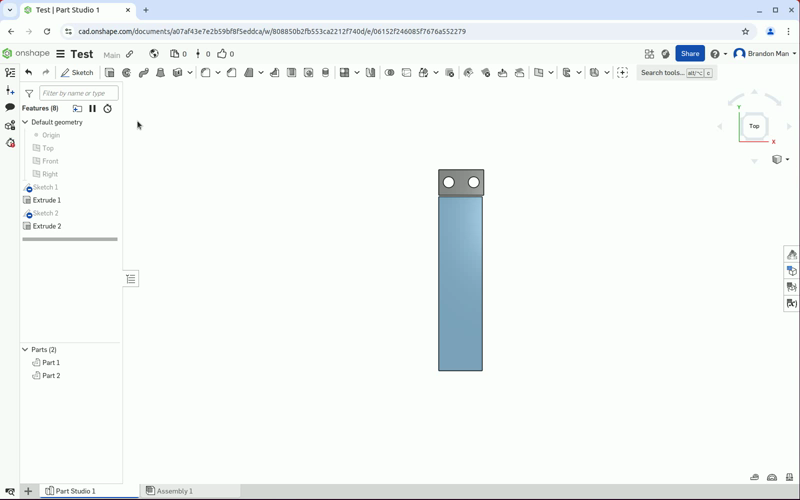
mouse_move(73, 189)
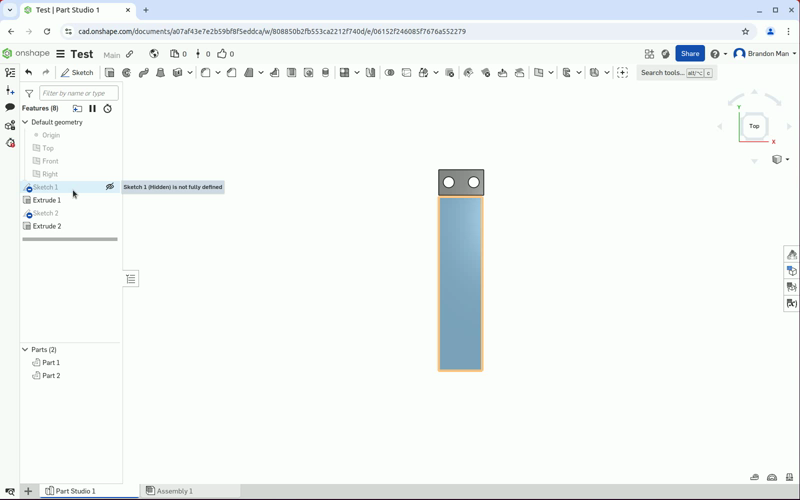
click(73, 189)
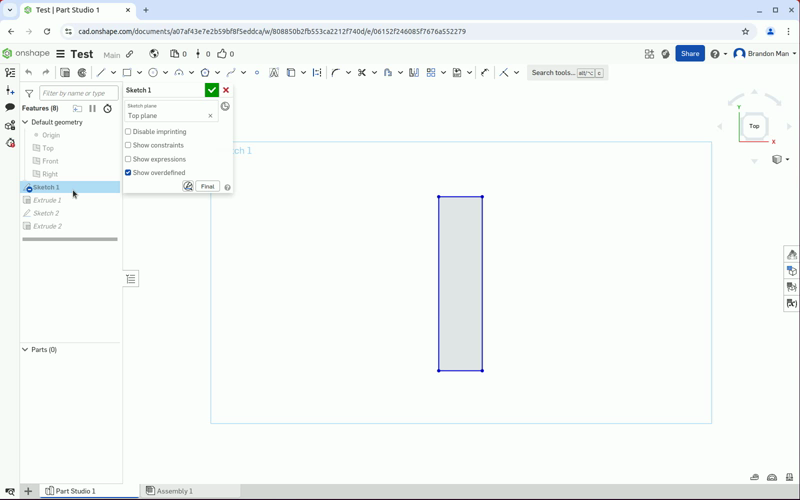
mouse_move(229, 92)
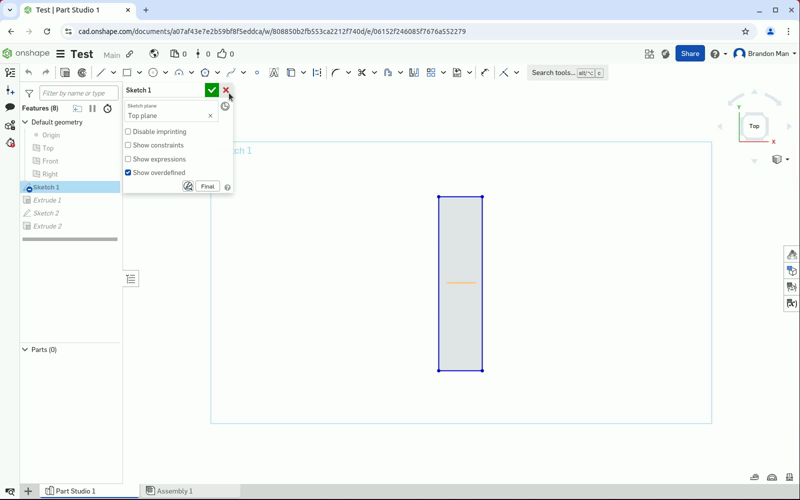
click(229, 92)
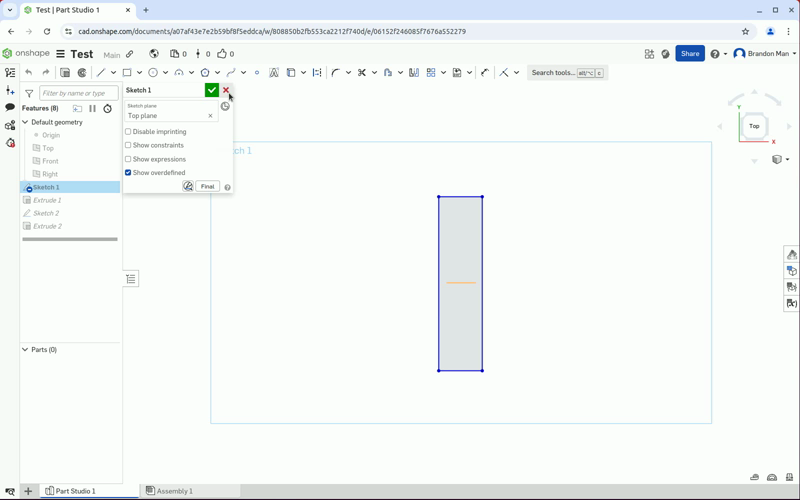
key(shift+s)
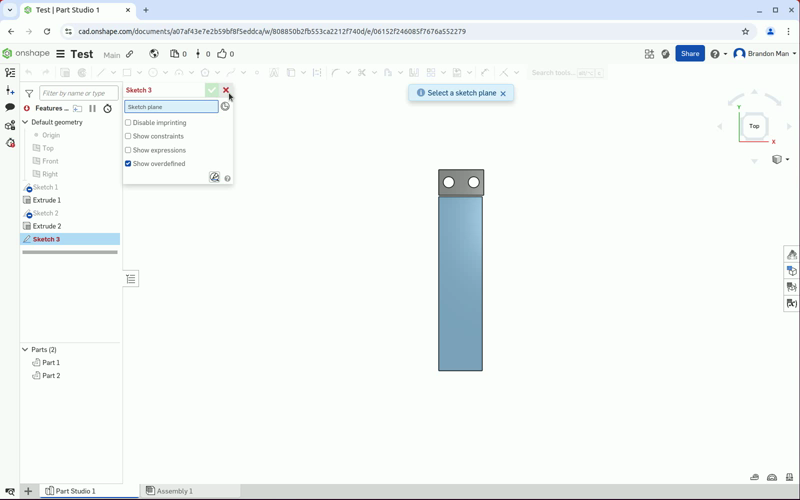
mouse_move(73, 150)
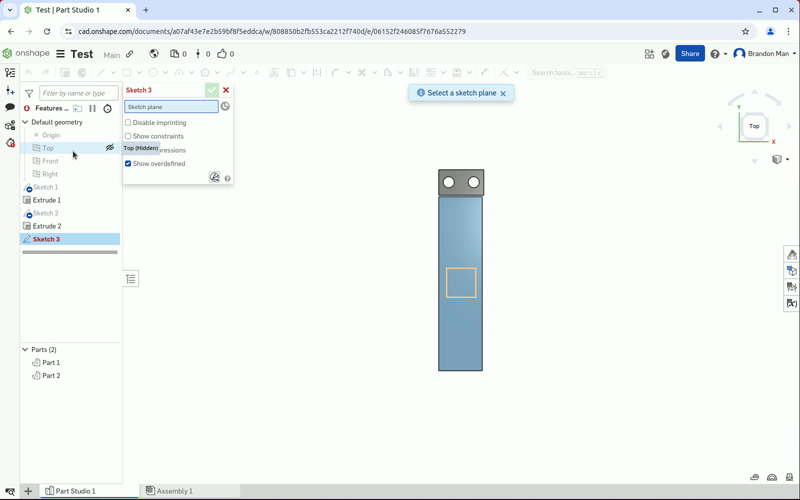
click(73, 150)
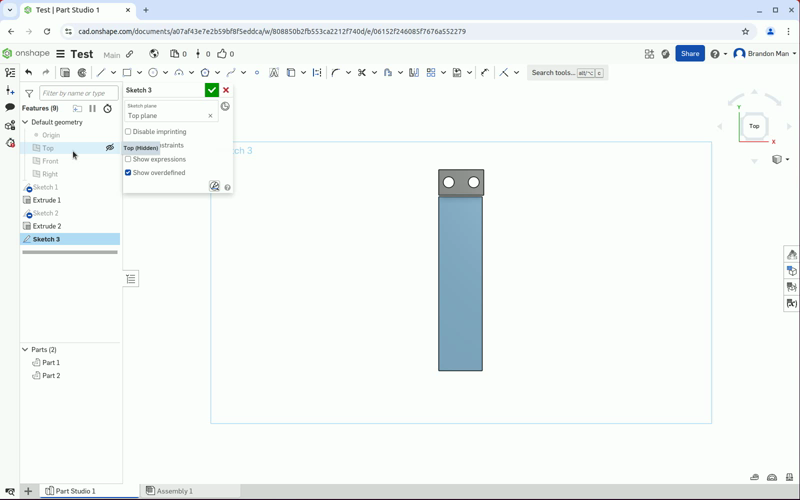
mouse_move(73, 352)
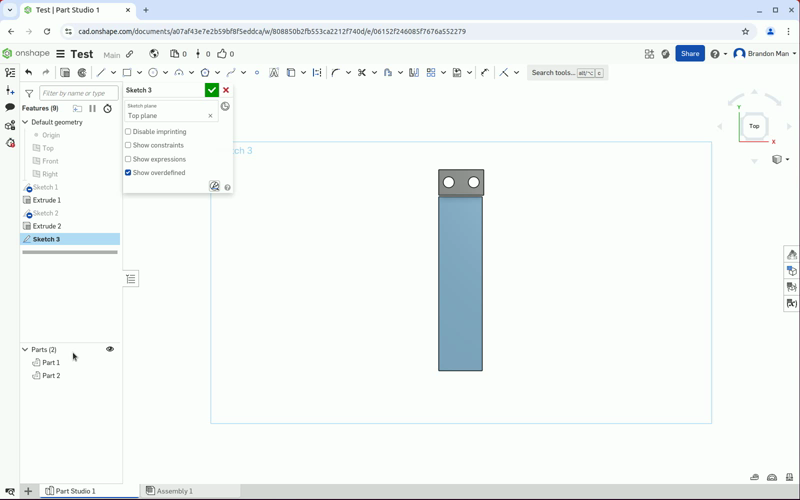
key(y)
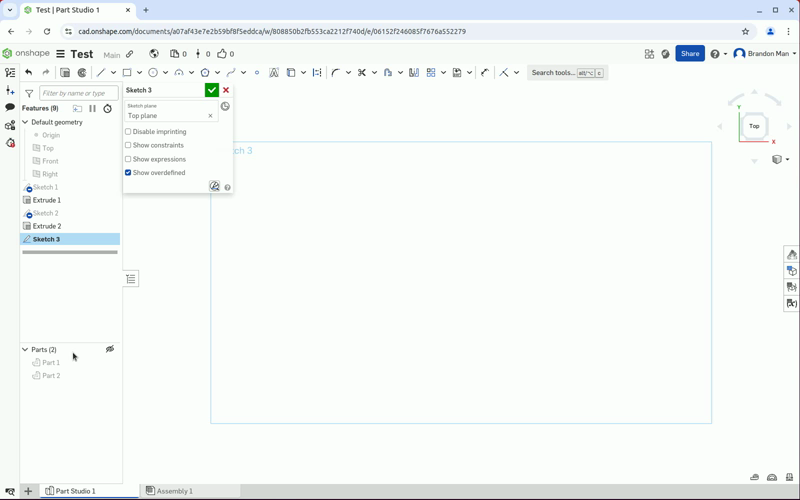
key(l)
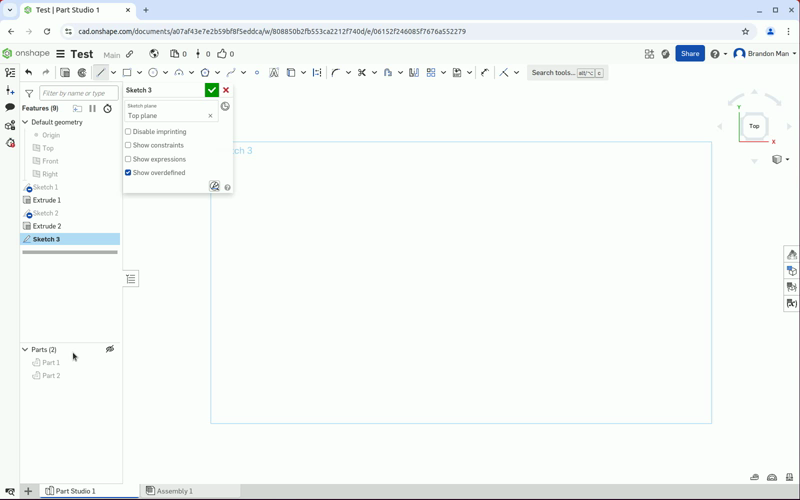
key_down(shift)
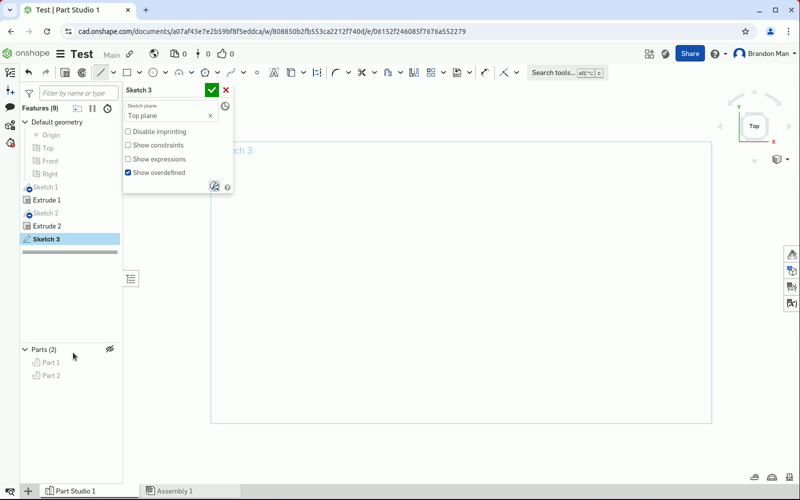
mouse_move(438, 395)
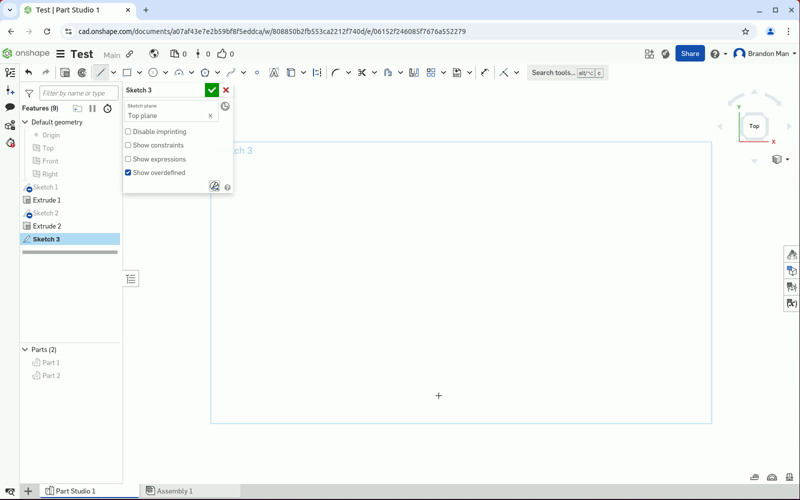
click(438, 395)
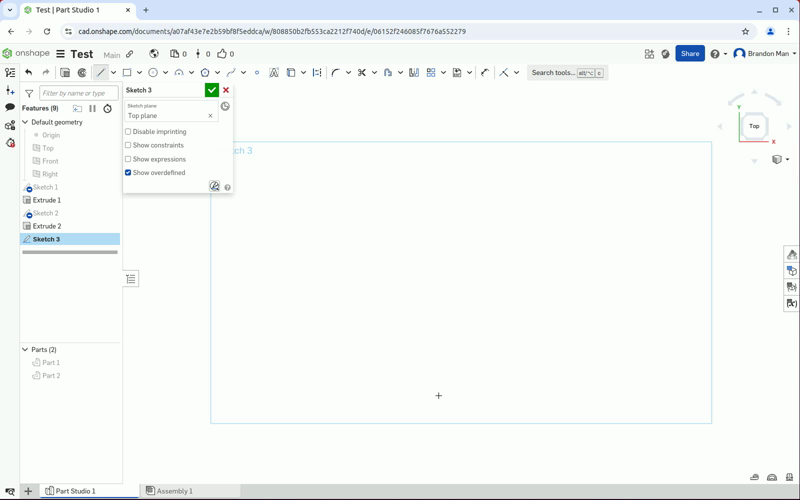
key_up(shift)
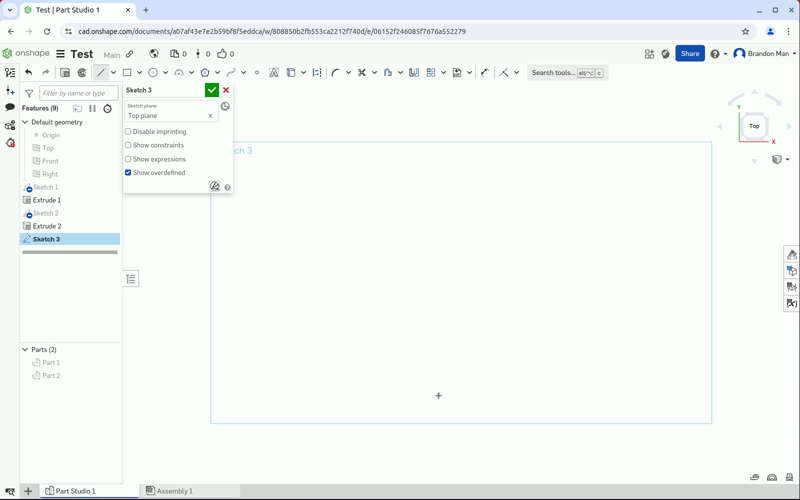
key_down(shift)
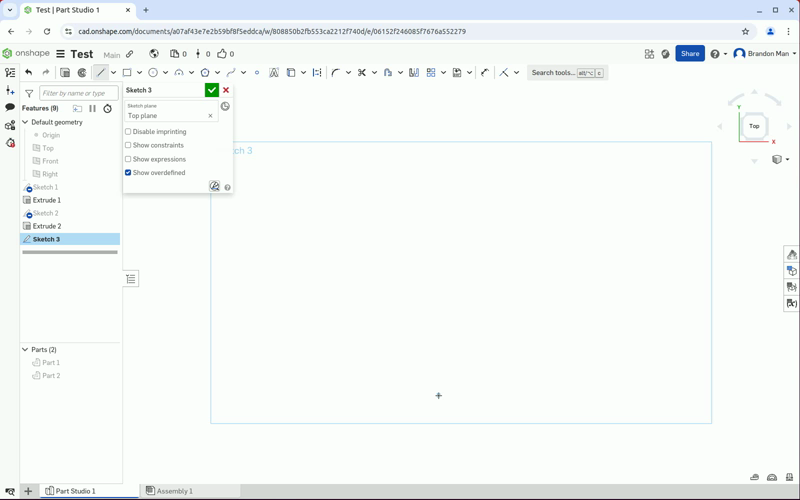
mouse_move(468, 395)
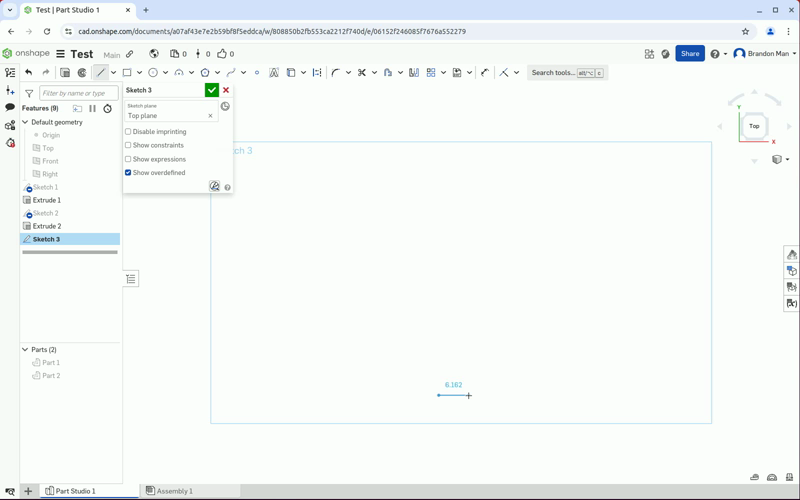
mouse_move(483, 395)
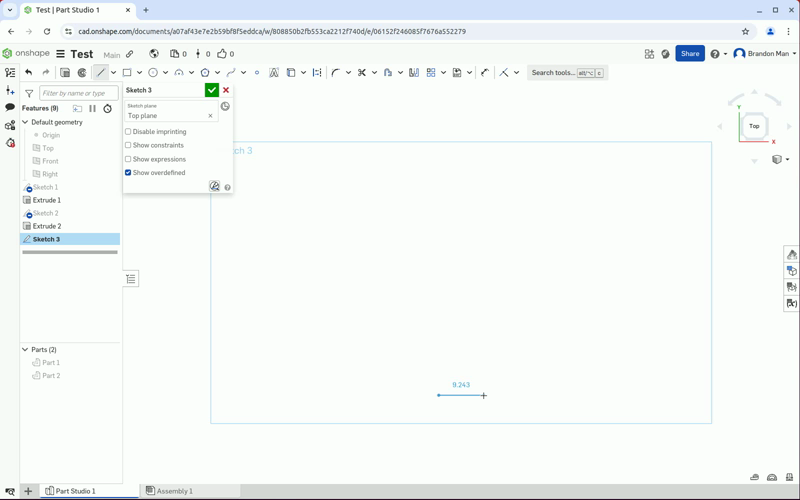
click(483, 395)
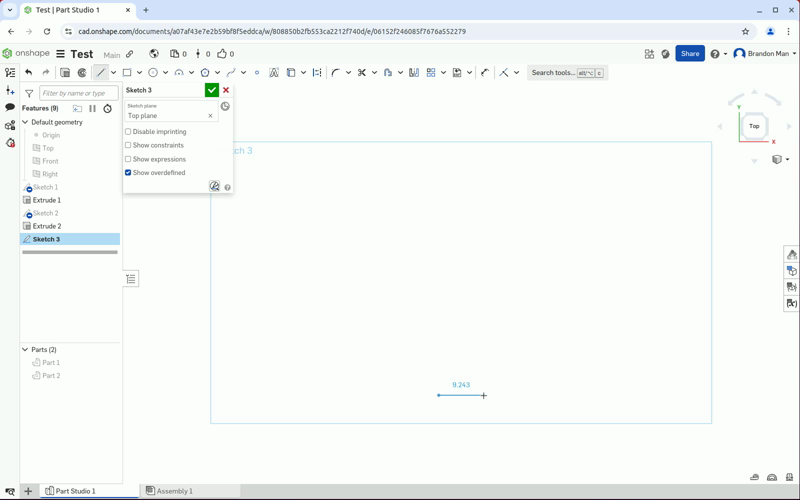
key_up(shift)
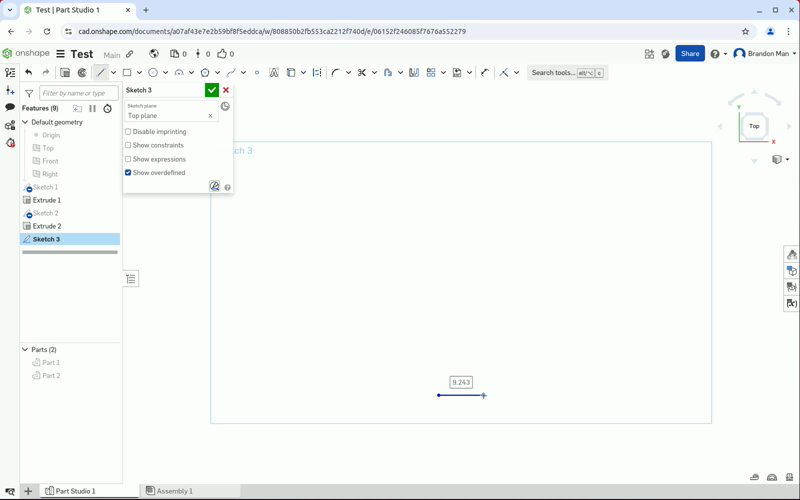
key_down(shift)
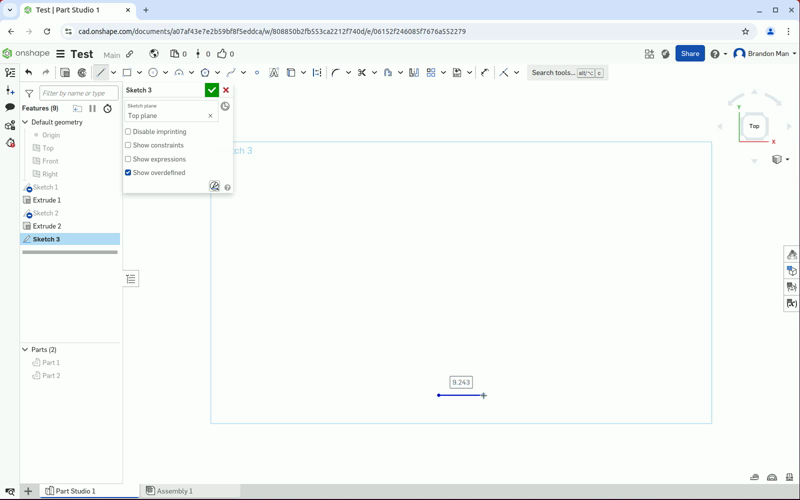
mouse_move(513, 395)
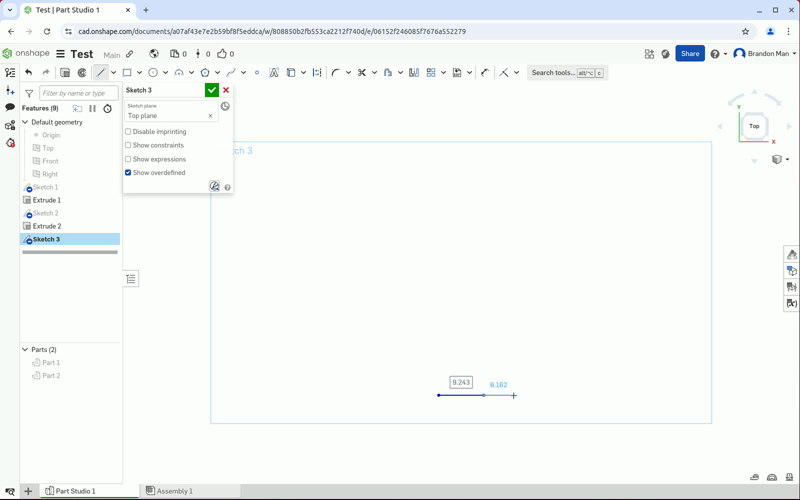
mouse_move(483, 370)
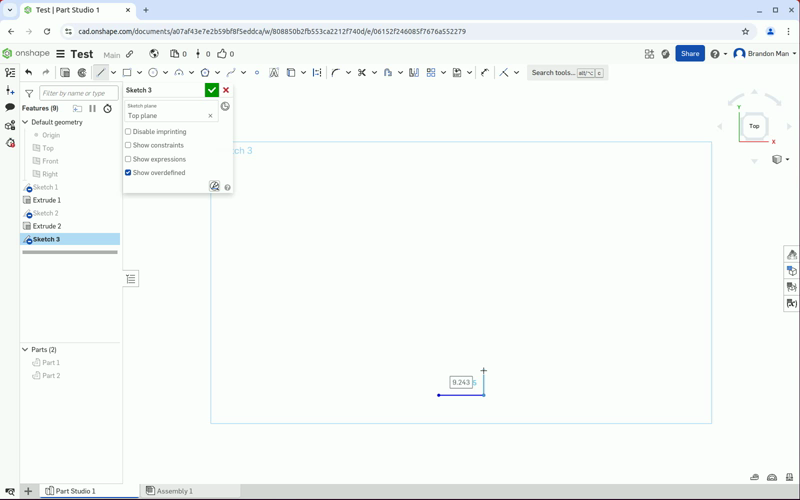
click(483, 370)
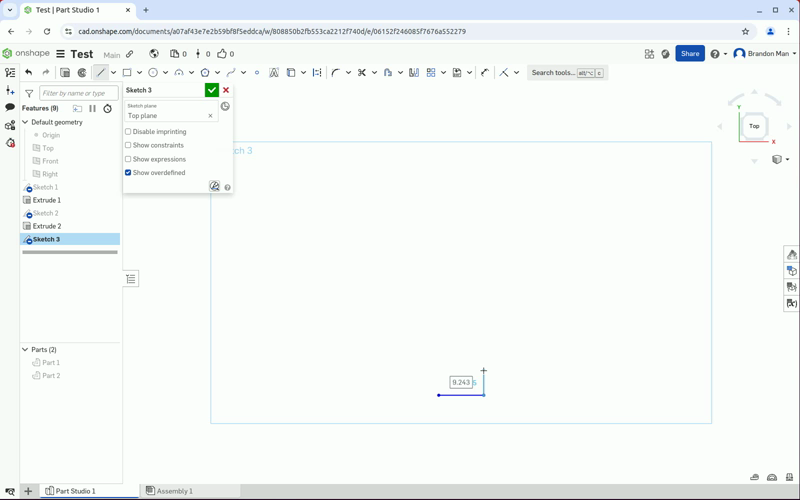
key_up(shift)
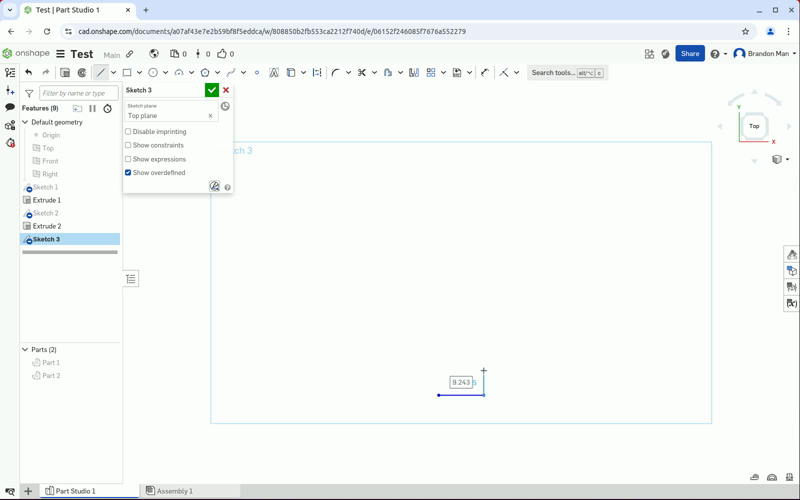
key_down(shift)
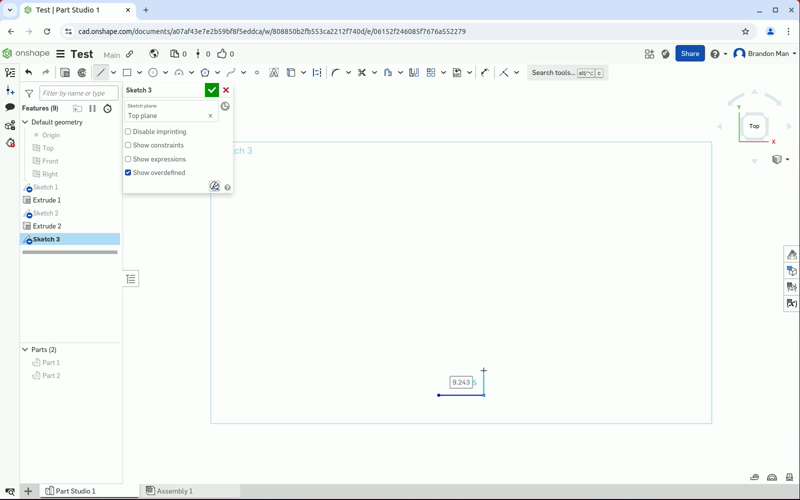
mouse_move(513, 370)
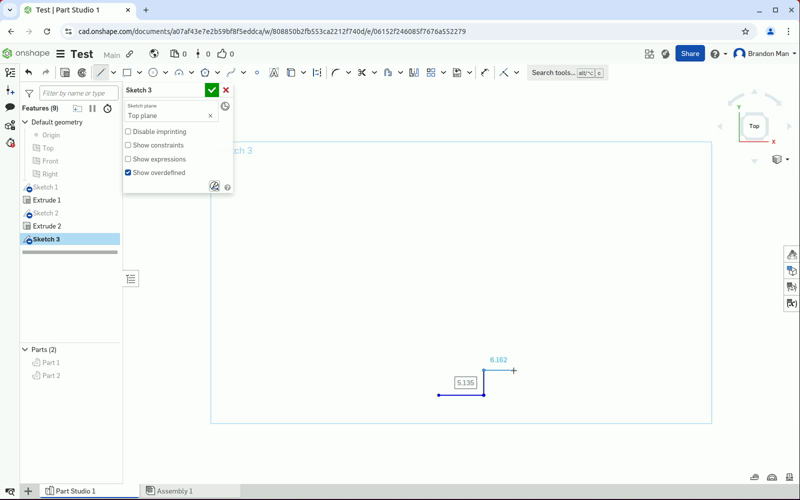
mouse_move(438, 370)
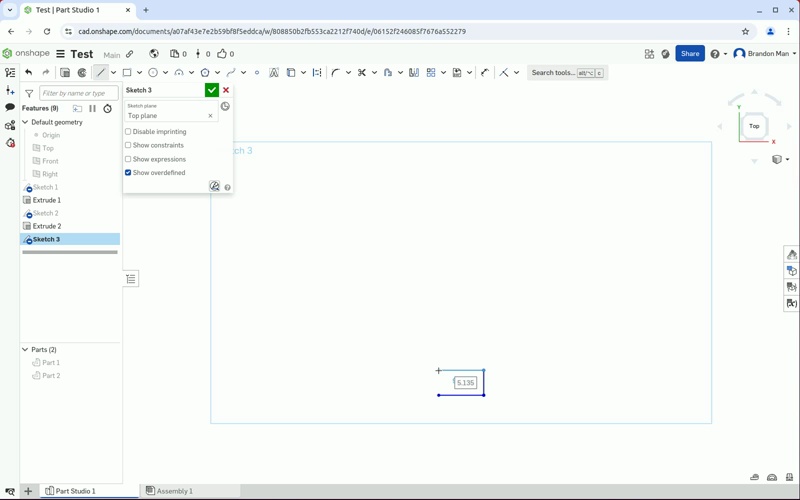
click(438, 370)
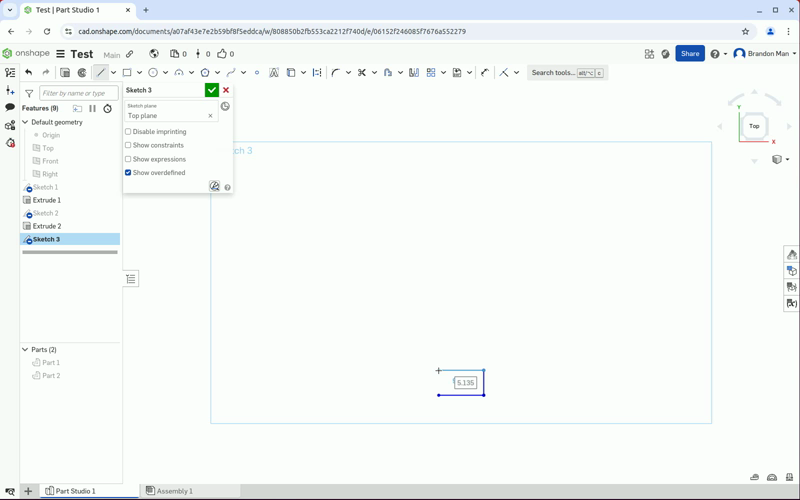
key_up(shift)
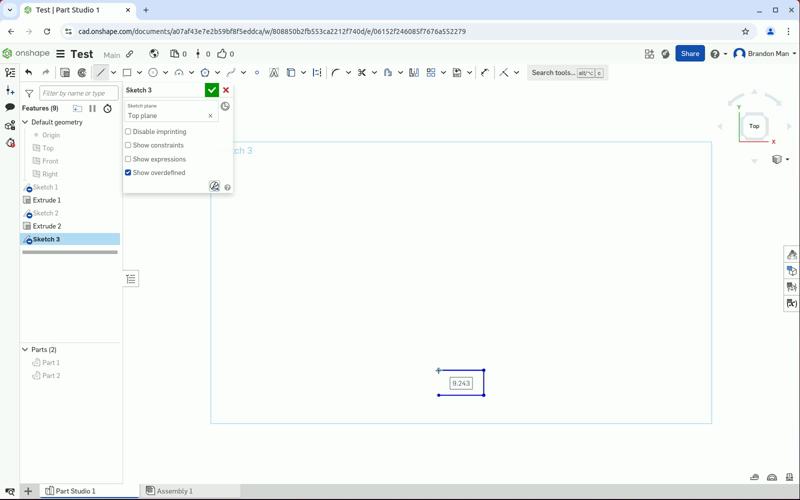
mouse_move(468, 370)
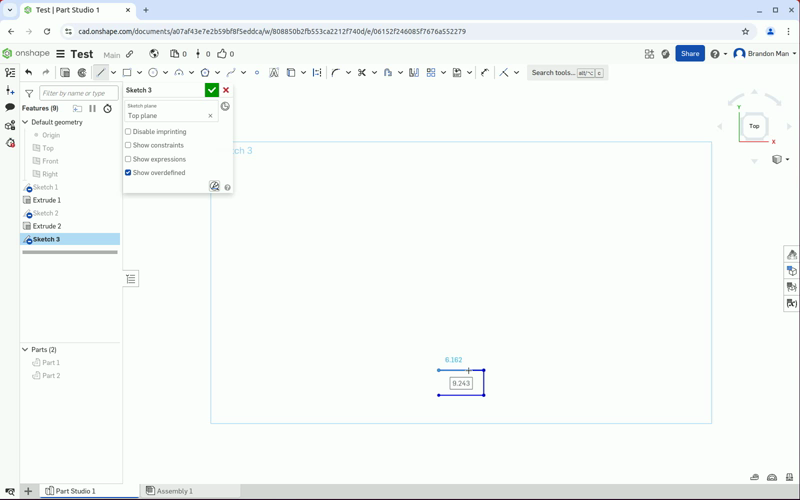
key_down(shift)
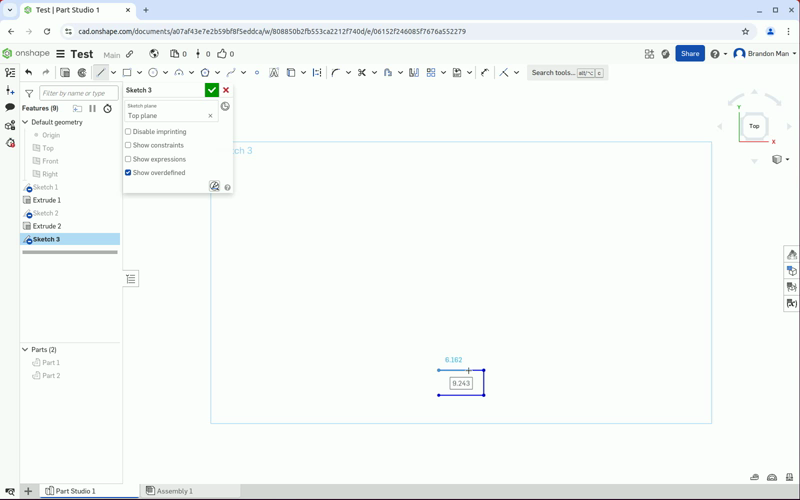
mouse_move(438, 395)
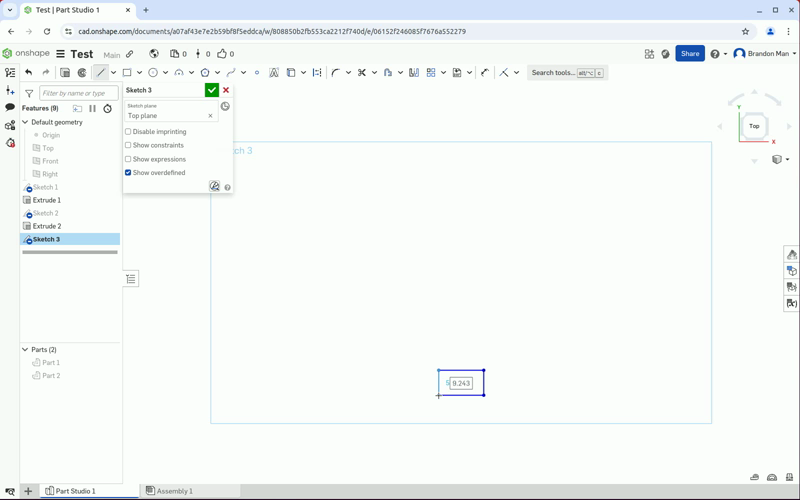
key_up(shift)
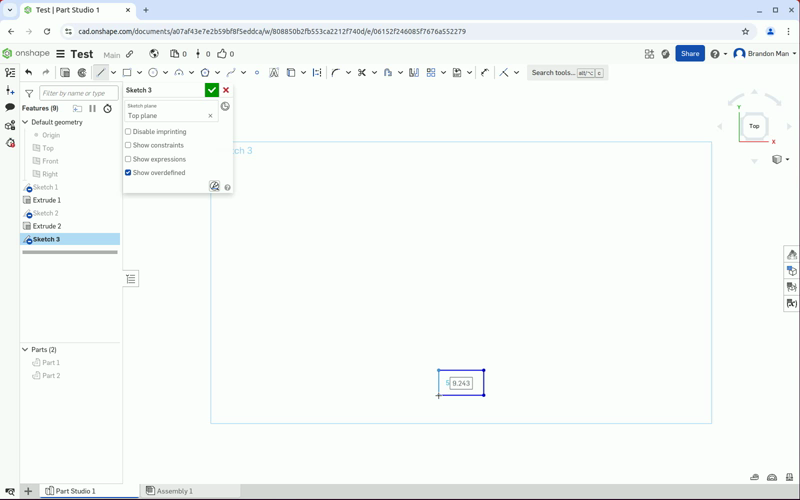
click(438, 395)
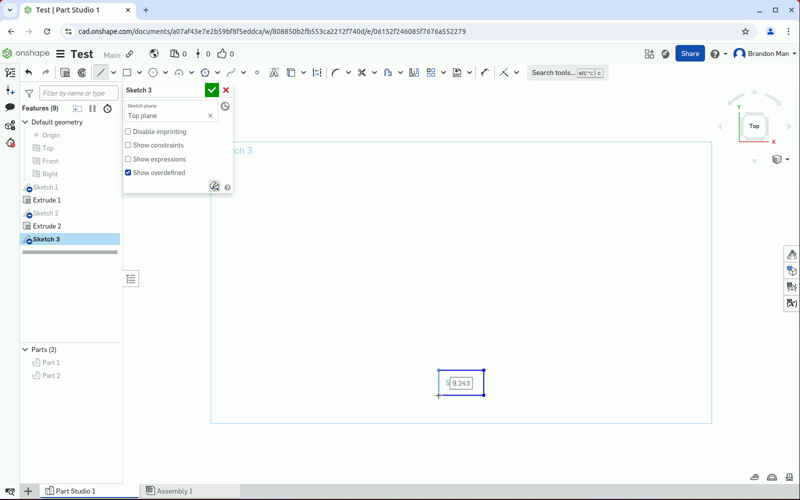
key(esc)
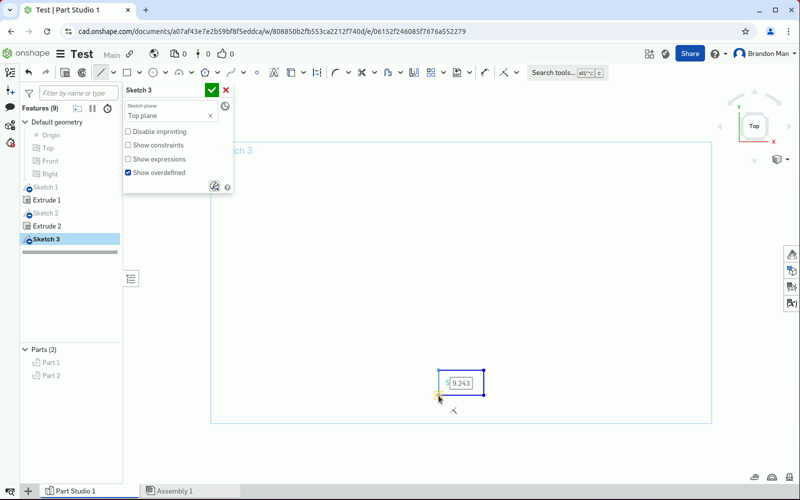
key(c)
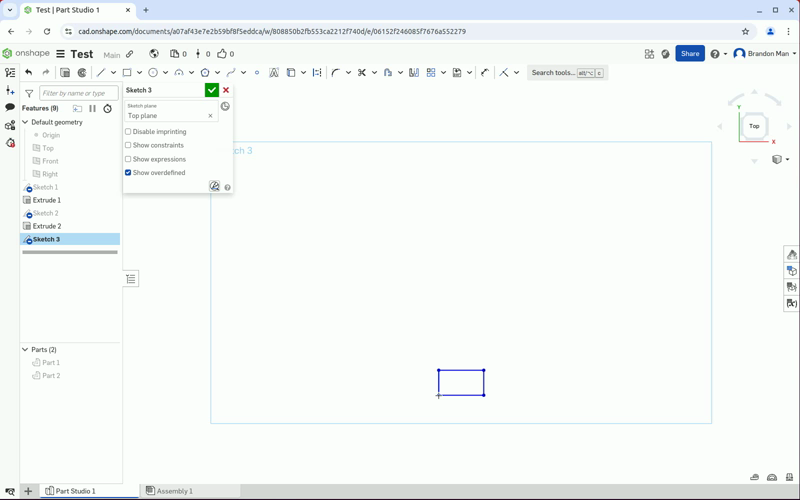
key_down(shift)
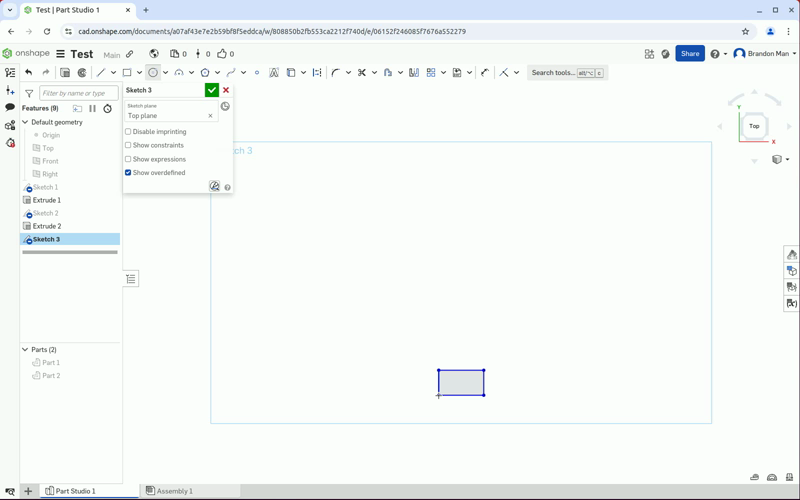
mouse_move(448, 382)
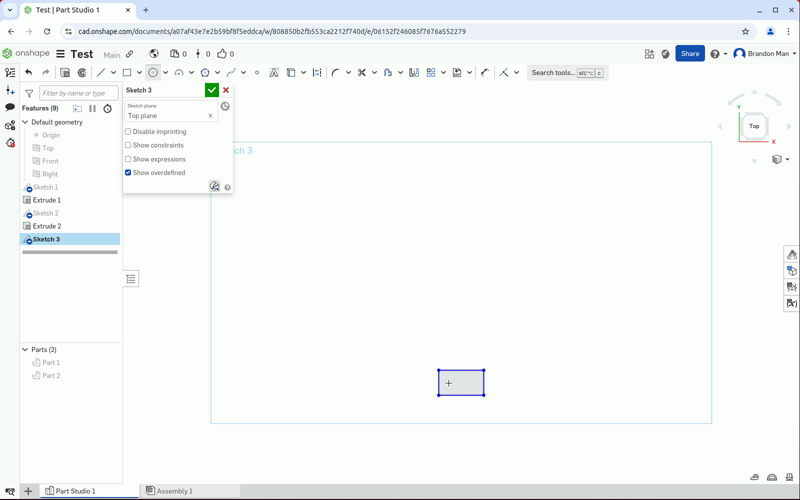
click(448, 382)
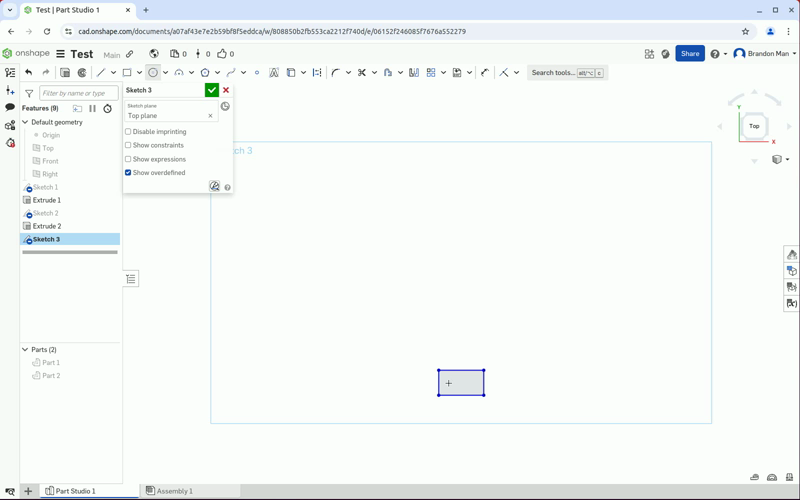
key_up(shift)
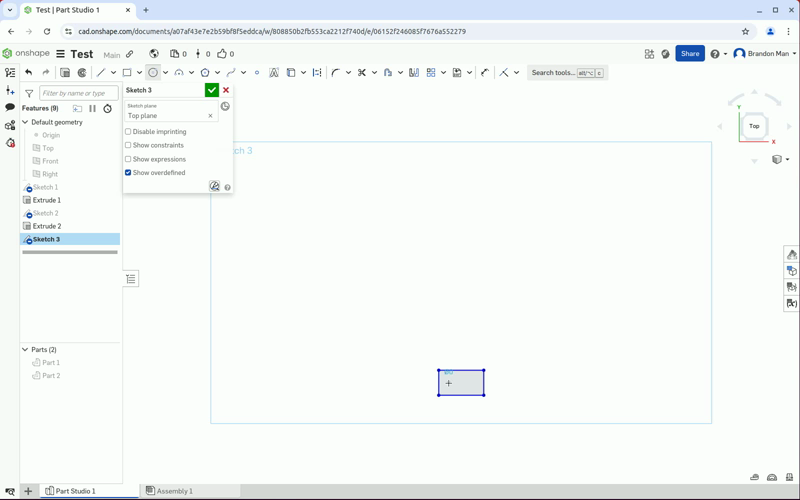
mouse_move(454, 382)
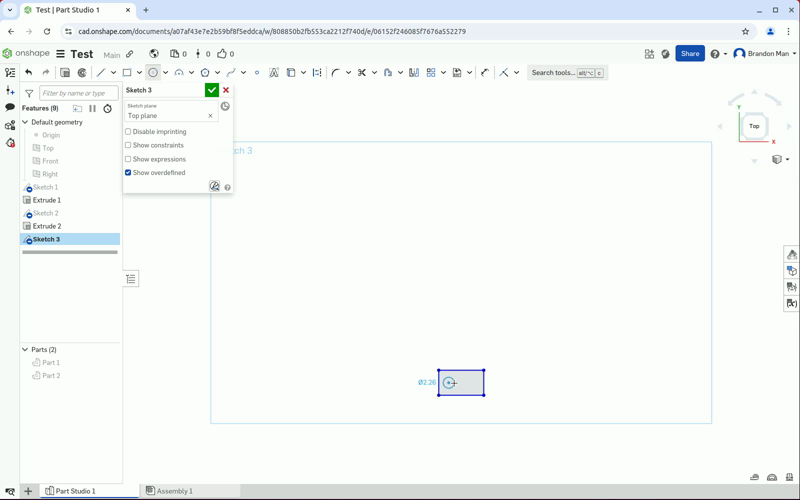
click(454, 382)
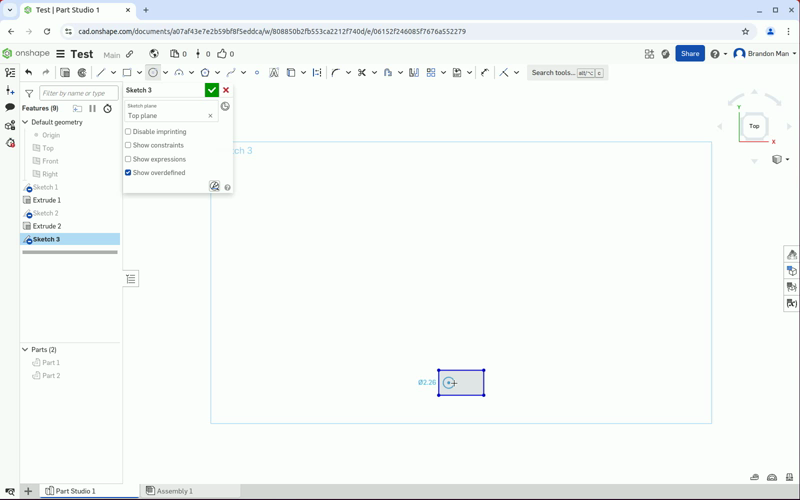
key(esc)
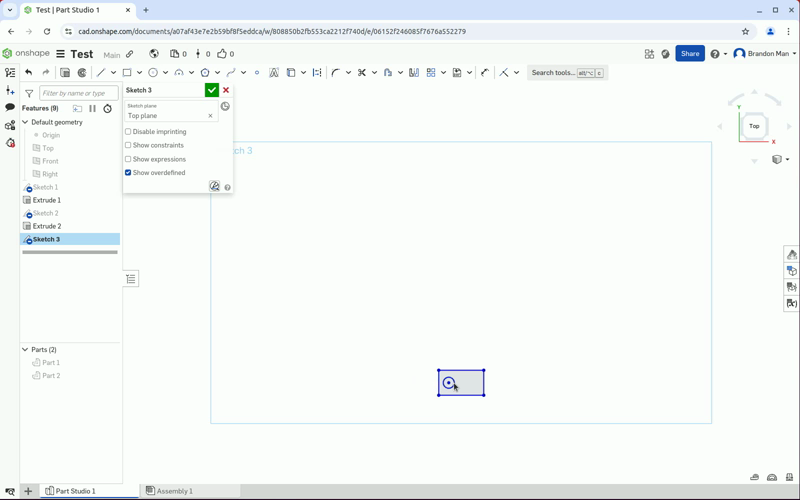
key(c)
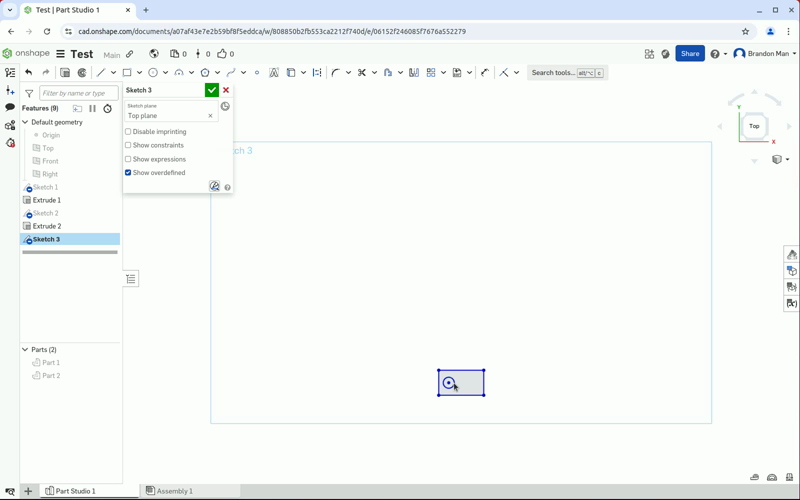
key_down(shift)
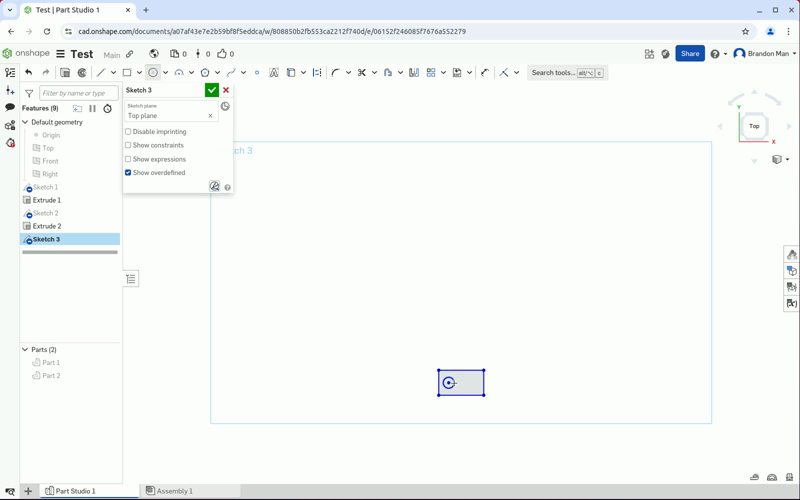
mouse_move(473, 382)
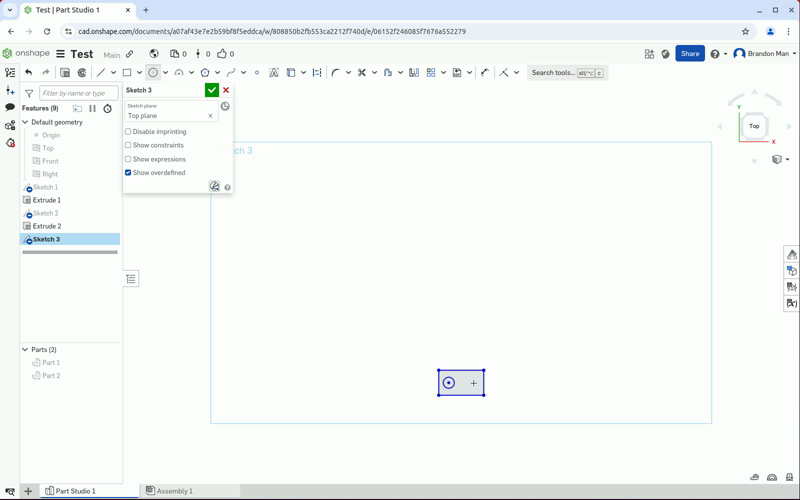
click(473, 382)
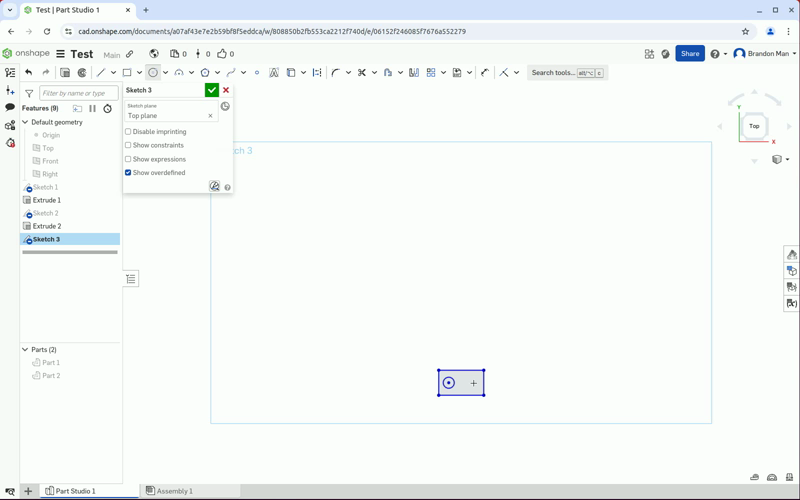
key_up(shift)
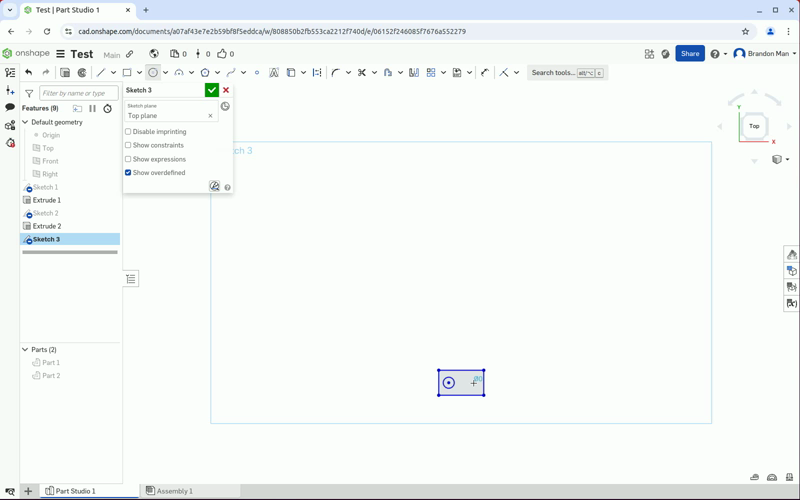
mouse_move(479, 382)
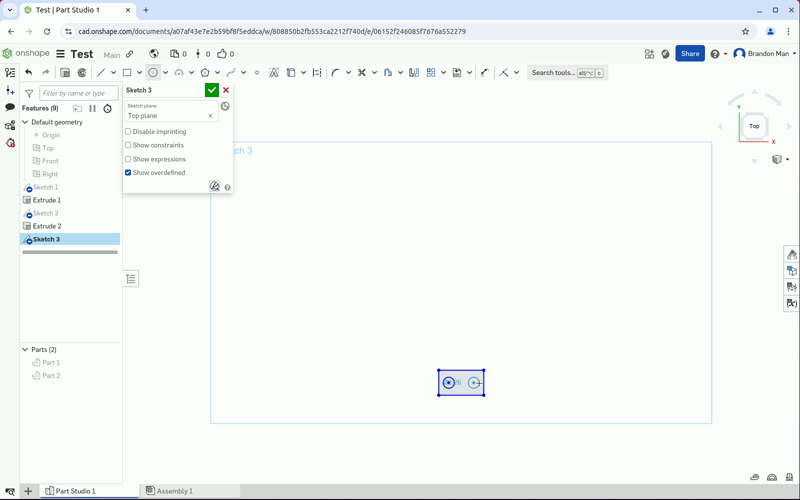
click(479, 382)
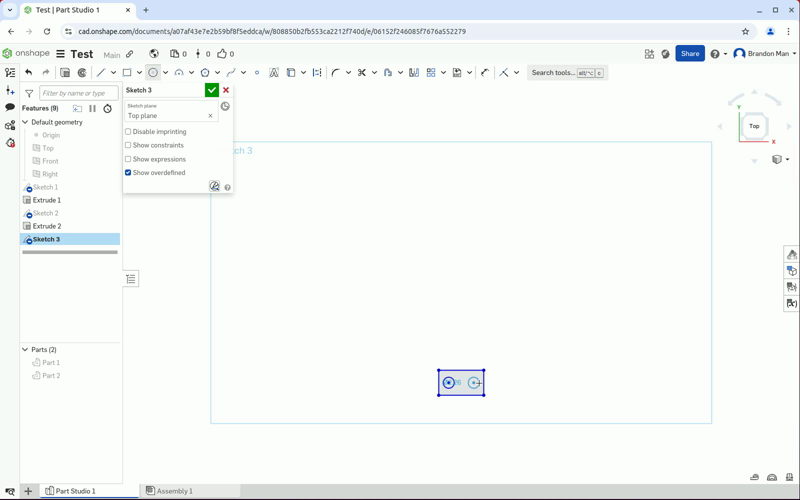
key(esc)
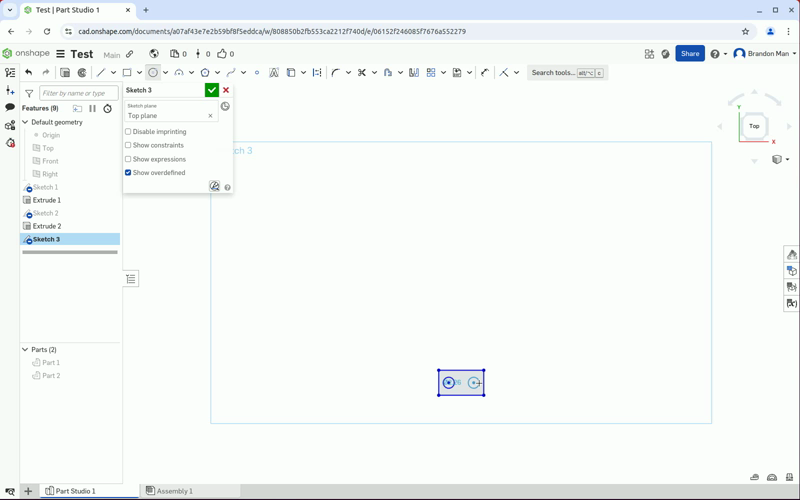
mouse_move(459, 371)
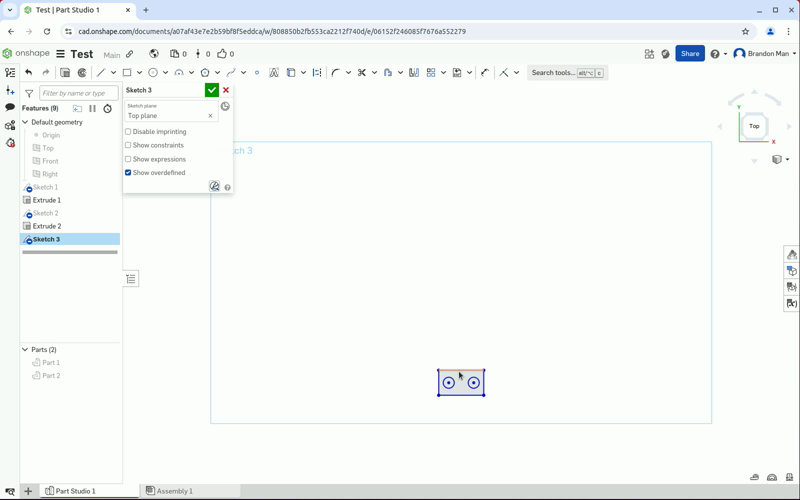
scroll(6)
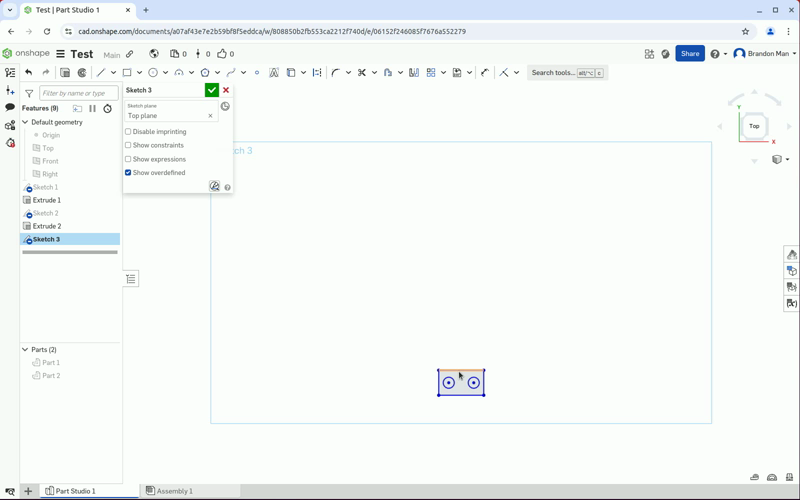
scroll(6)
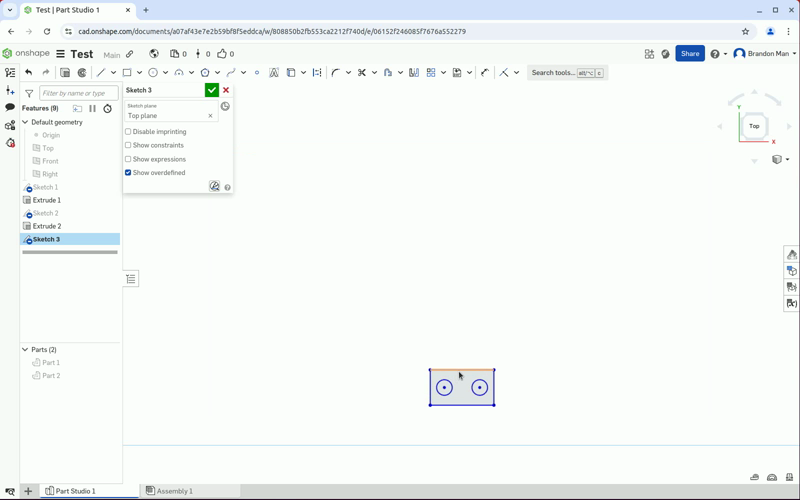
scroll(6)
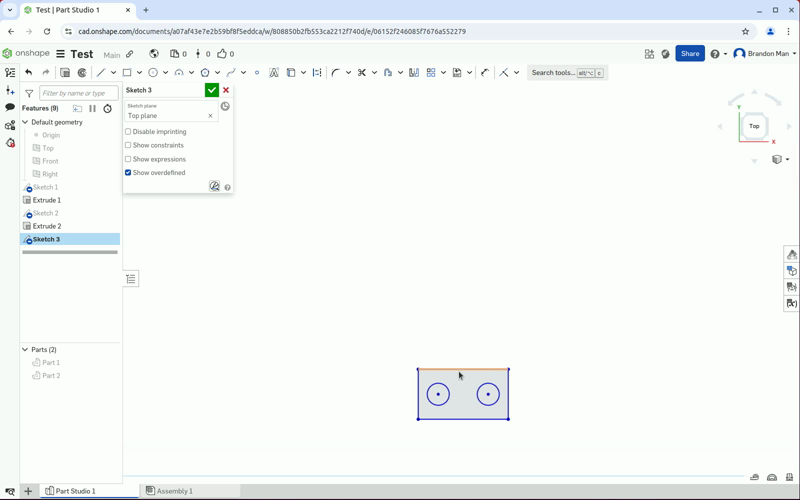
scroll(6)
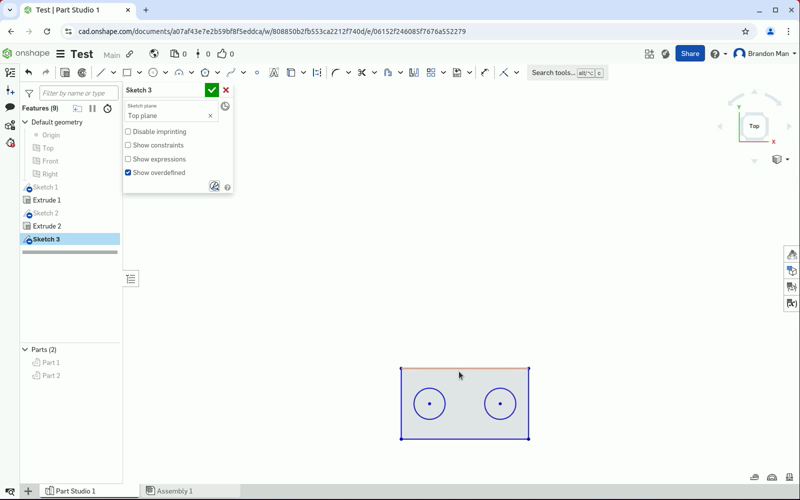
scroll(6)
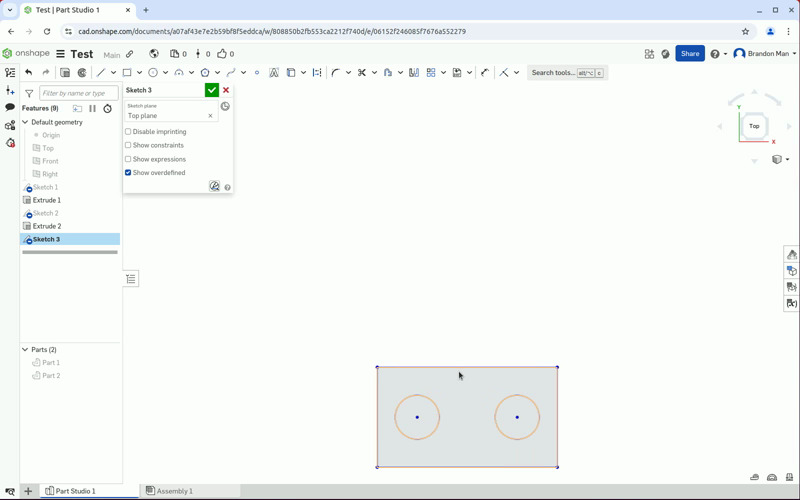
scroll(6)
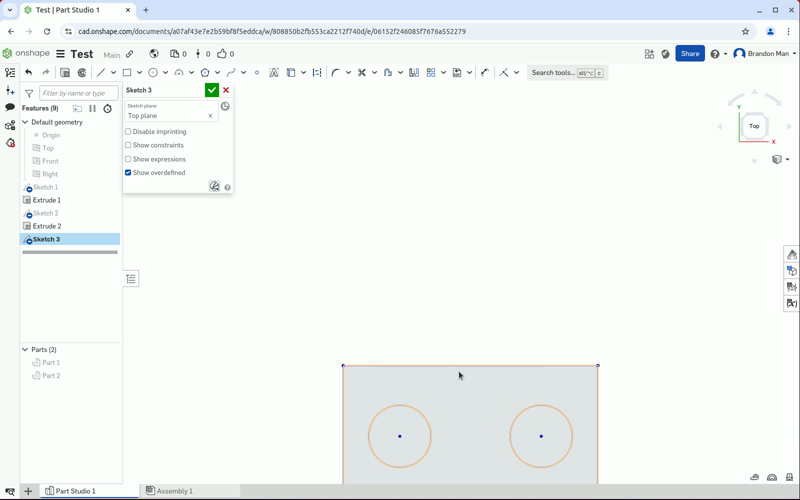
scroll(6)
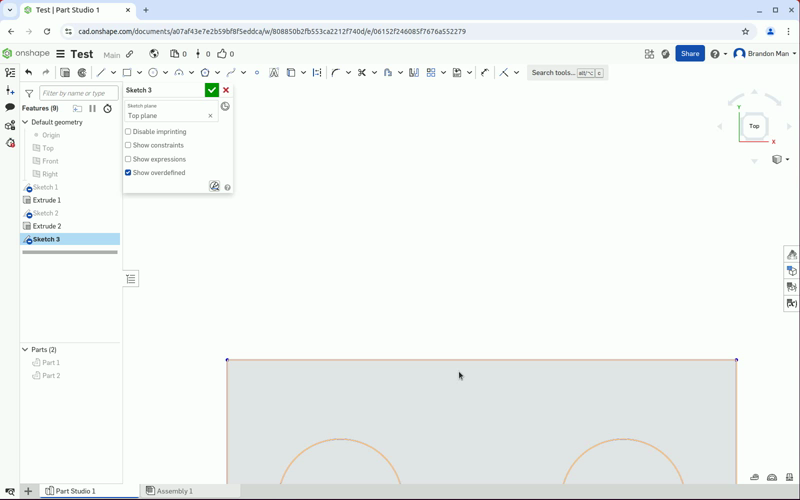
click(459, 371)
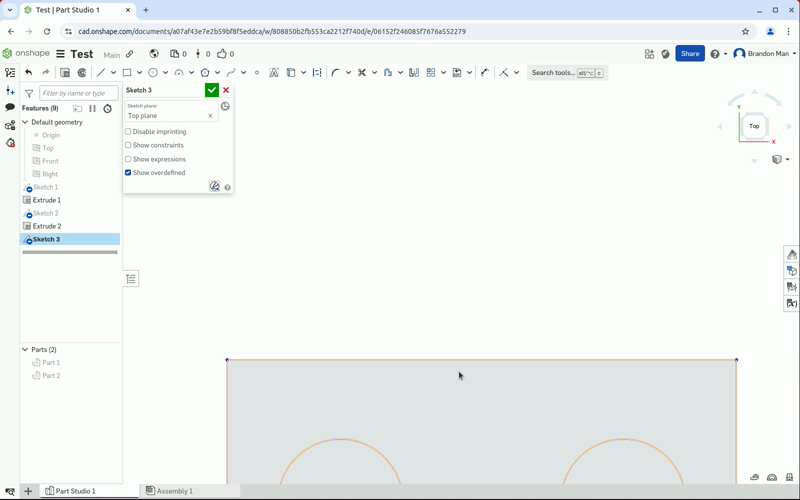
scroll(-6)
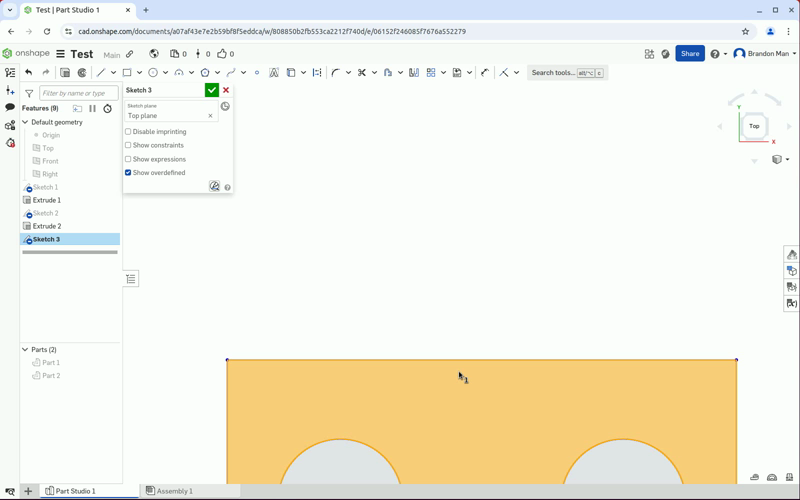
scroll(-6)
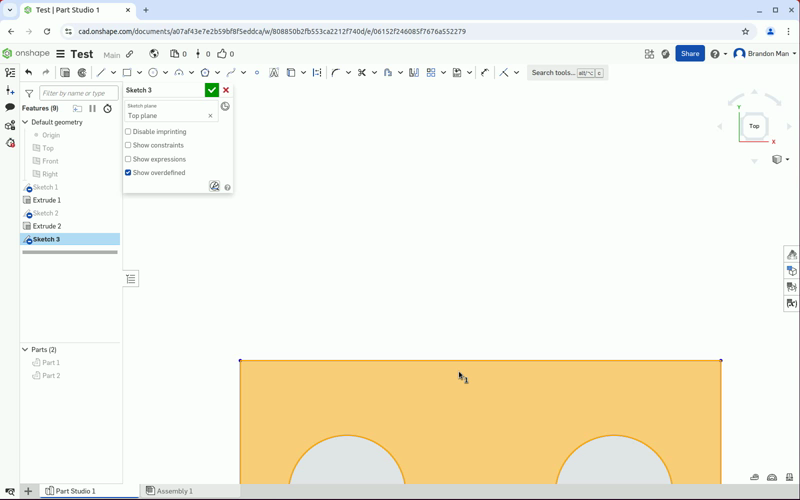
scroll(-6)
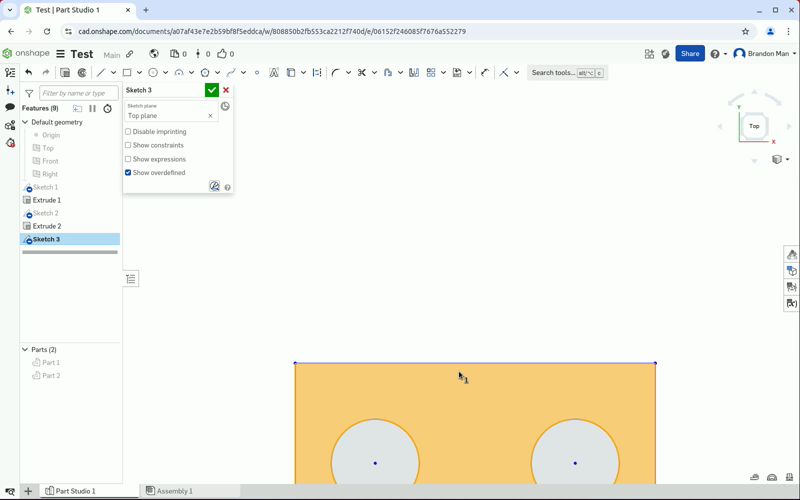
scroll(-6)
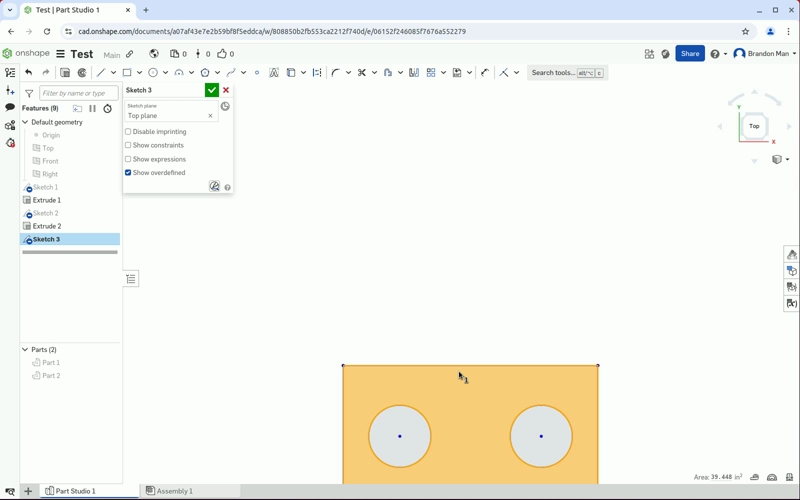
scroll(-6)
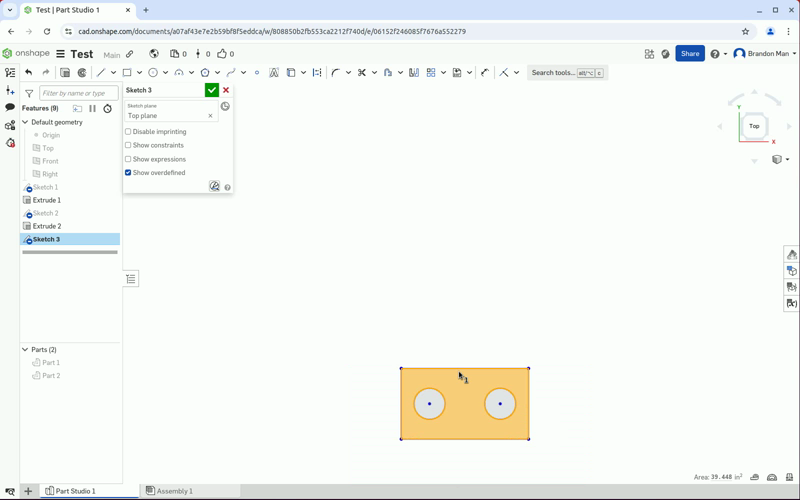
scroll(-6)
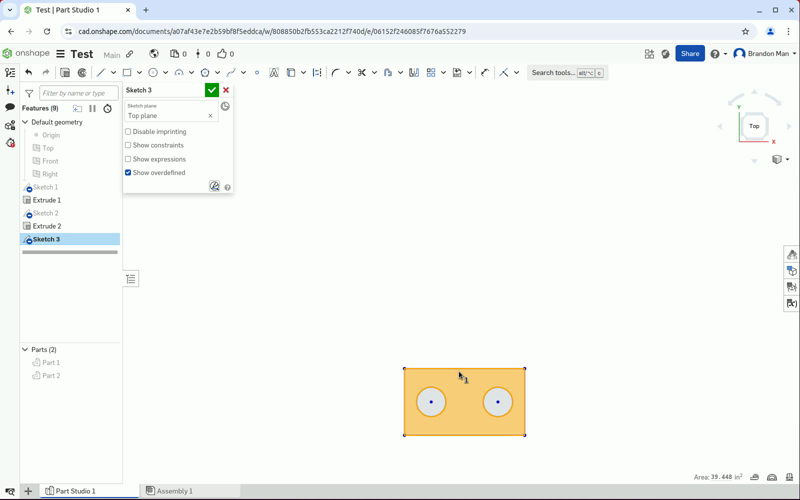
scroll(-6)
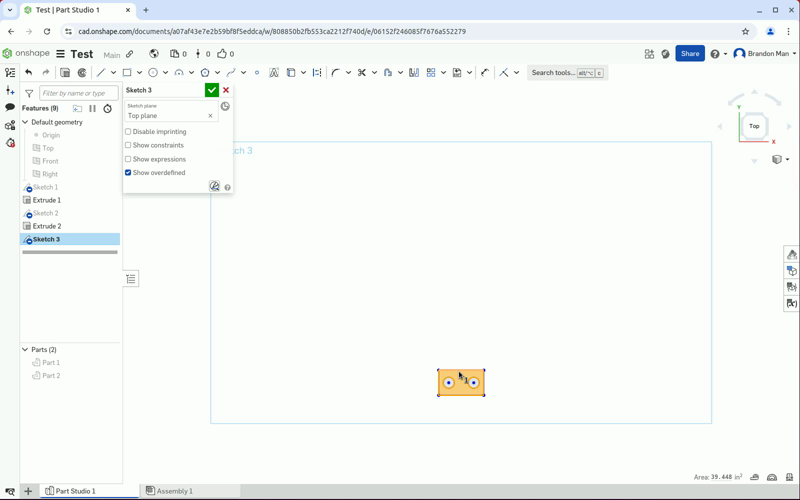
mouse_move(73, 352)
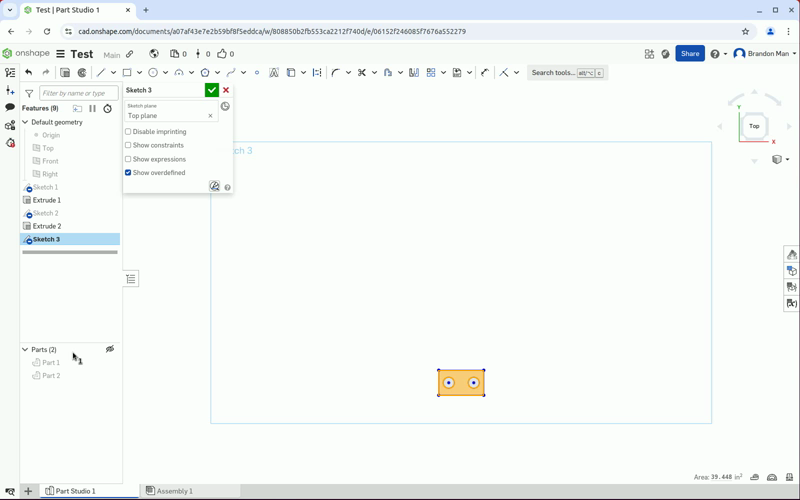
key(shift+y)
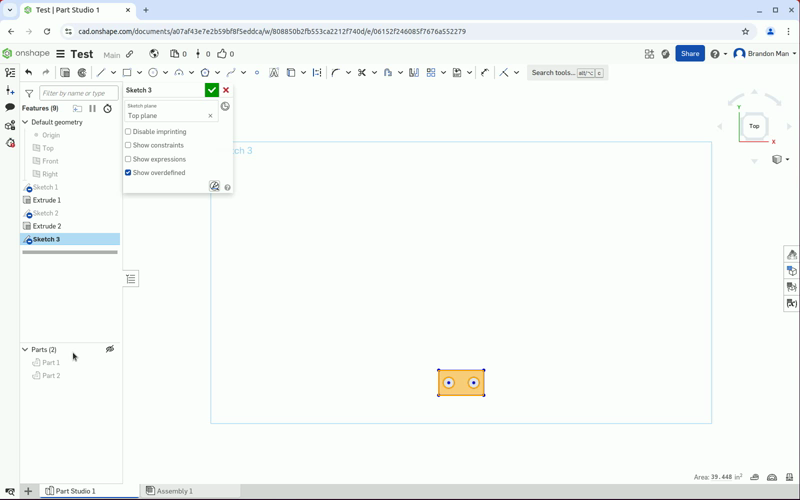
key(shift+e)
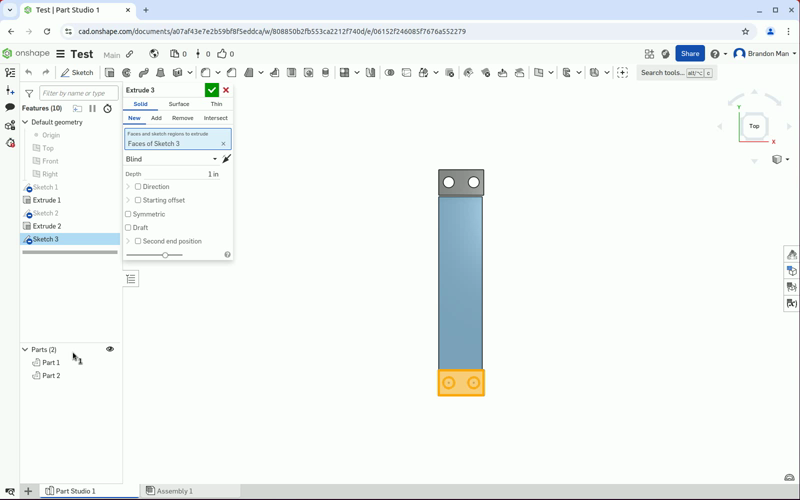
mouse_move(143, 106)
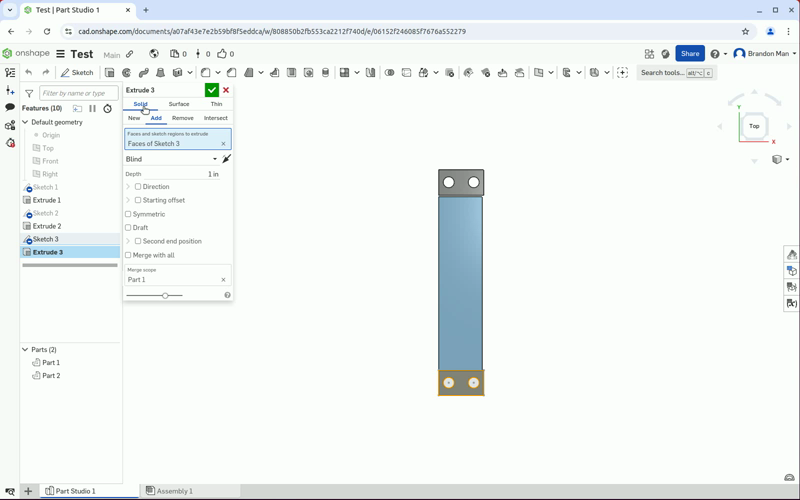
click(143, 106)
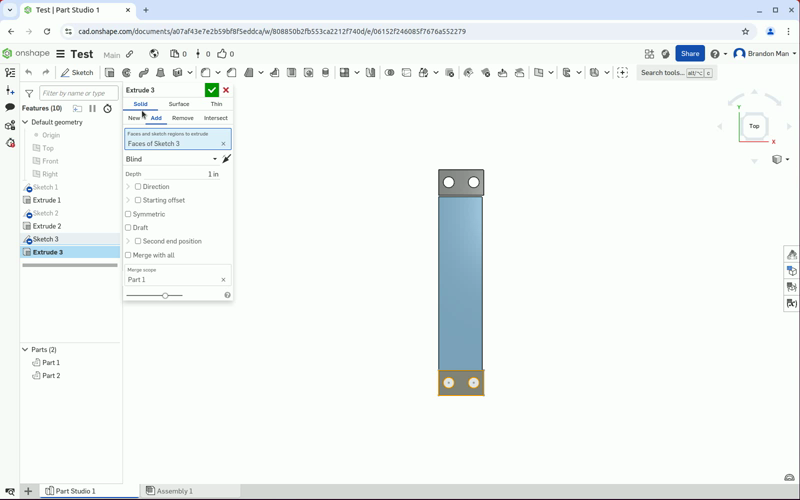
mouse_move(137, 120)
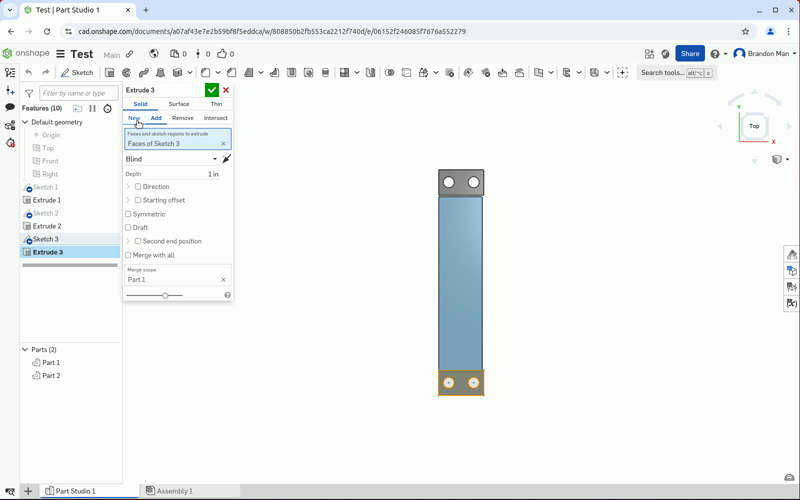
click(137, 120)
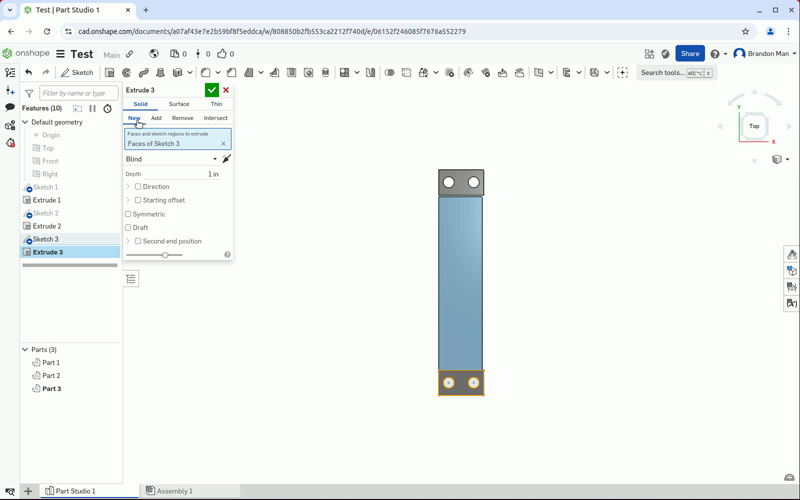
key(tab, 4)
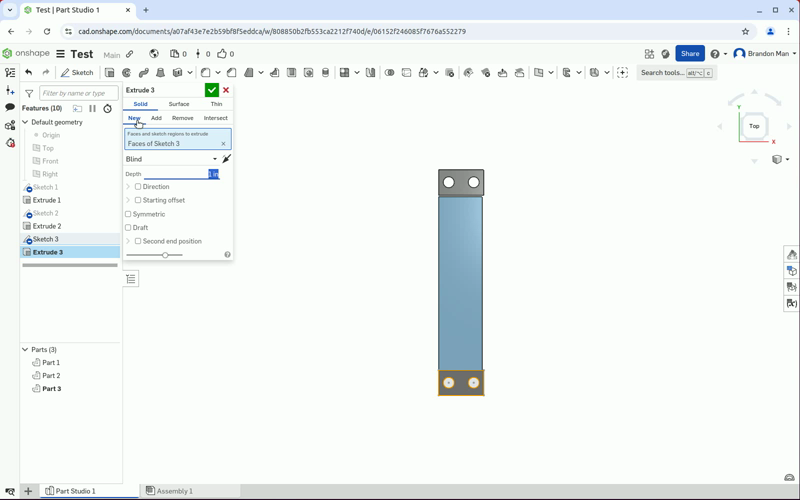
text(5.536)
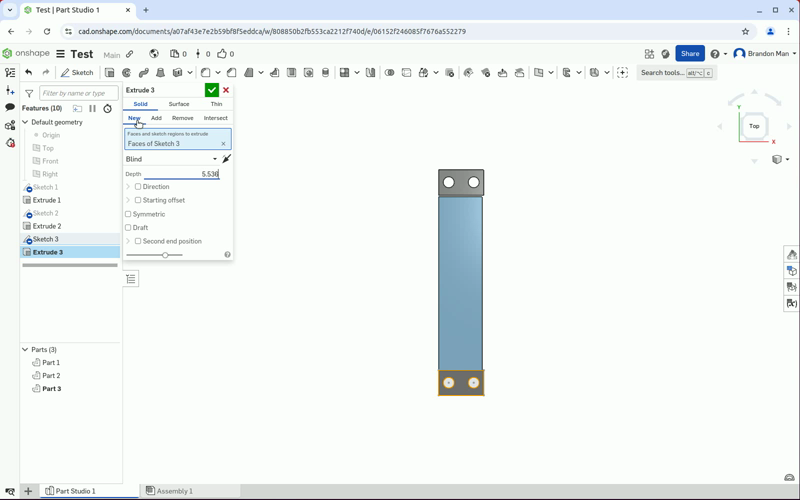
key(enter)
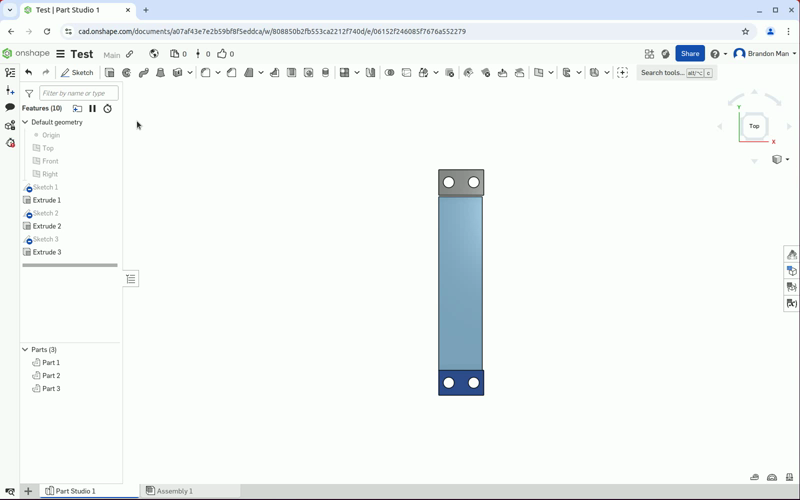
key(shift+h)
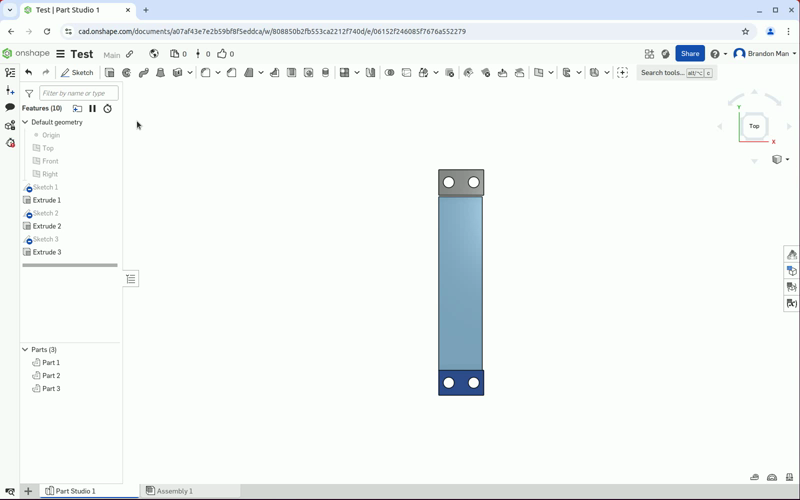
key(shift+h)
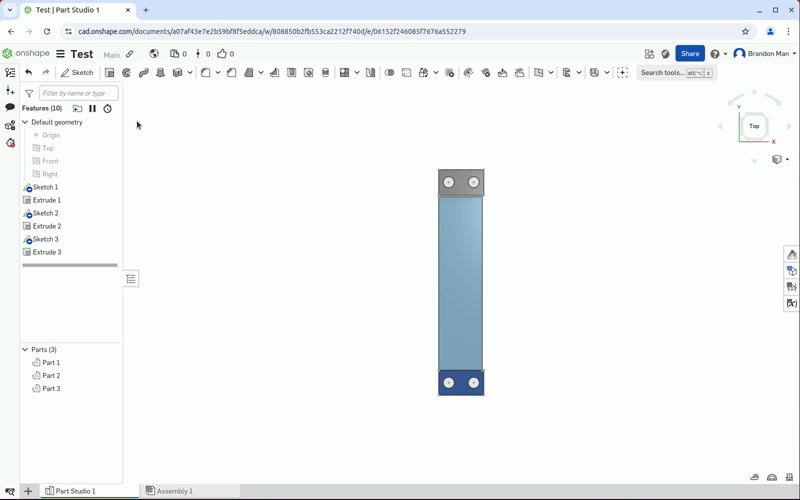
key(shift+7)
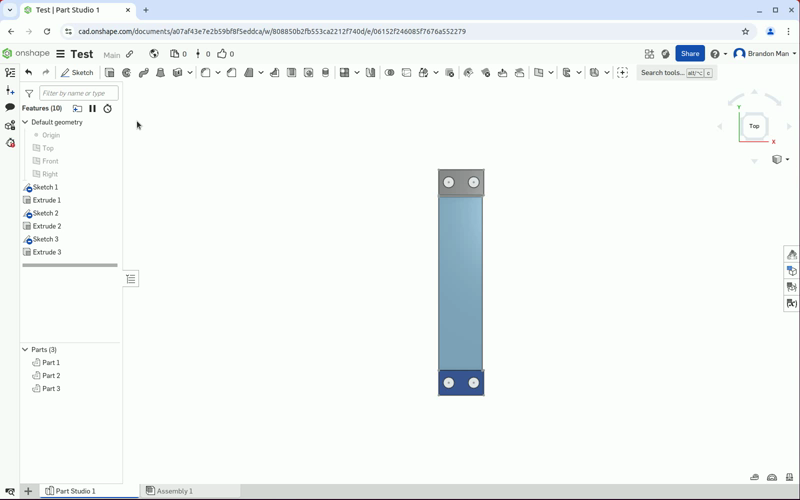
key(up, 3)
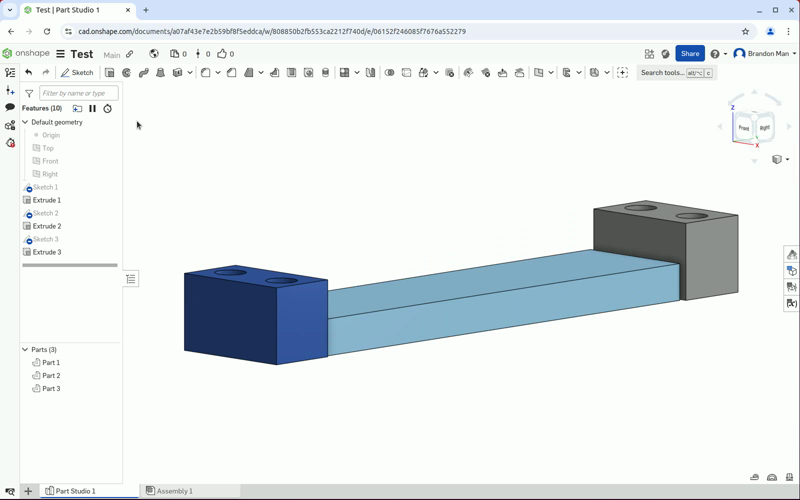
key(left, 3)
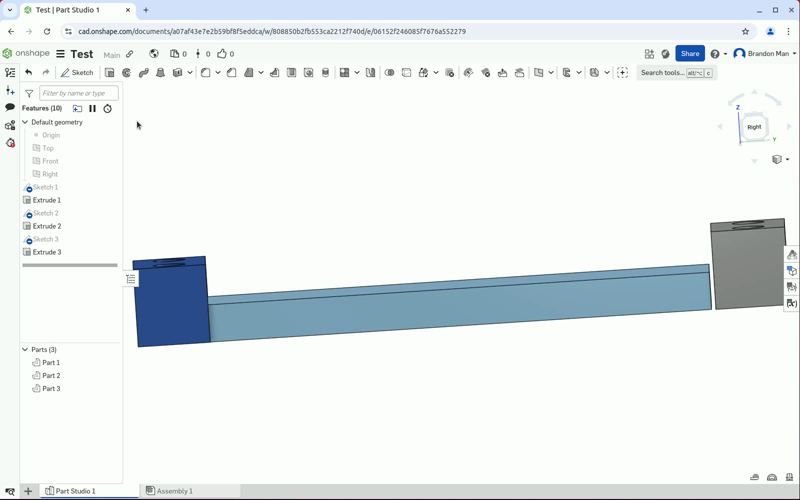
key(right, 3)
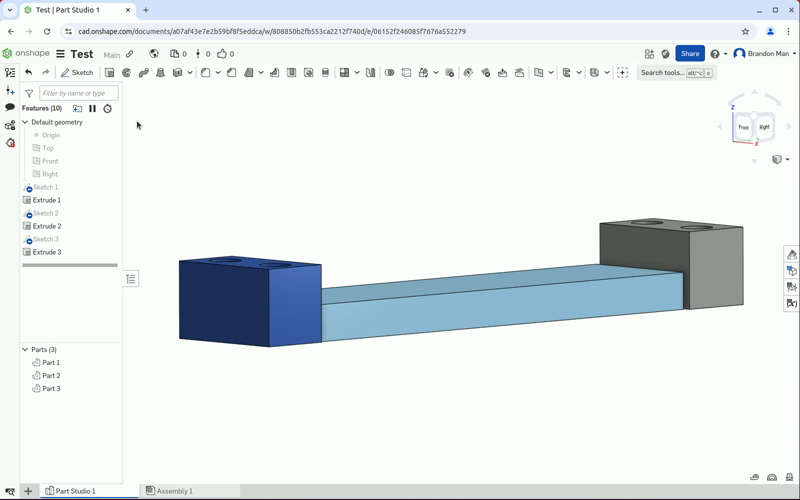
key(down, 3)
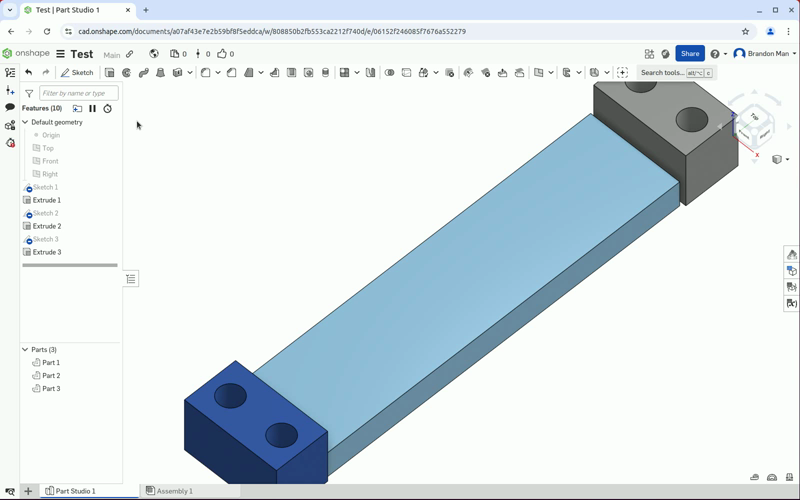
mouse_move(73, 189)
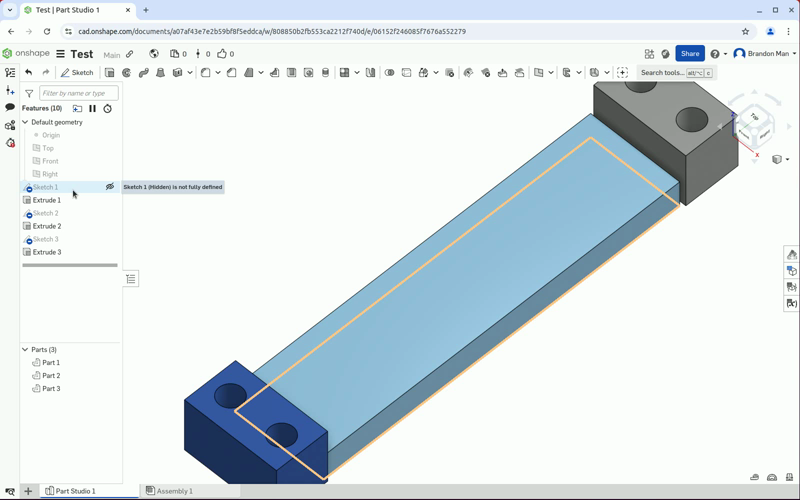
click(73, 189)